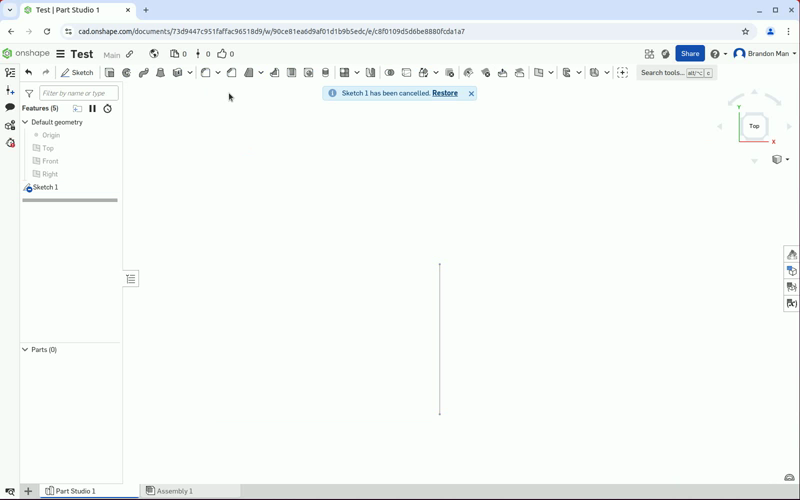
key(shift+h)
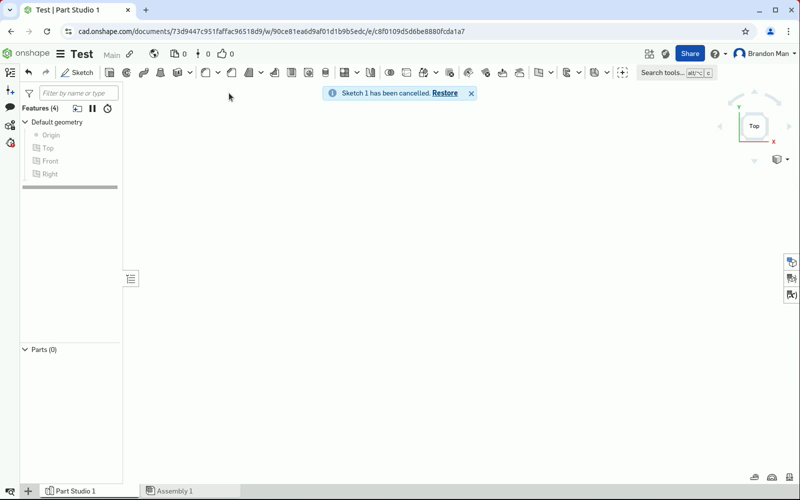
mouse_move(73, 352)
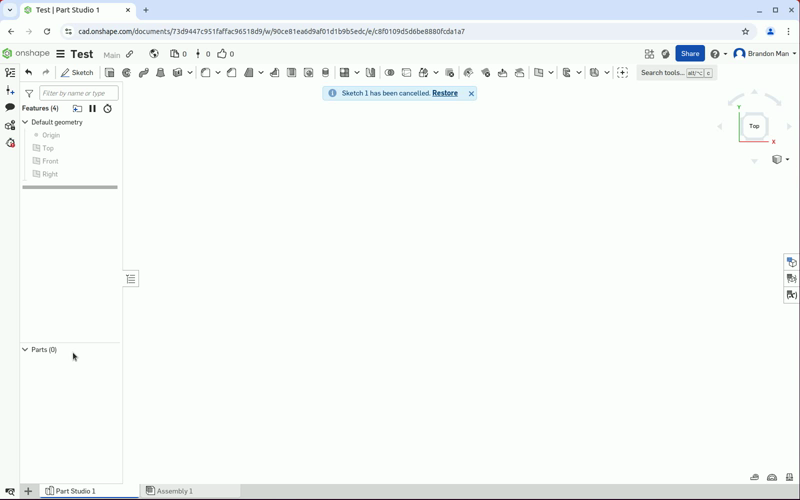
key(y)
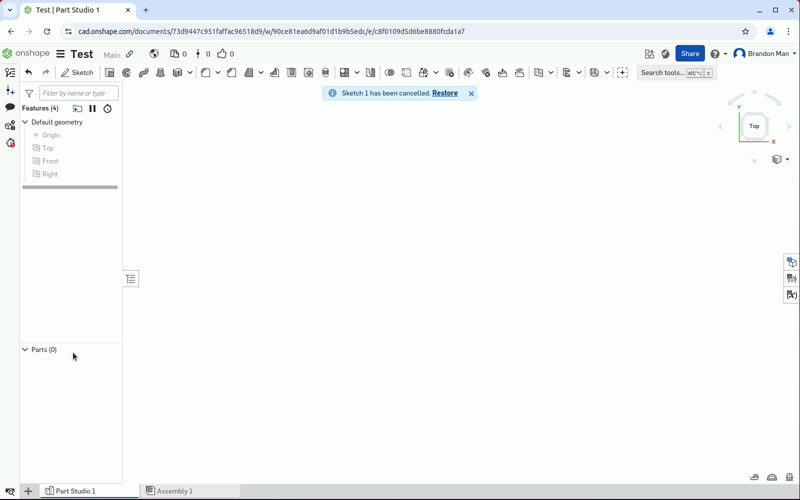
key(shift+p)
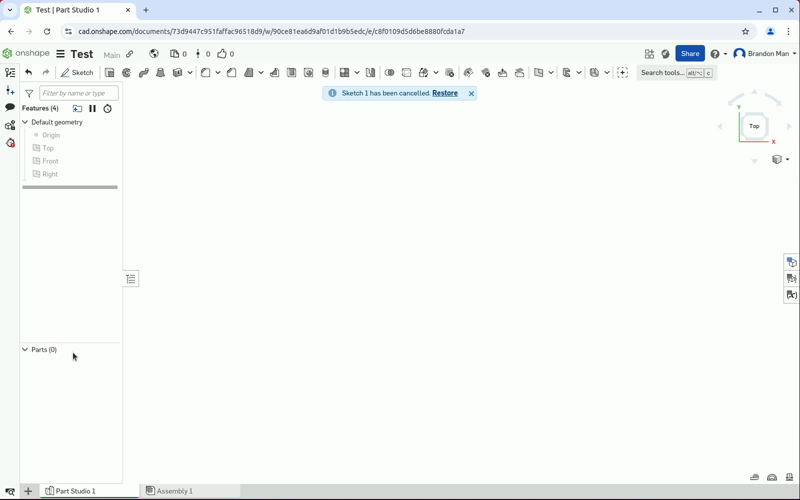
key(space)
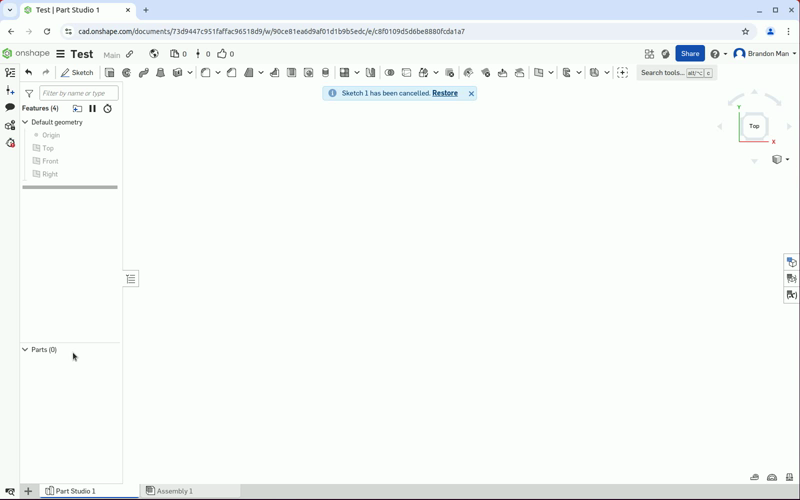
key_down(shift)
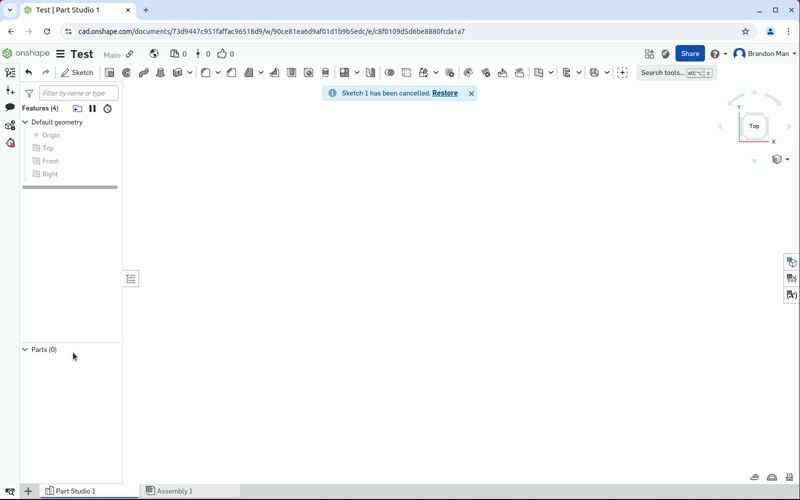
key(up)
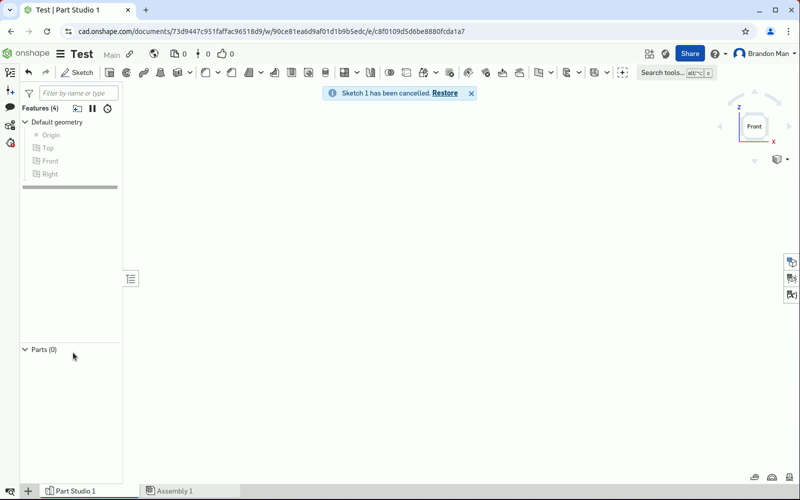
key_up(shift)
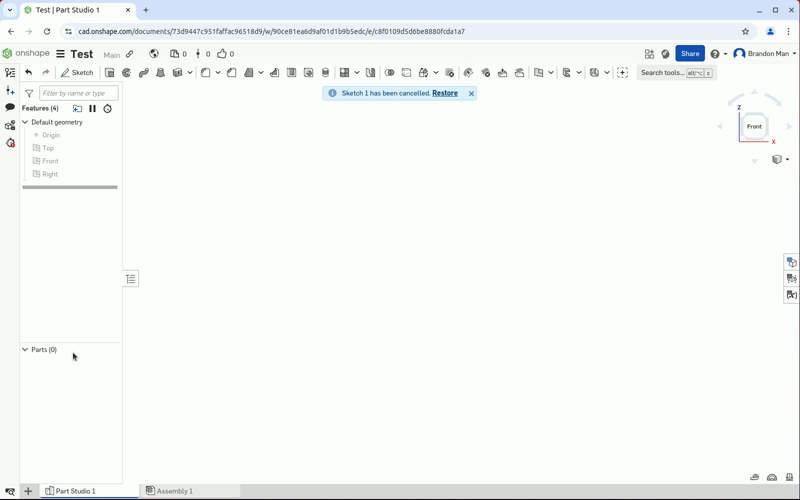
mouse_move(73, 352)
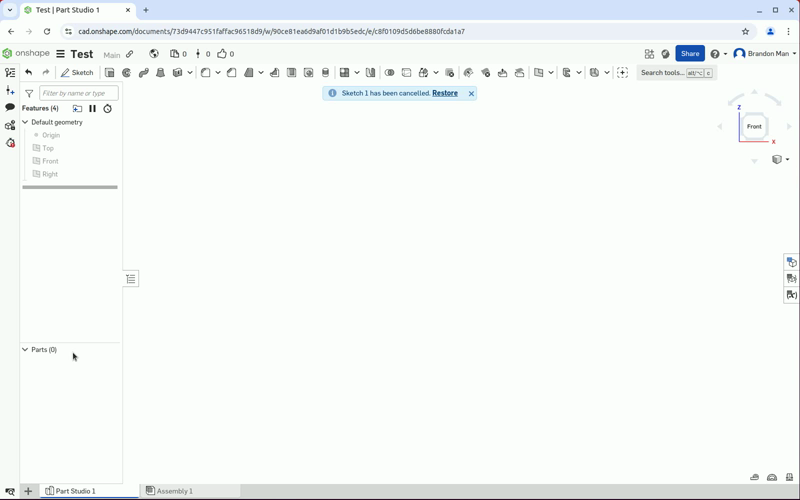
key(shift+y)
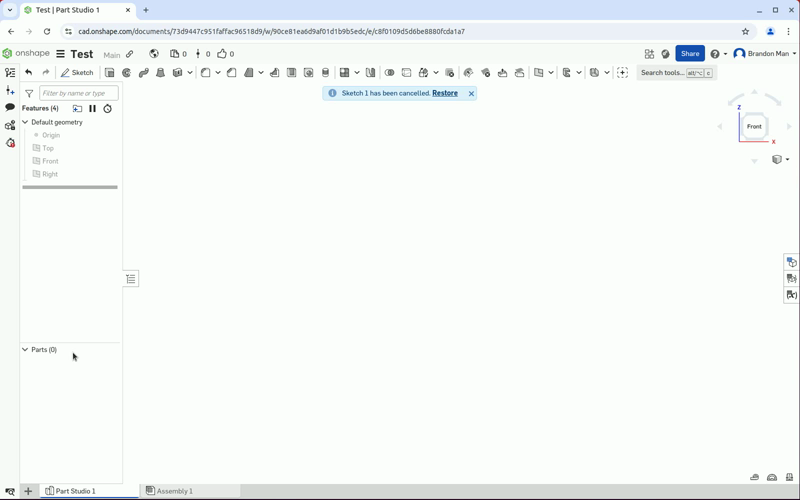
key(shift+s)
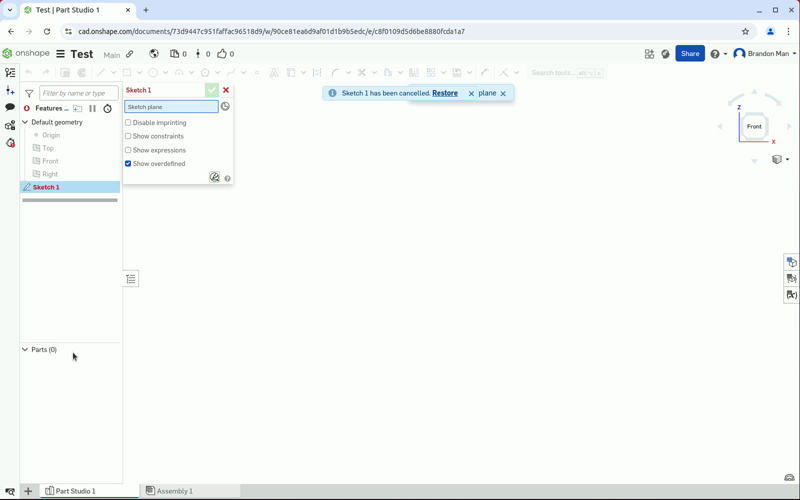
mouse_move(73, 163)
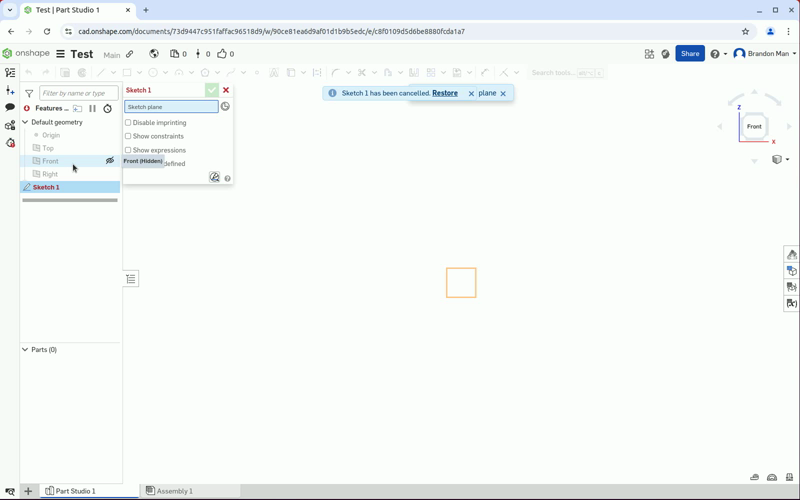
click(73, 163)
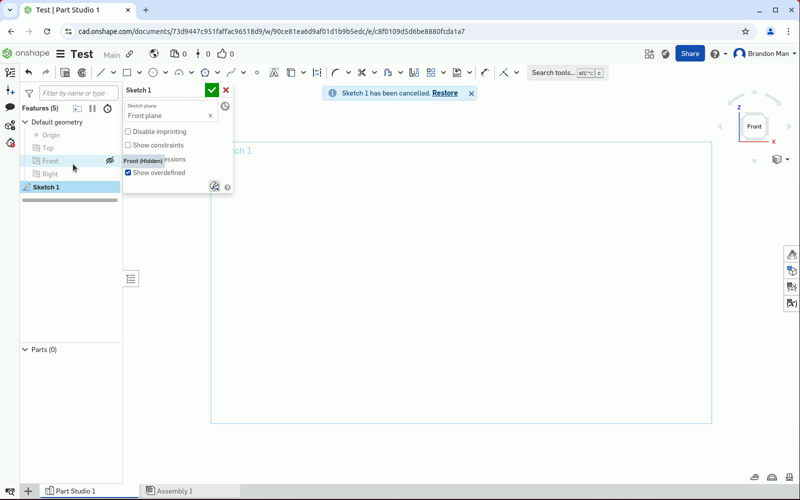
mouse_move(73, 352)
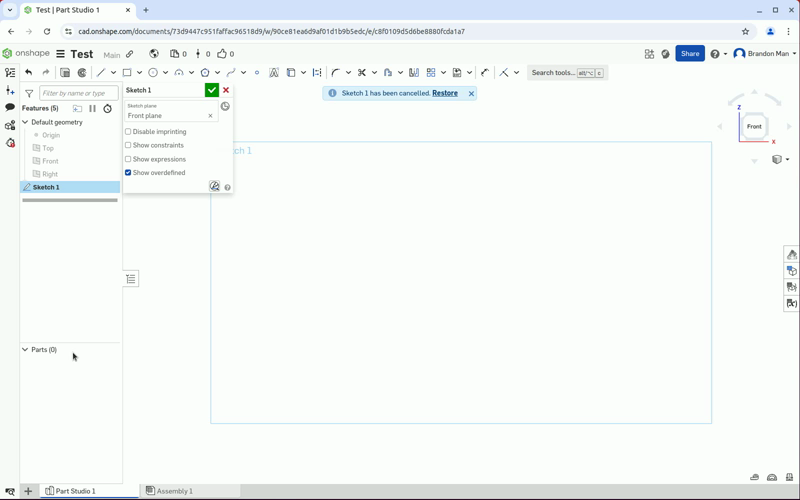
key(y)
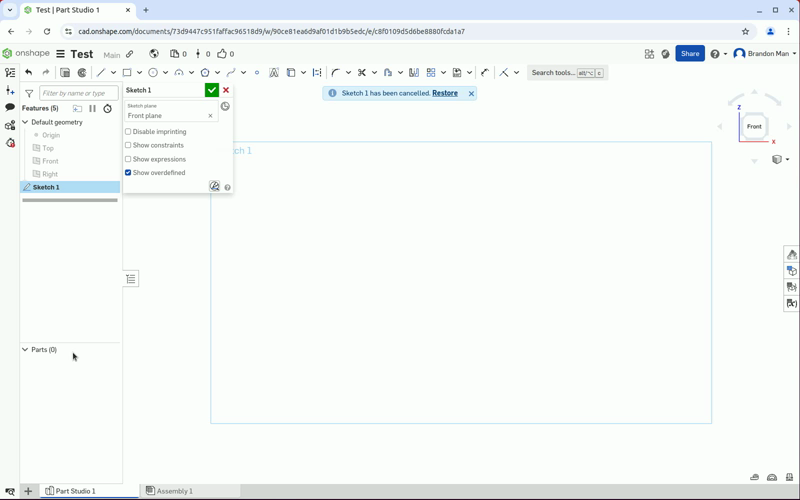
key(l)
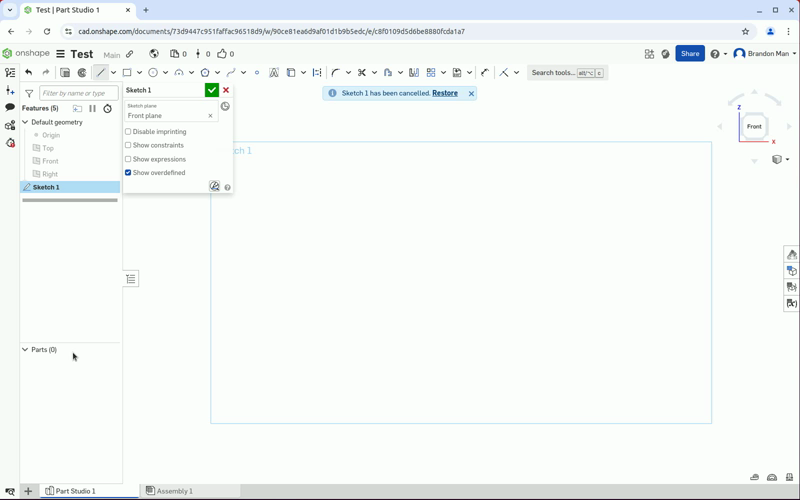
key_down(shift)
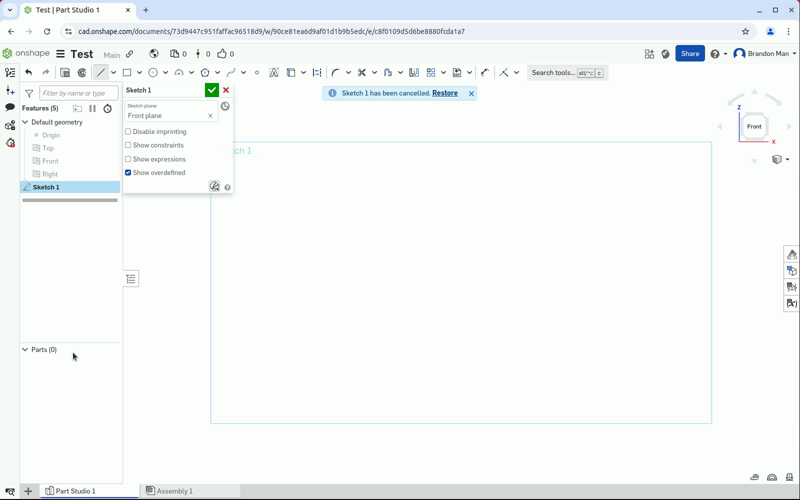
mouse_move(460, 282)
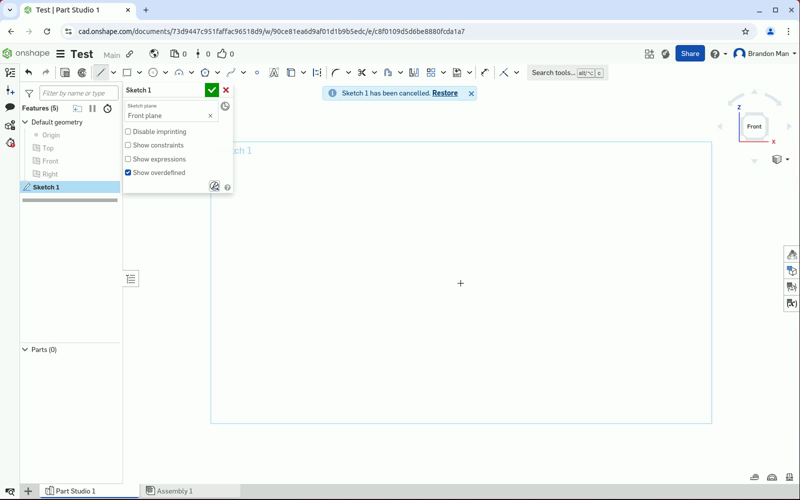
click(460, 282)
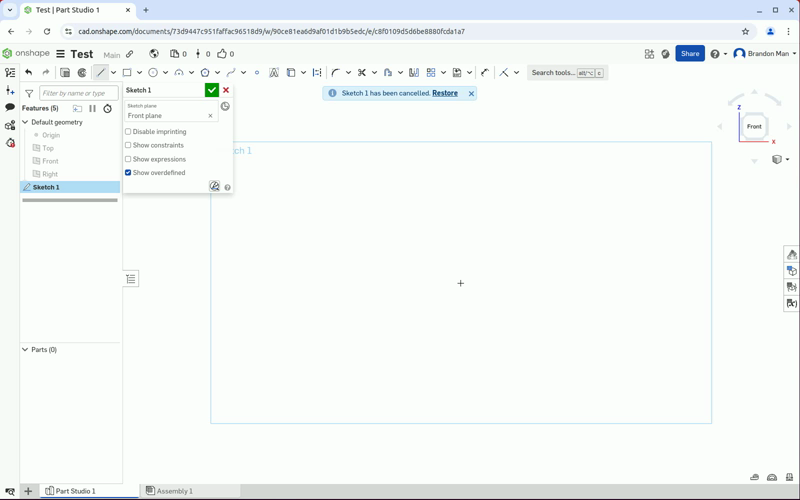
key_up(shift)
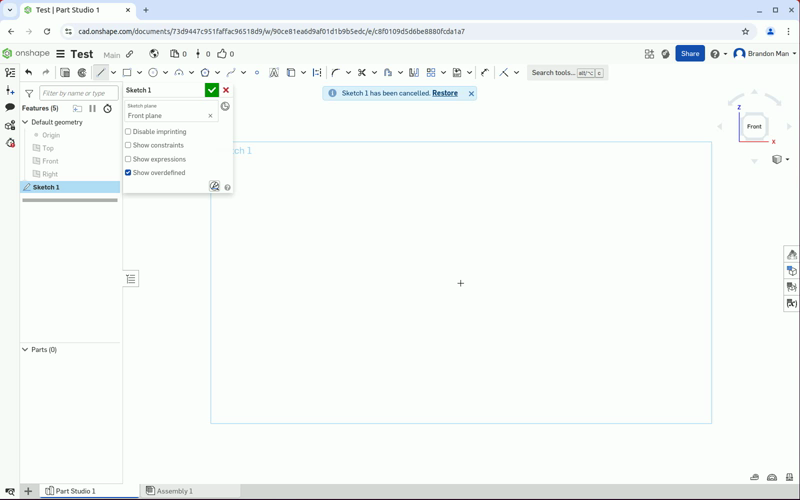
key_down(shift)
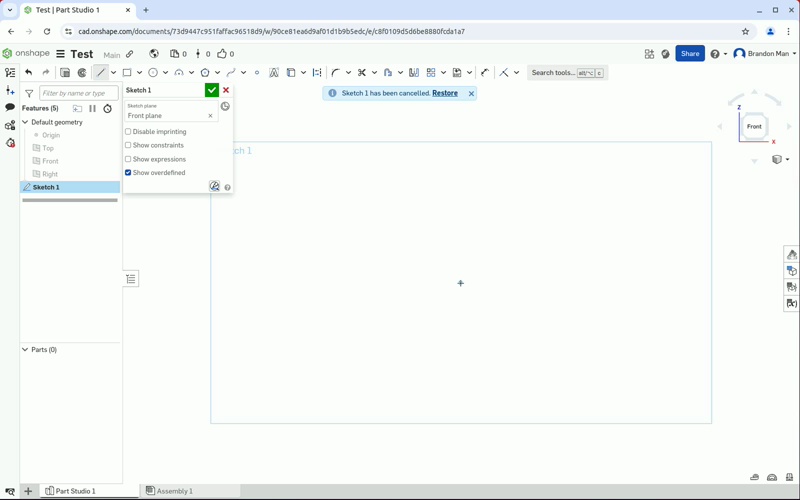
mouse_move(573, 282)
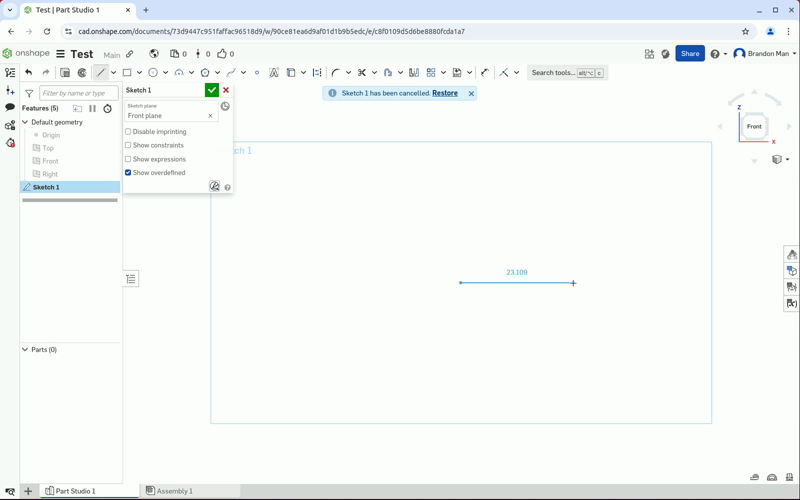
click(573, 282)
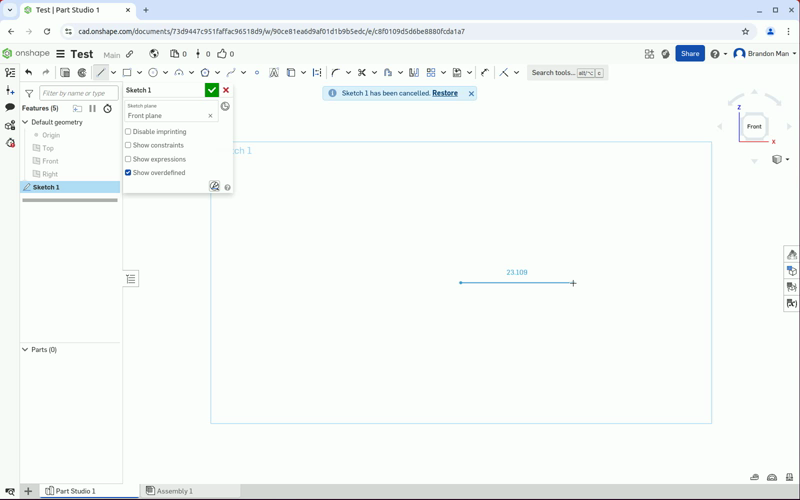
key_up(shift)
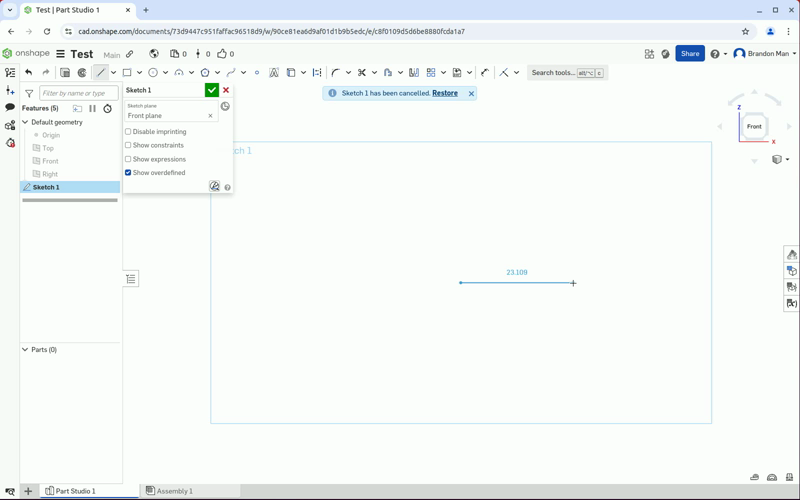
key_down(shift)
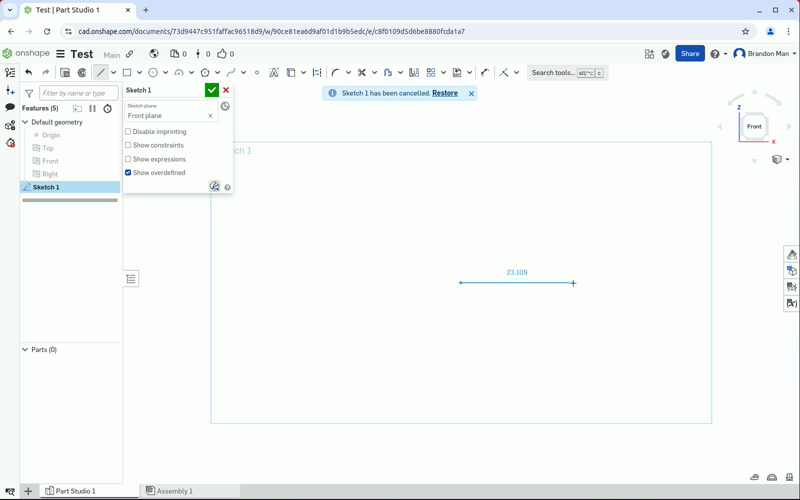
mouse_move(589, 282)
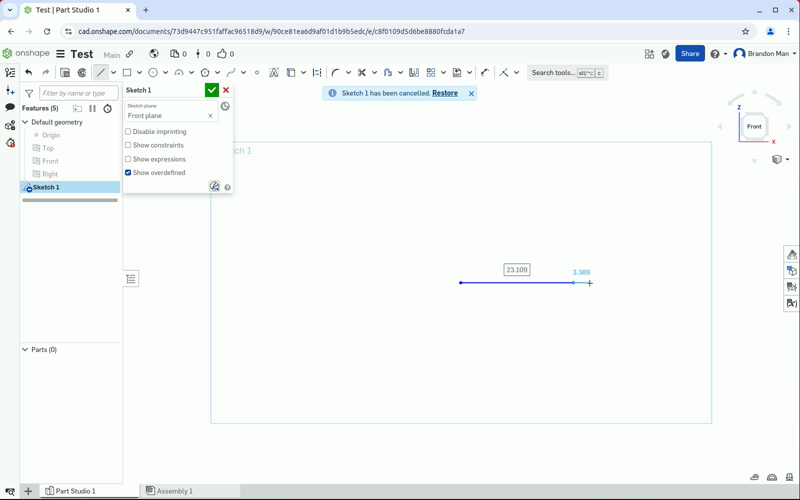
mouse_move(573, 250)
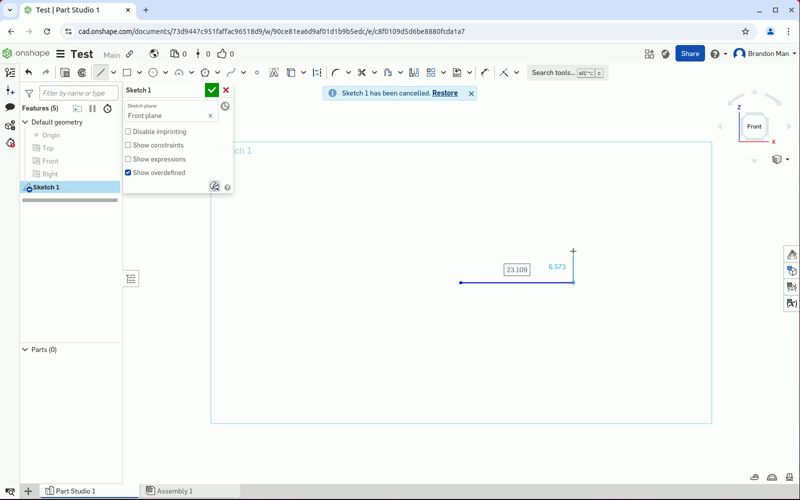
click(573, 250)
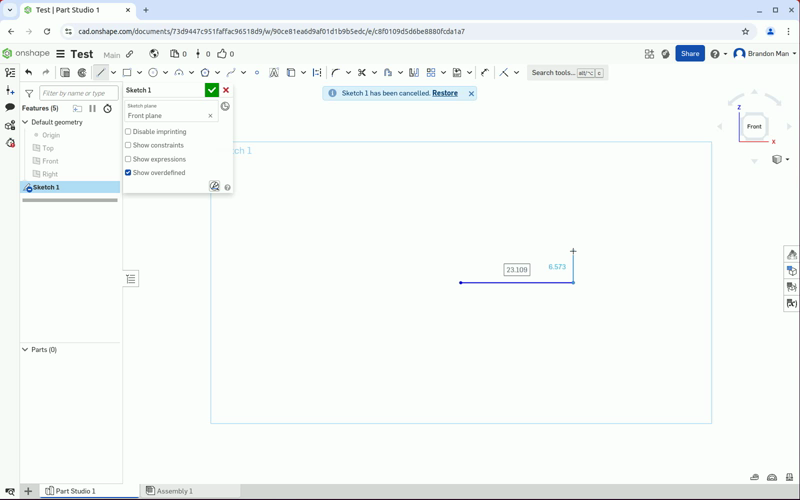
key_up(shift)
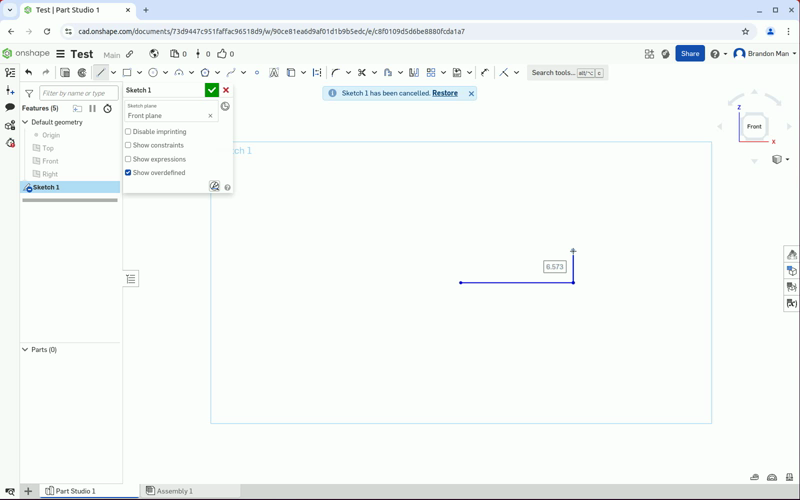
key_down(shift)
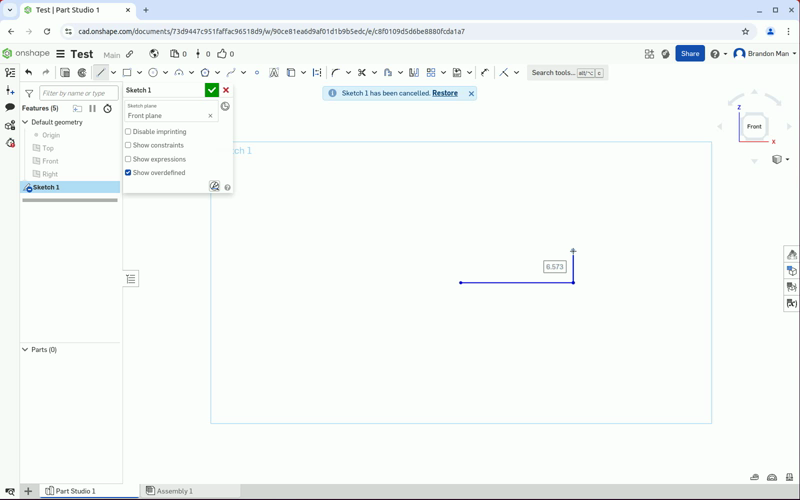
mouse_move(510, 215)
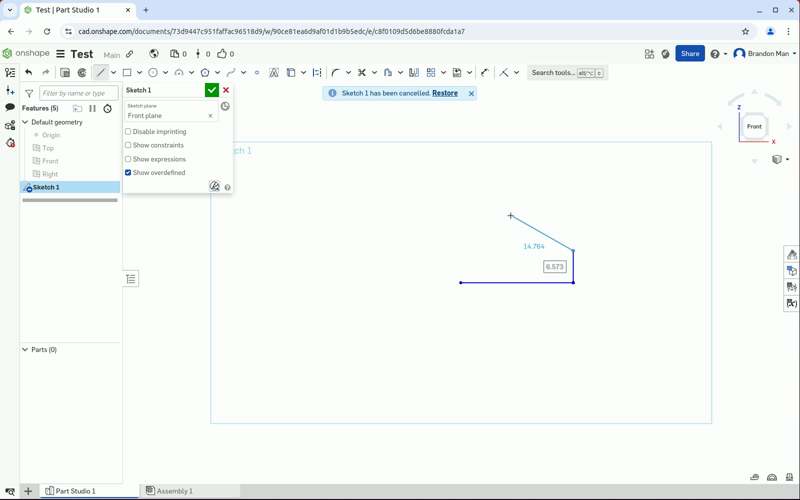
click(510, 215)
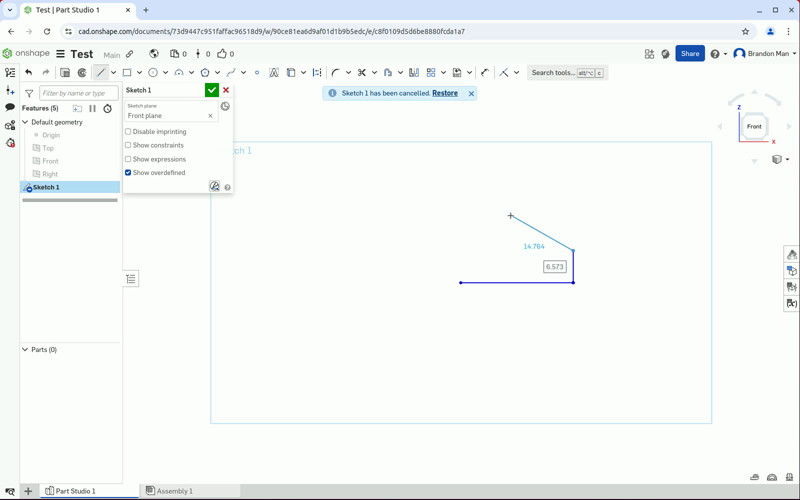
key_up(shift)
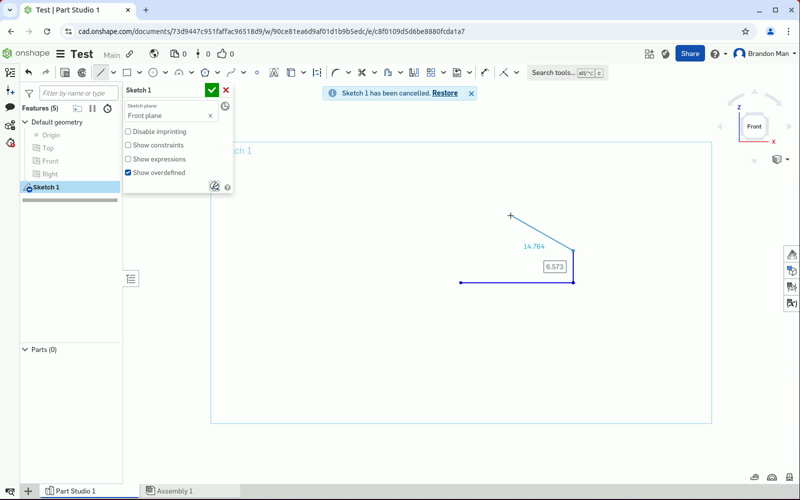
key_down(shift)
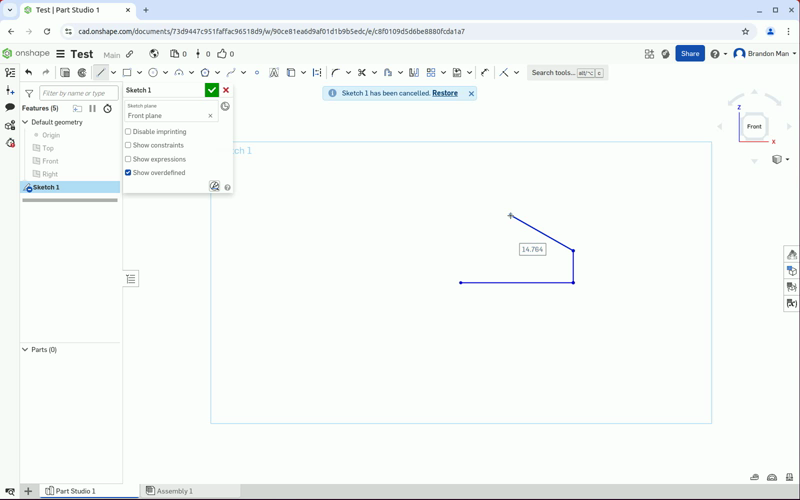
mouse_move(540, 215)
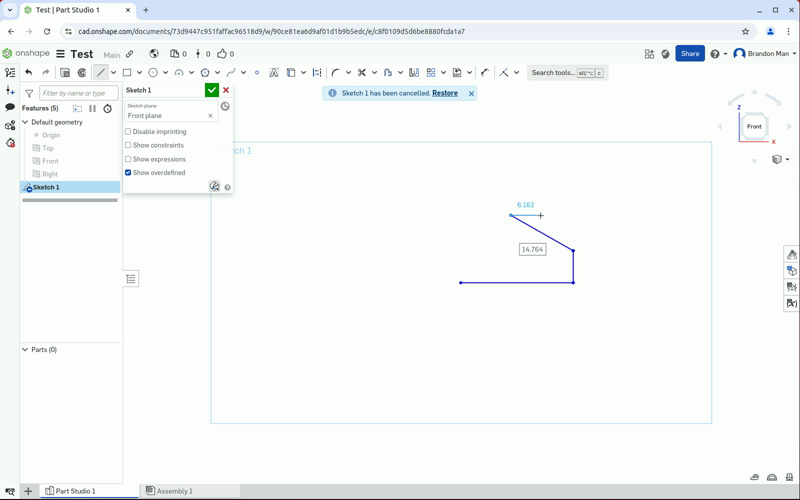
mouse_move(510, 172)
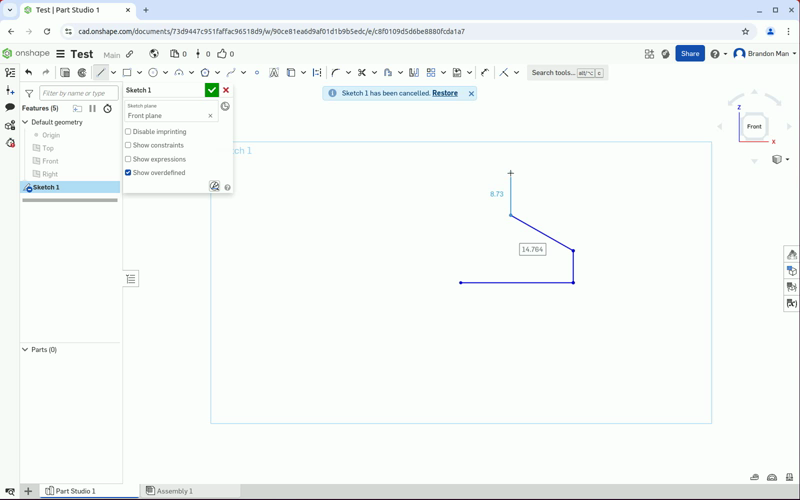
click(510, 172)
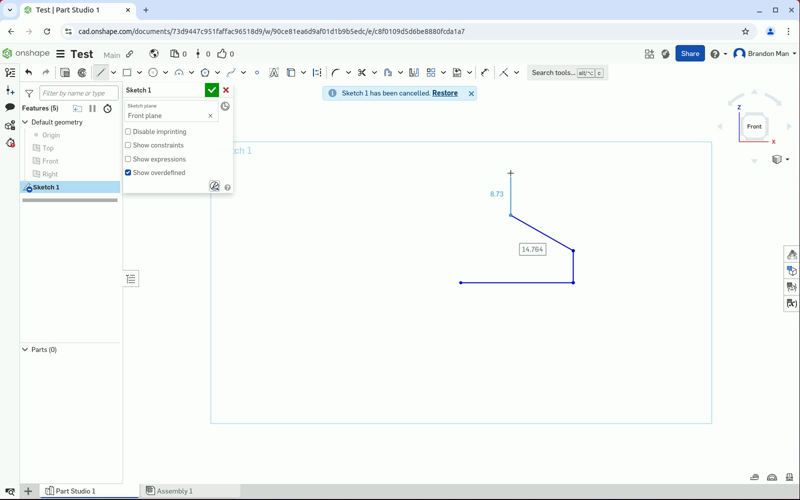
key_up(shift)
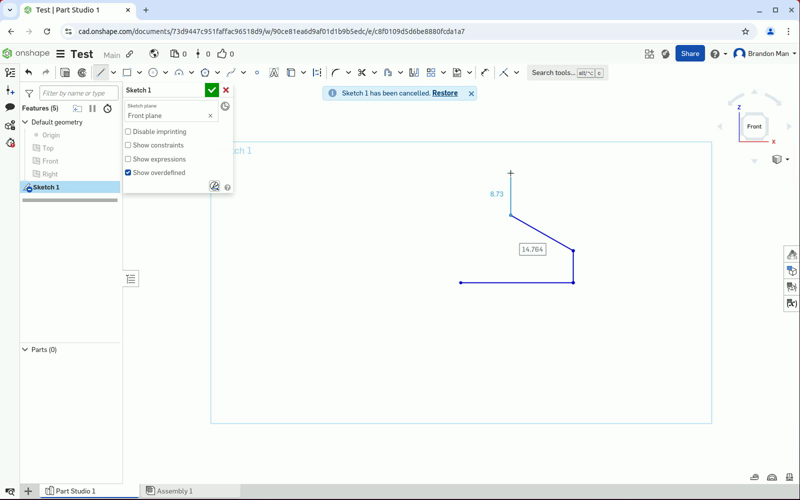
key_down(shift)
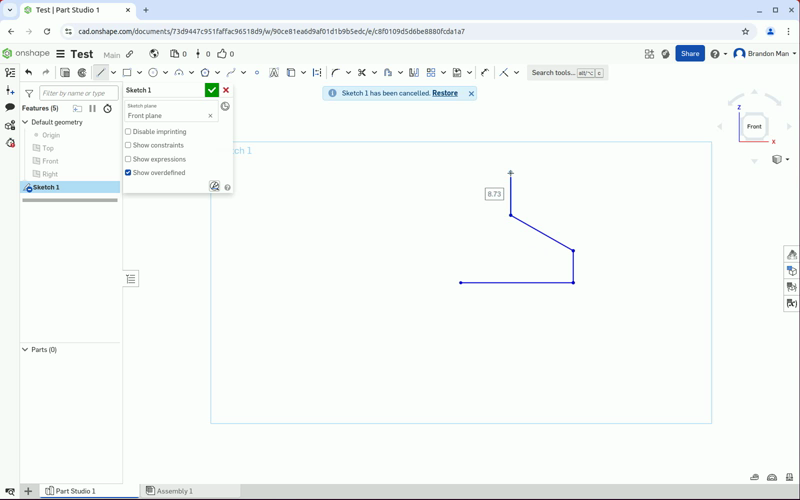
mouse_move(540, 172)
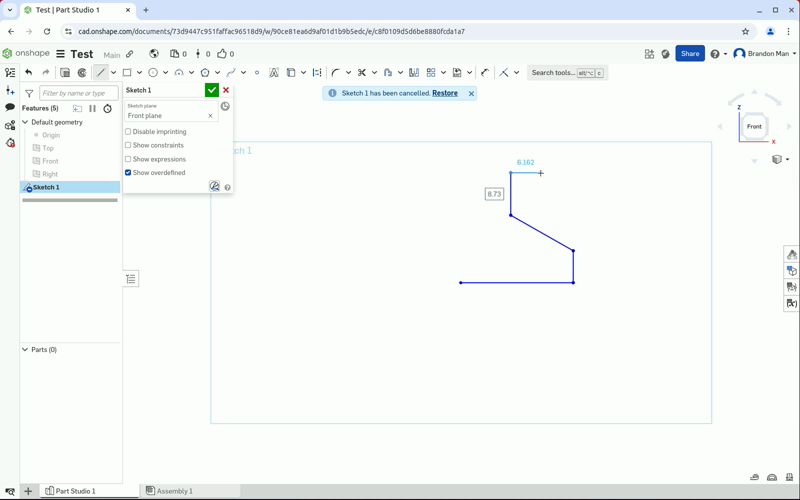
mouse_move(460, 172)
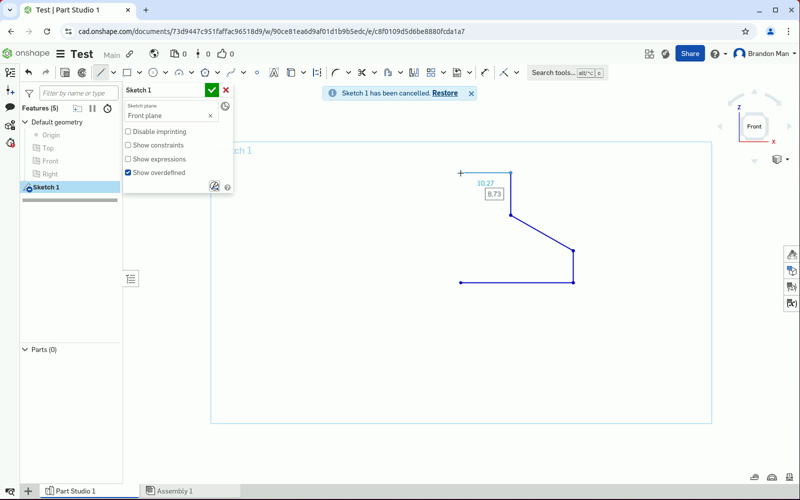
click(460, 172)
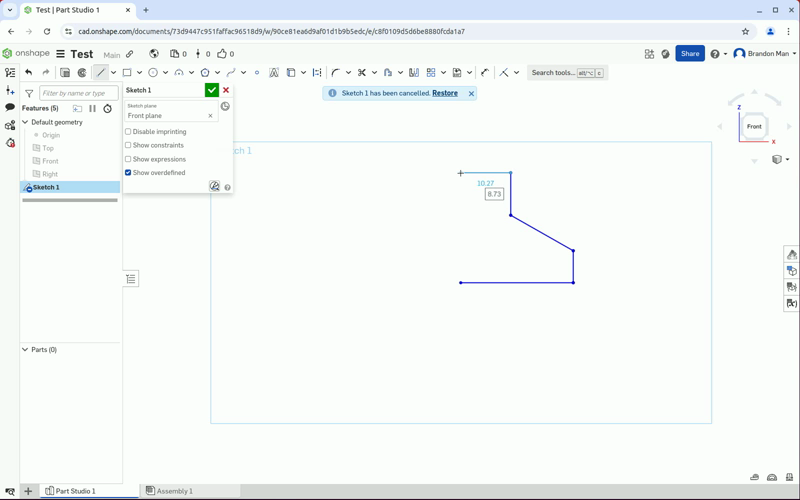
key_up(shift)
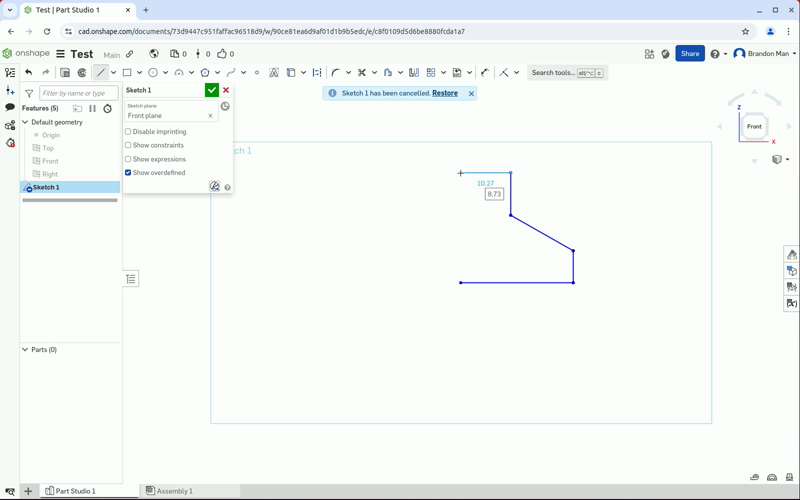
key_down(shift)
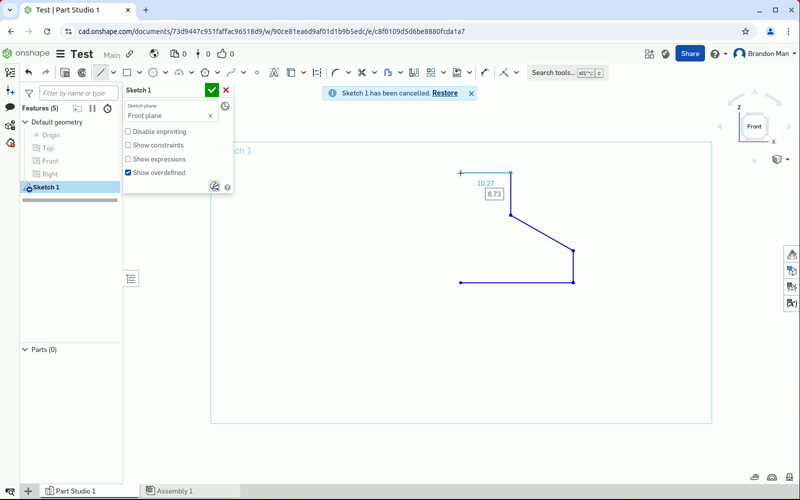
mouse_move(460, 282)
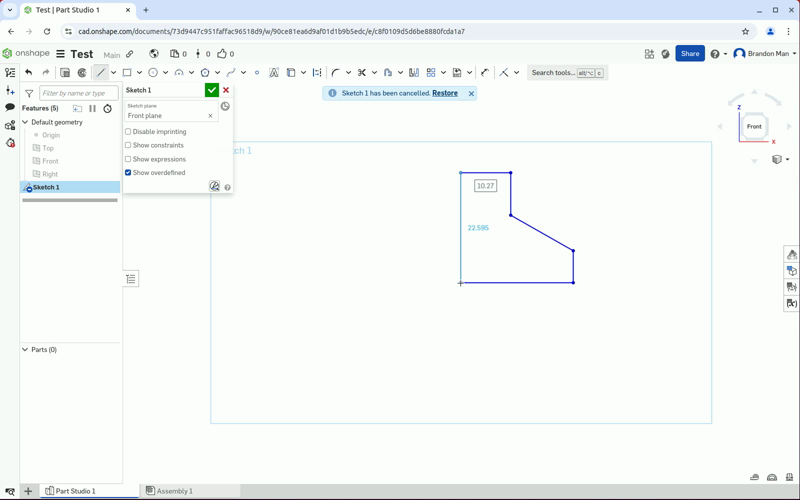
key_up(shift)
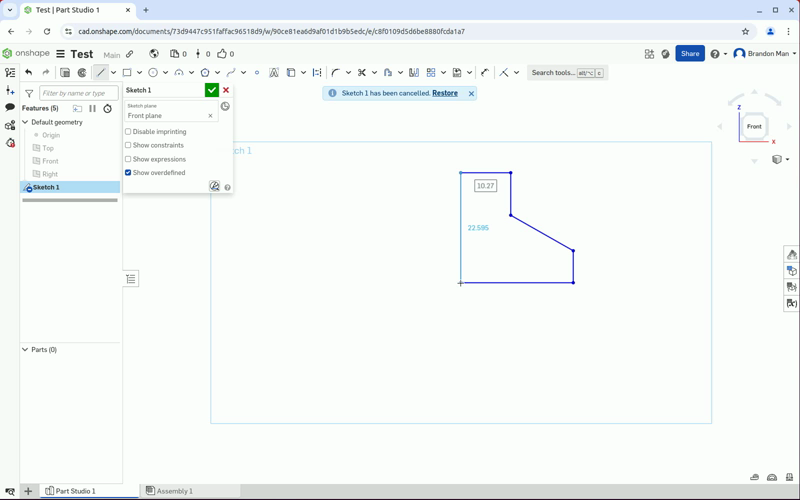
click(460, 282)
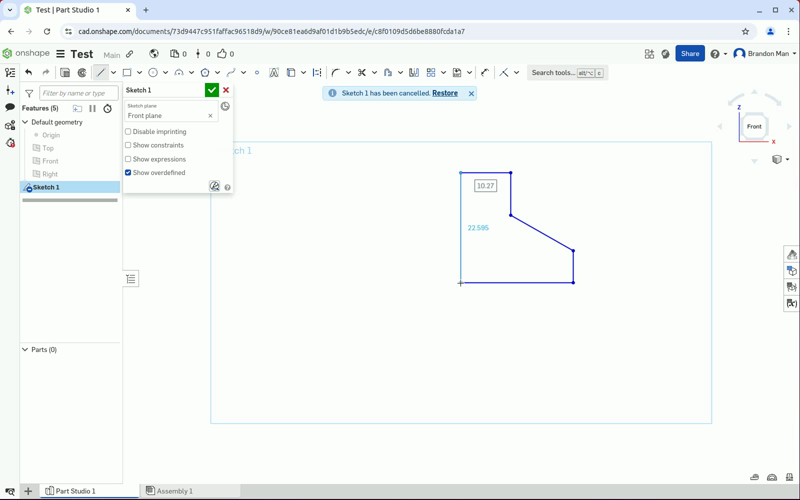
key(esc)
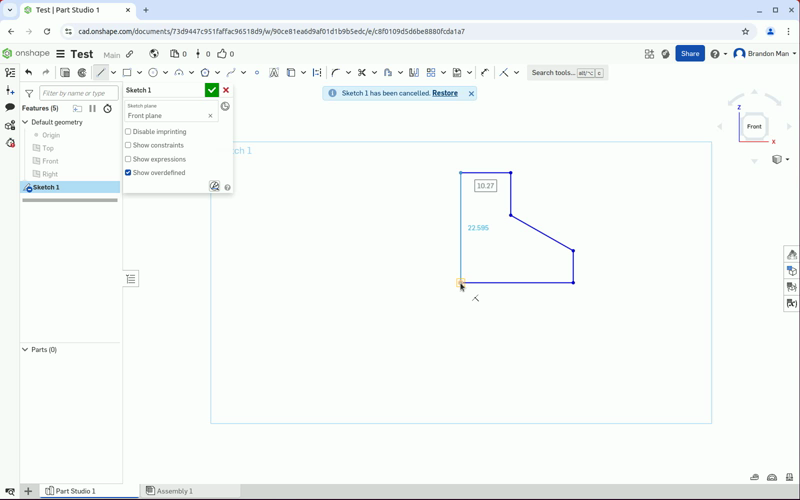
mouse_move(512, 250)
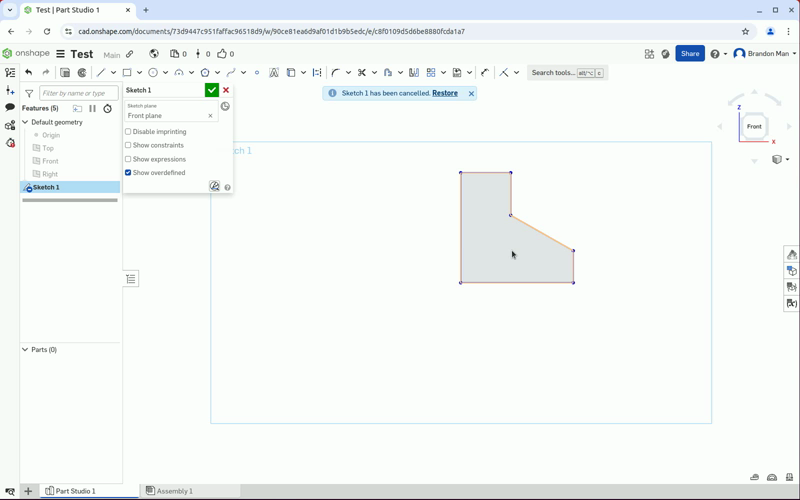
click(512, 250)
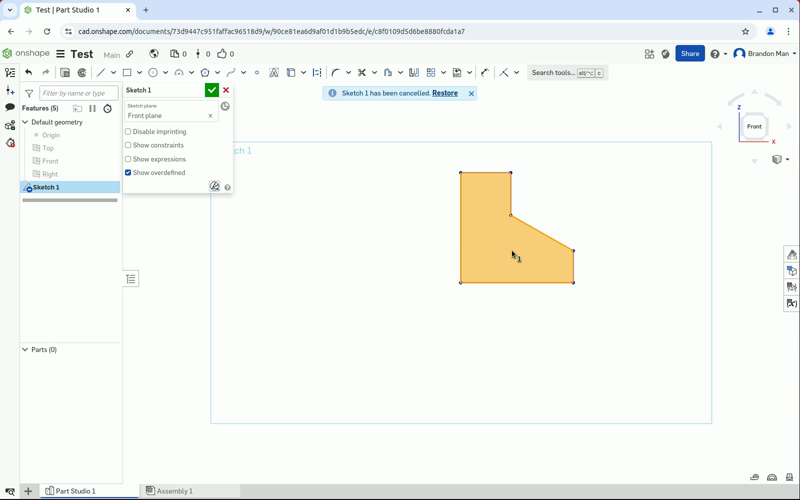
mouse_move(73, 352)
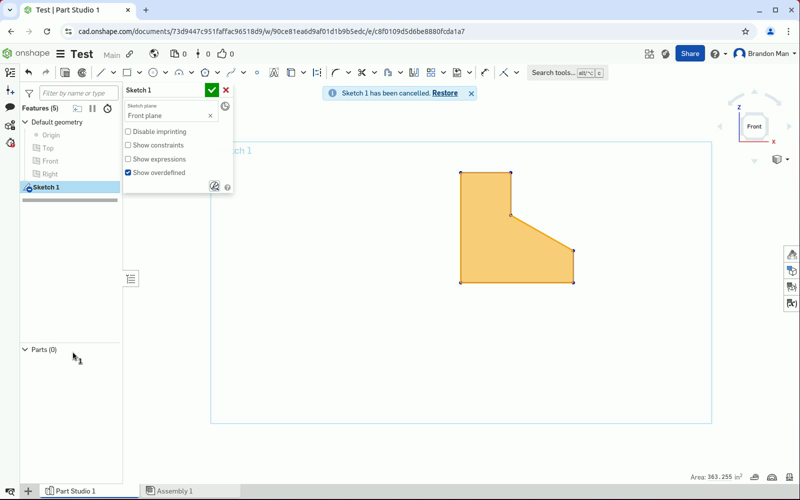
key(shift+y)
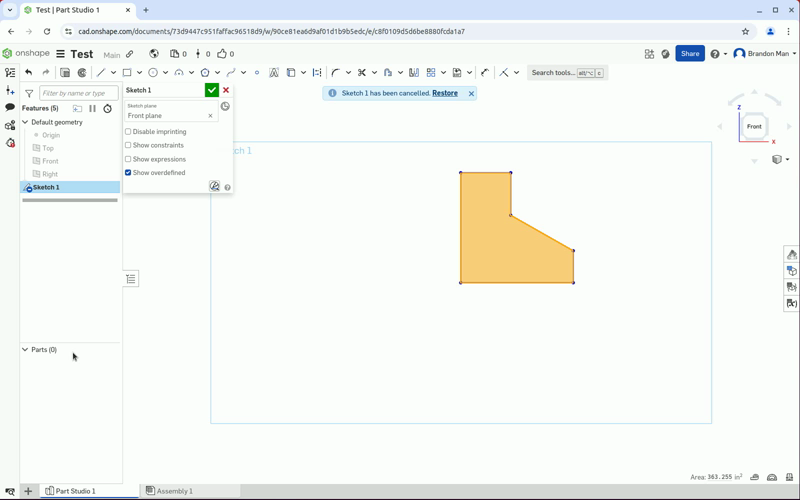
key(shift+e)
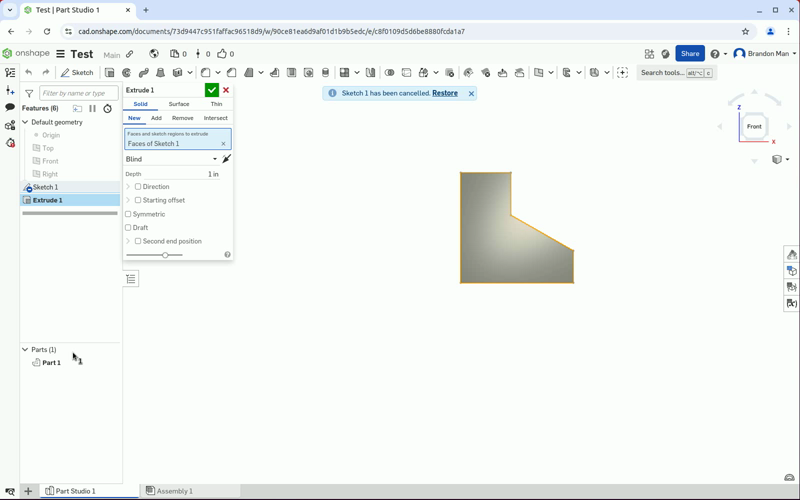
mouse_move(143, 106)
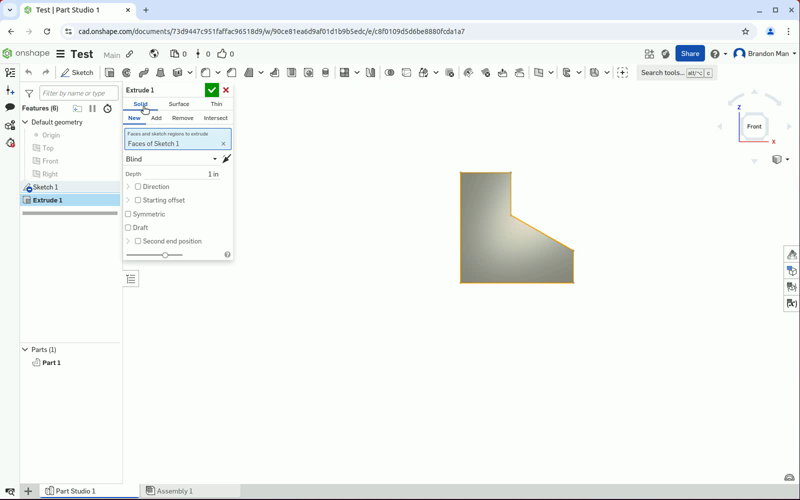
click(143, 106)
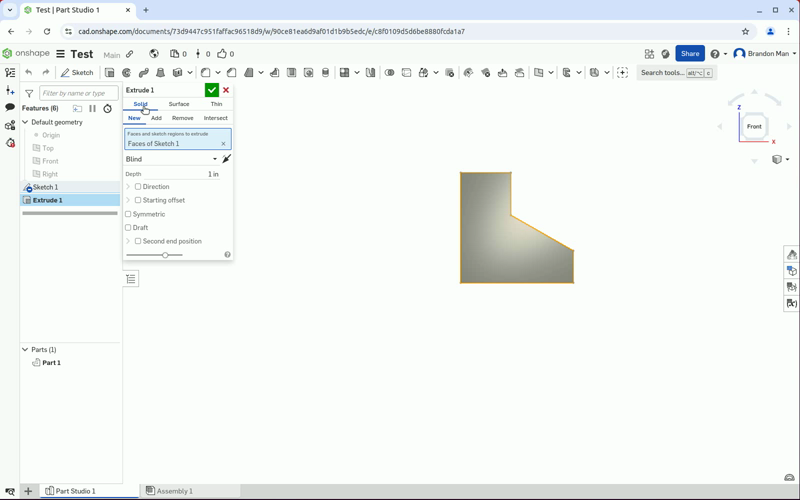
mouse_move(137, 120)
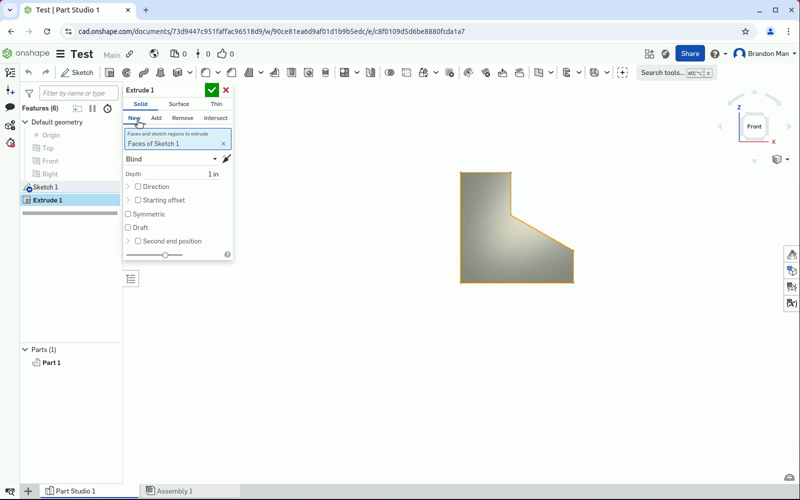
click(137, 120)
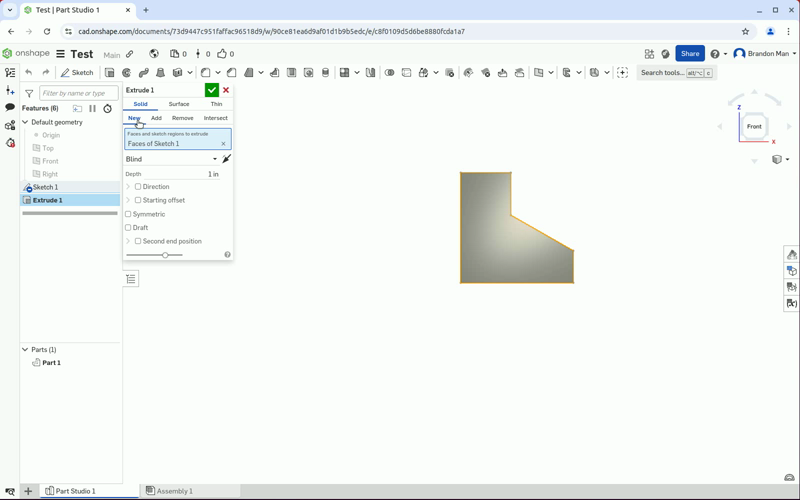
key(tab, 4)
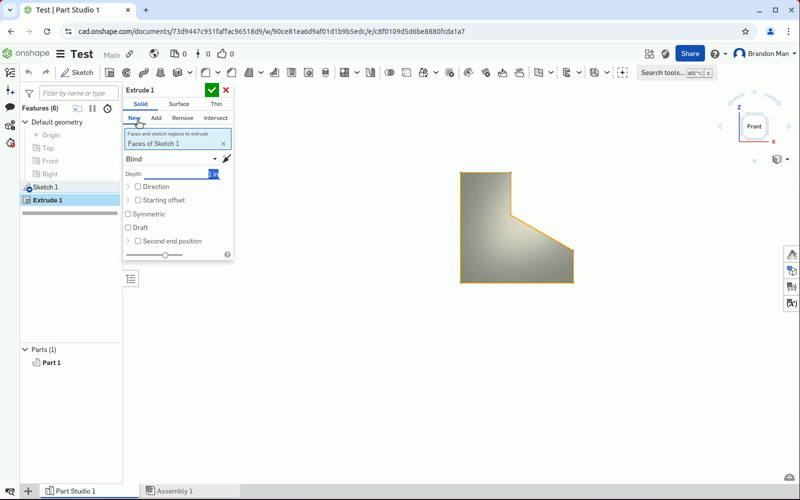
text(-18.535)
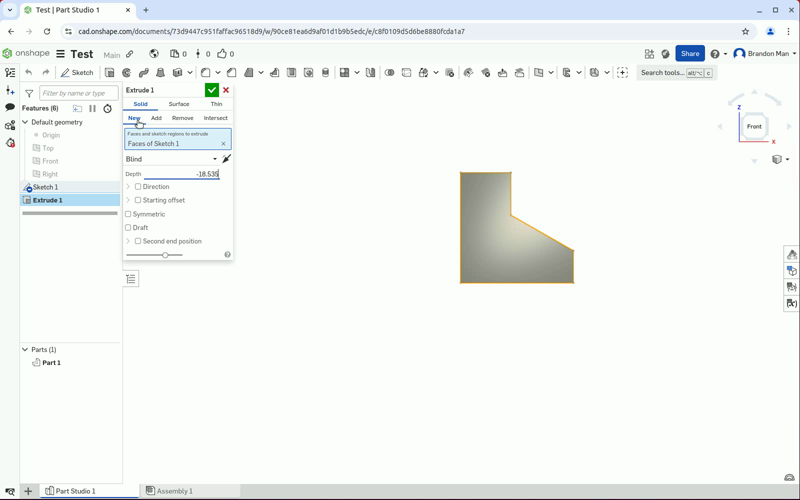
key(enter)
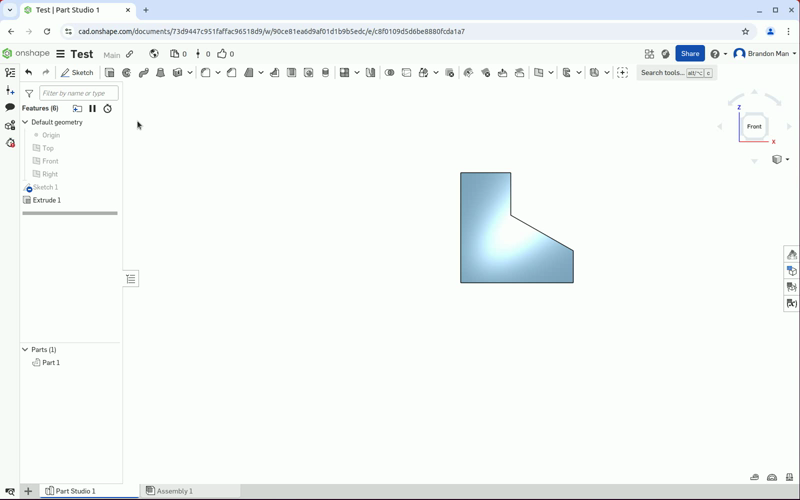
key(shift+h)
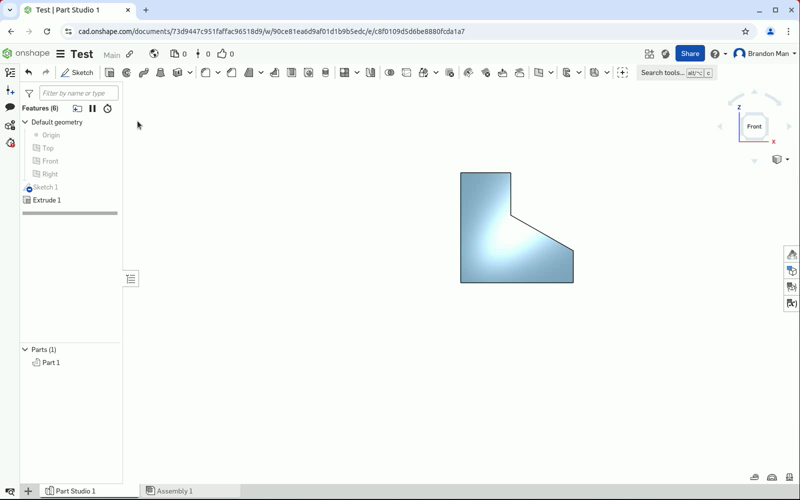
key(shift+h)
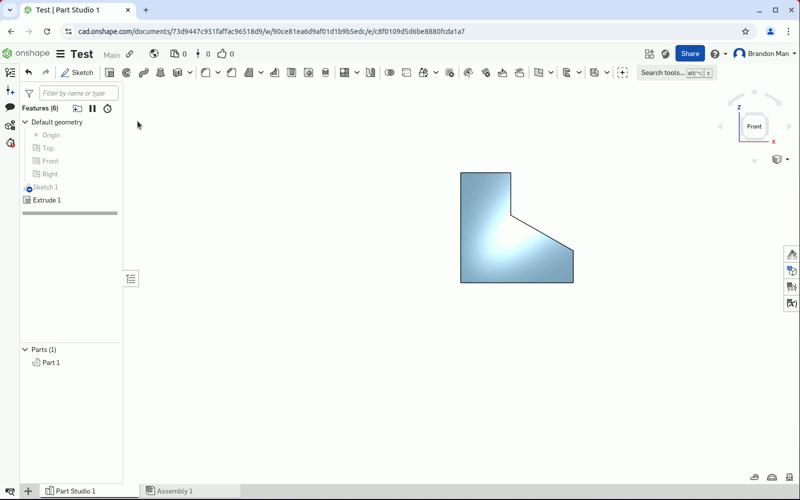
mouse_move(73, 189)
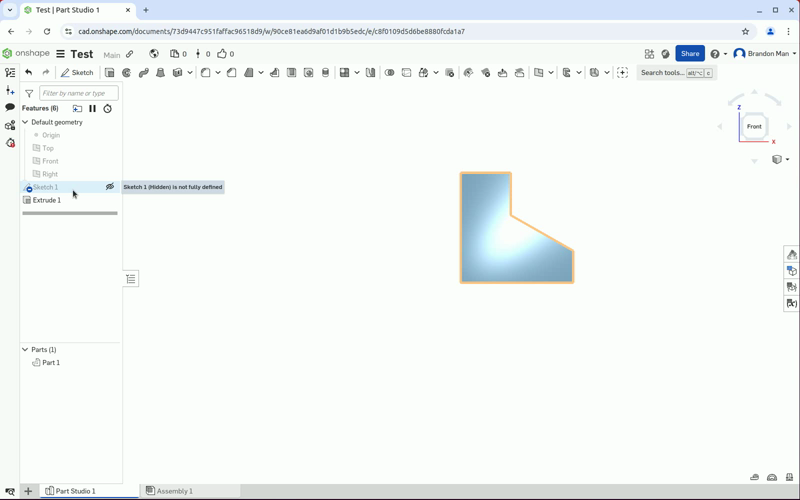
click(73, 189)
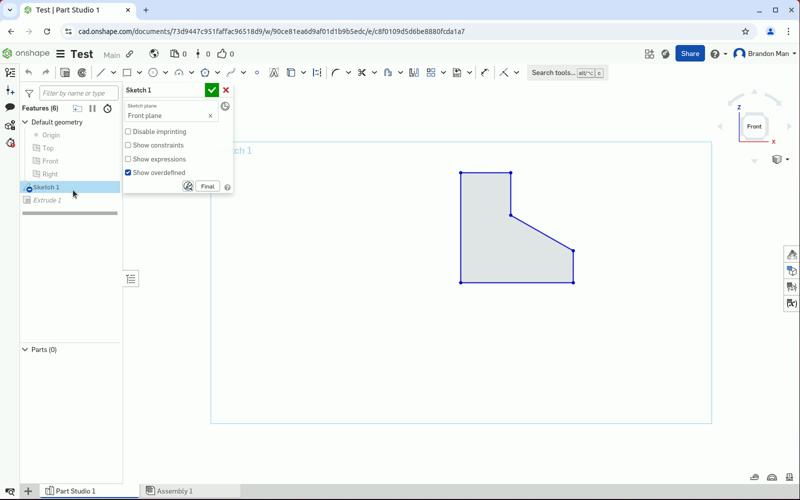
mouse_move(229, 92)
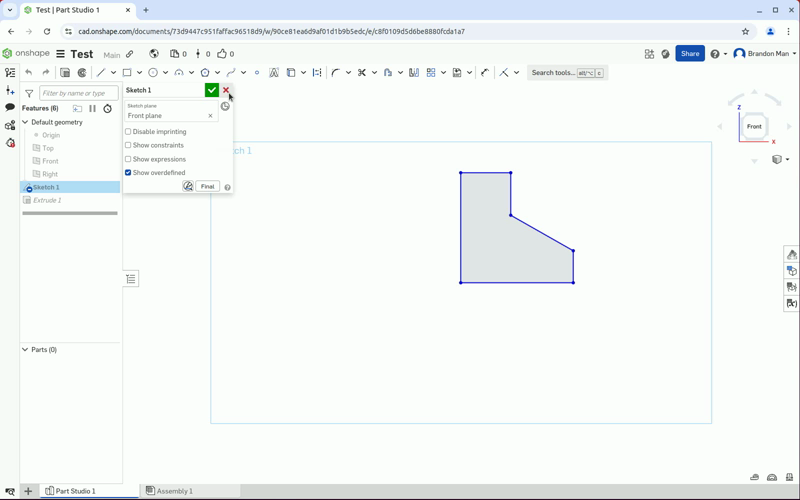
click(229, 92)
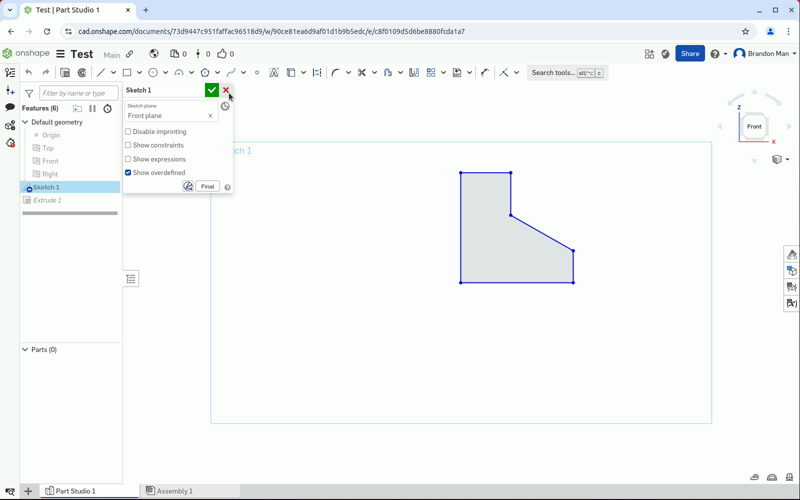
key(shift+s)
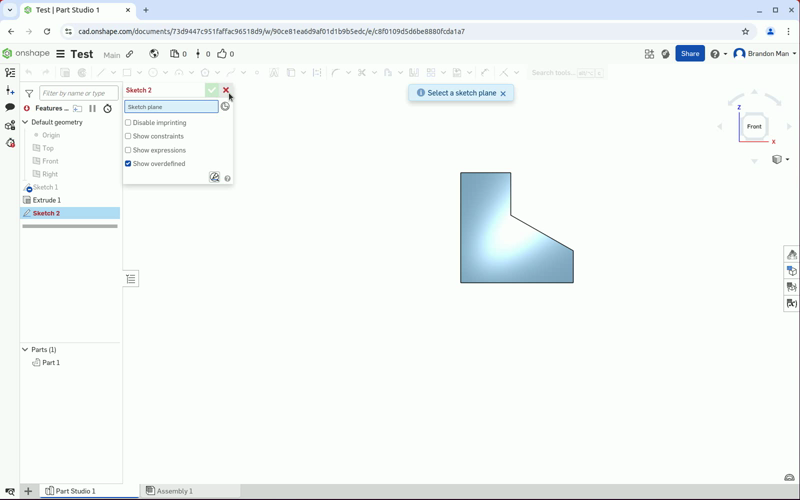
mouse_move(73, 163)
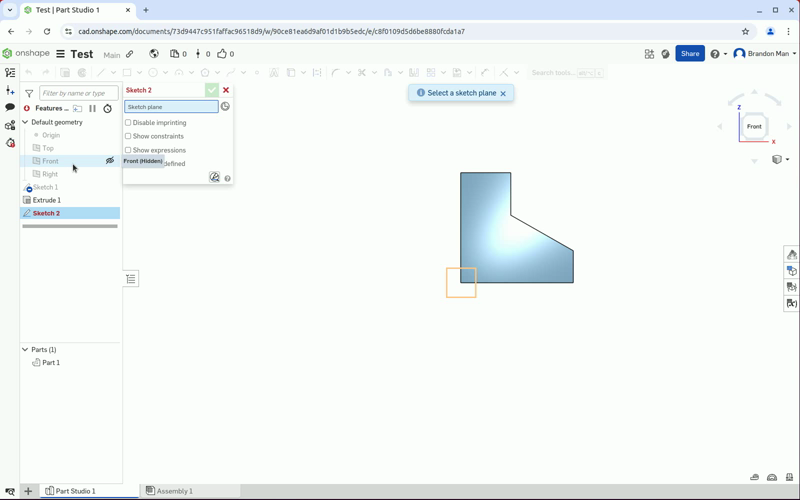
click(73, 163)
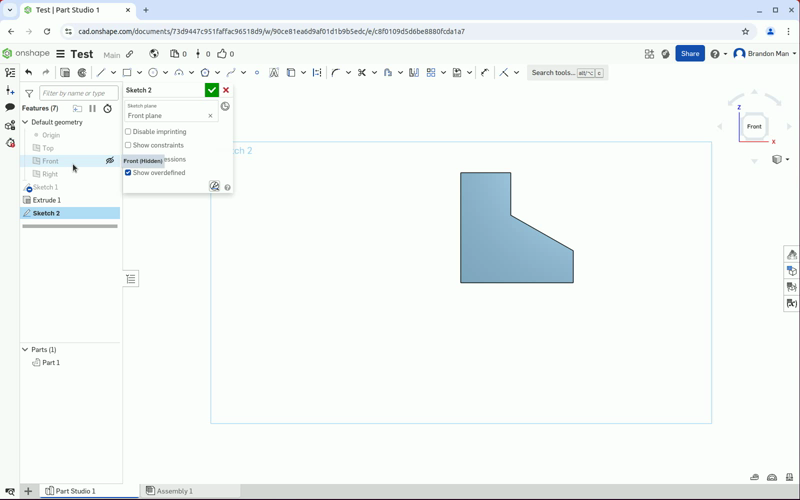
mouse_move(73, 352)
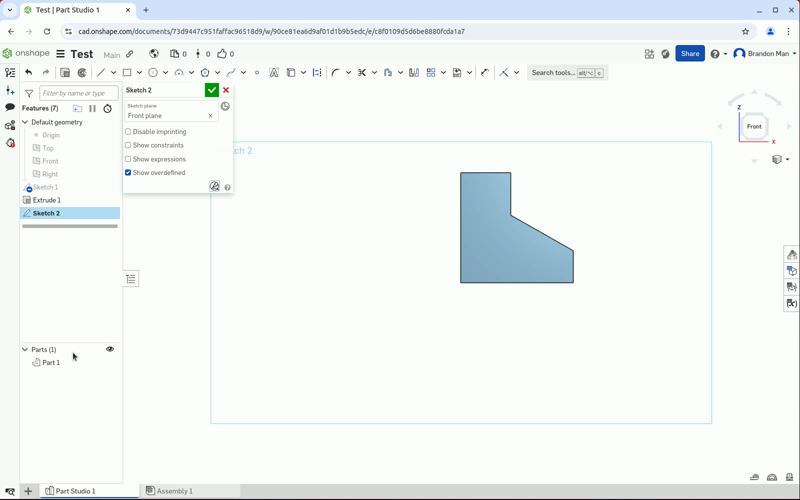
key(y)
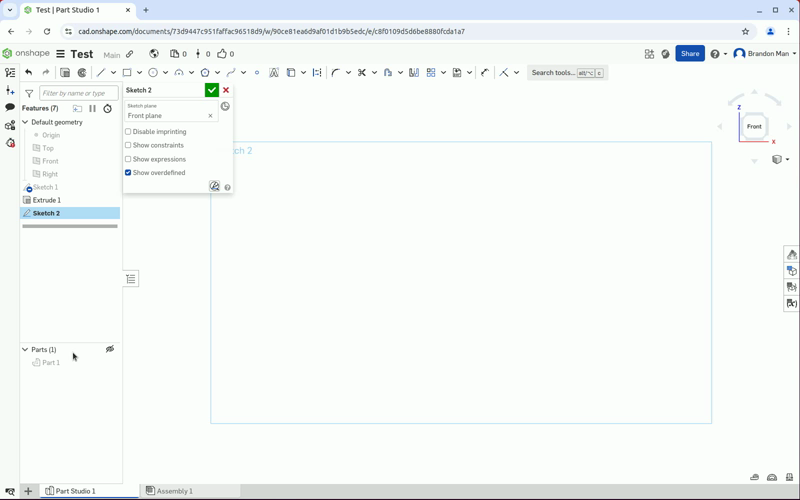
key(l)
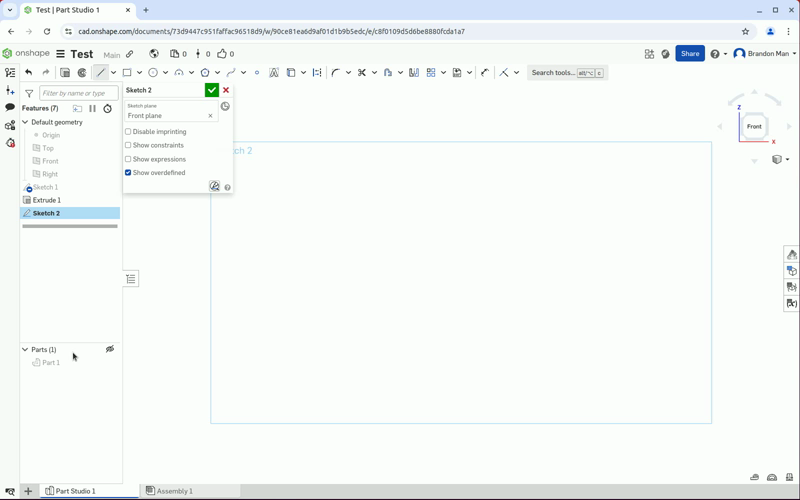
key_down(shift)
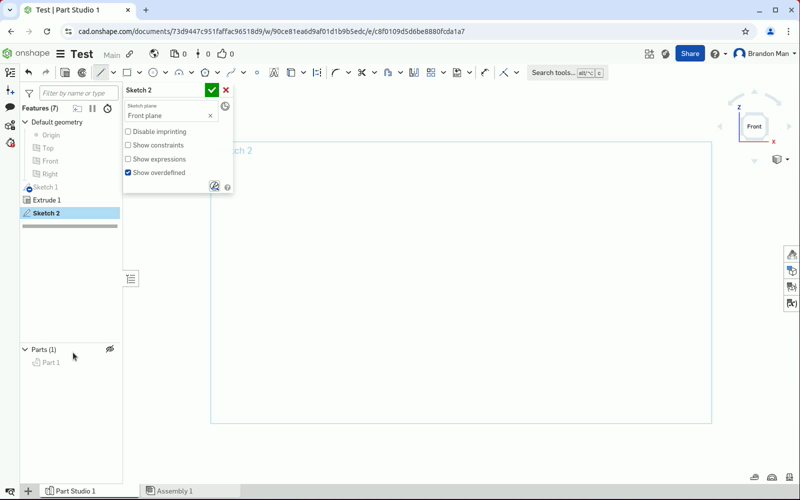
mouse_move(348, 282)
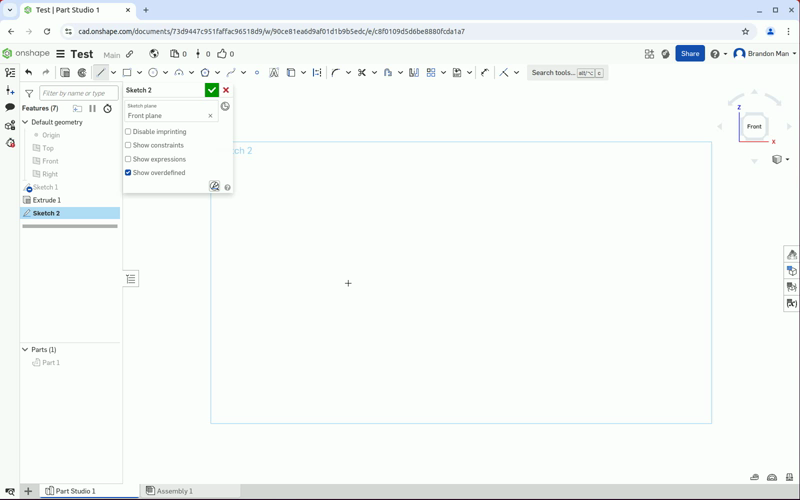
click(348, 282)
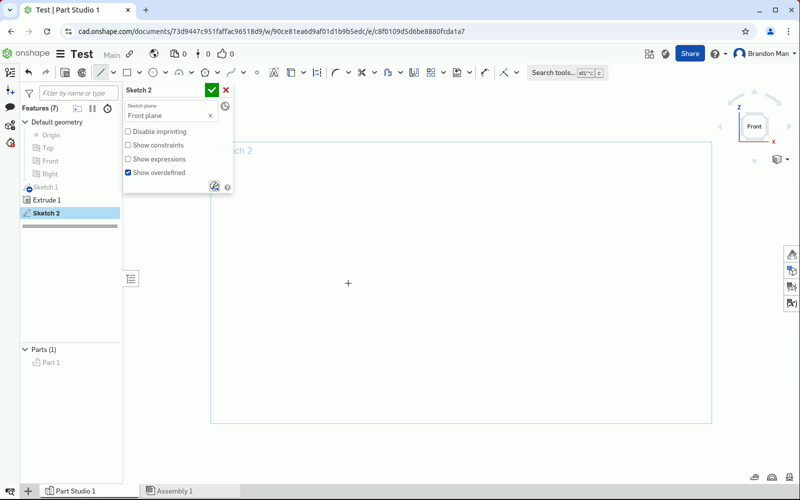
key_up(shift)
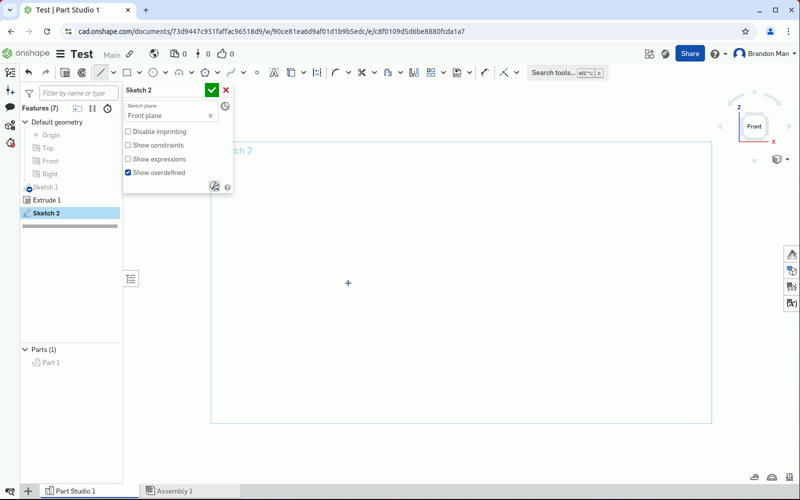
key_down(shift)
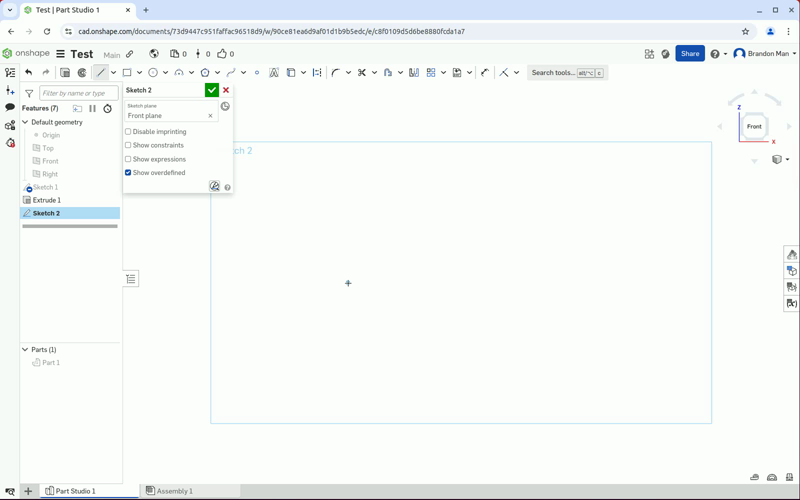
mouse_move(460, 282)
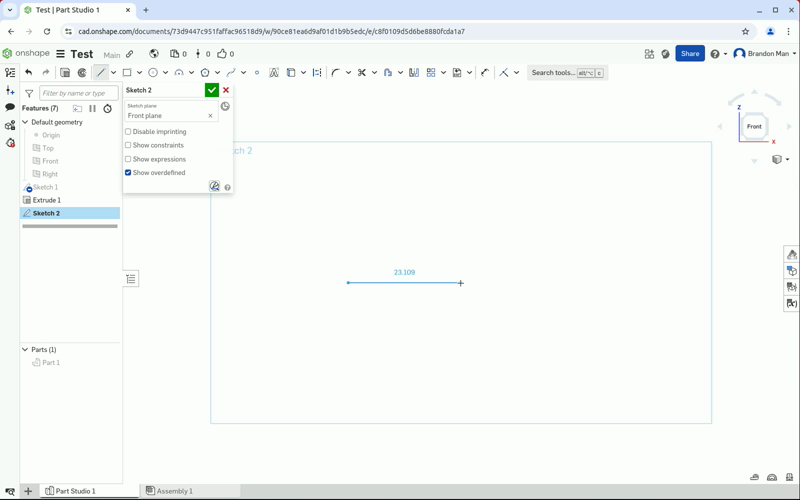
click(460, 282)
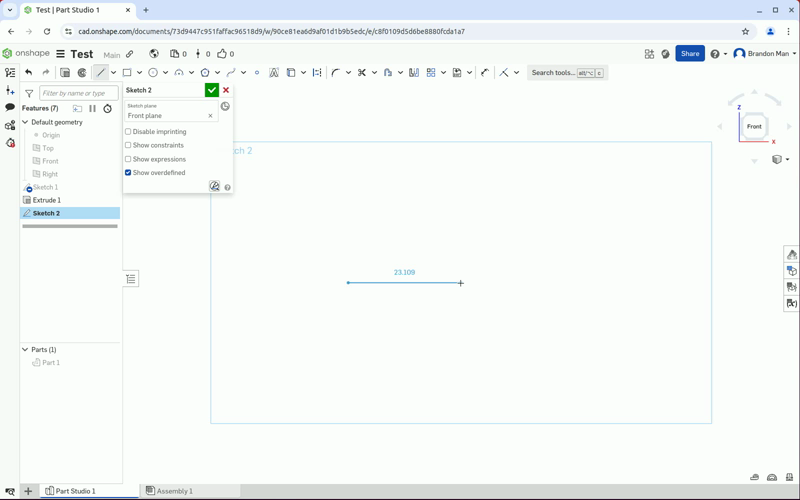
key_up(shift)
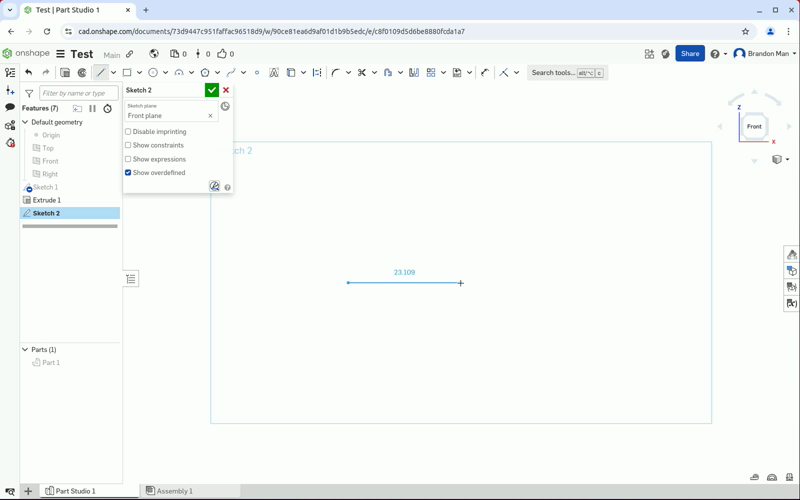
key_down(shift)
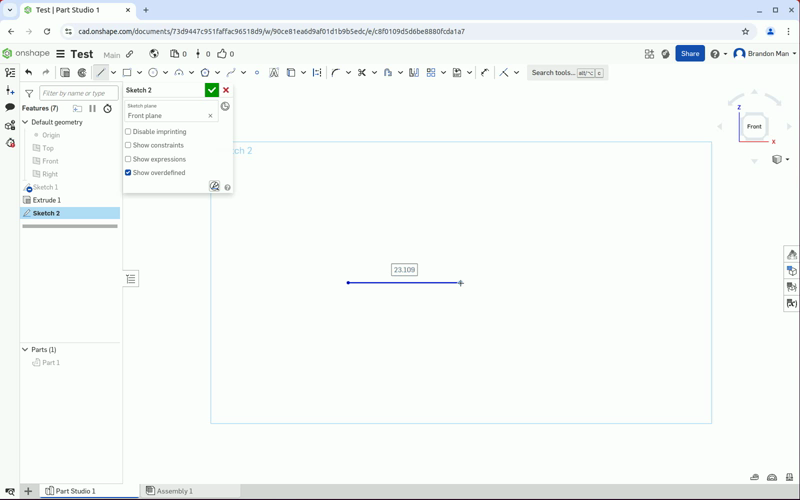
mouse_move(460, 172)
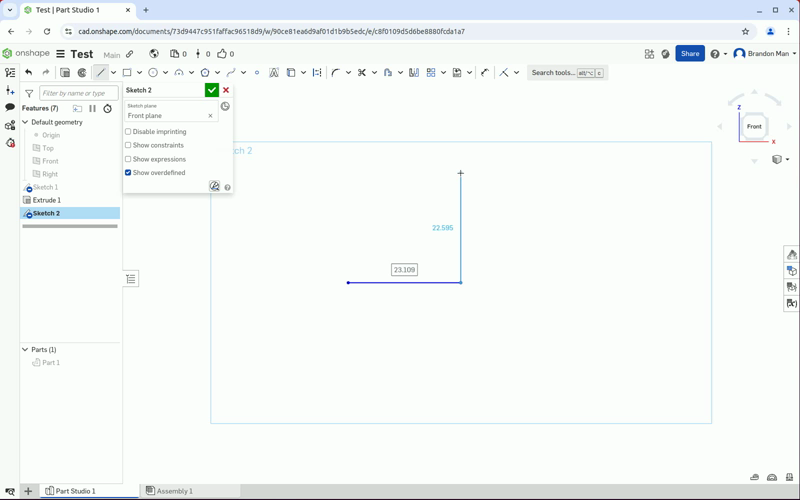
click(460, 172)
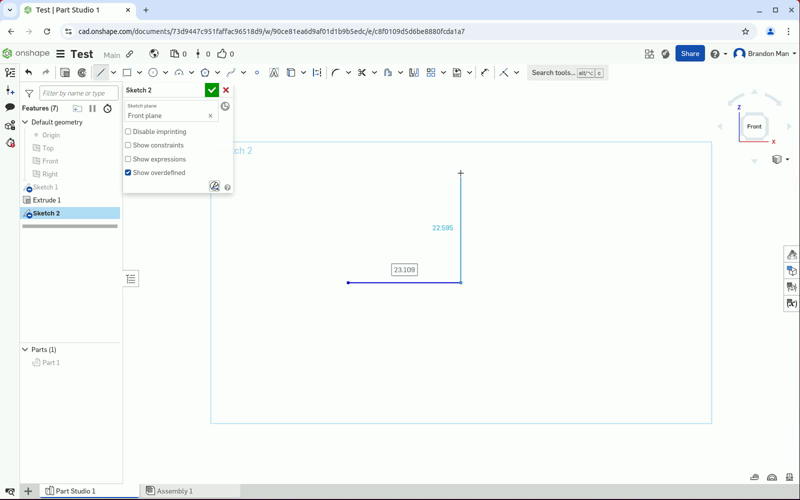
key_up(shift)
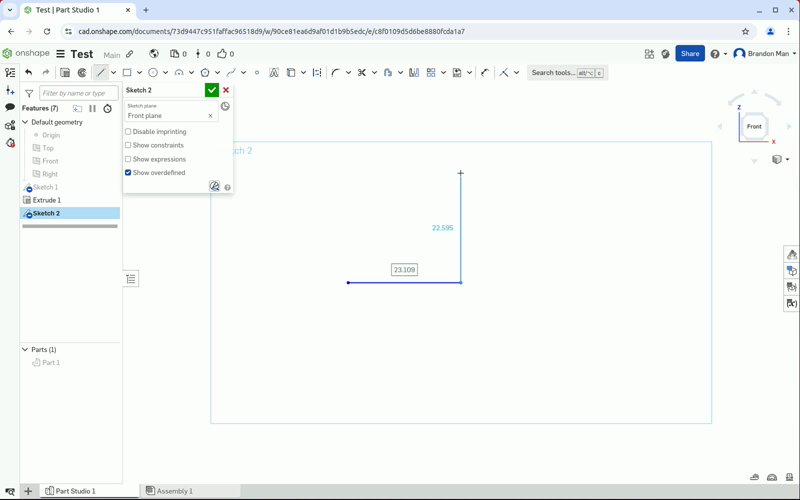
key_down(shift)
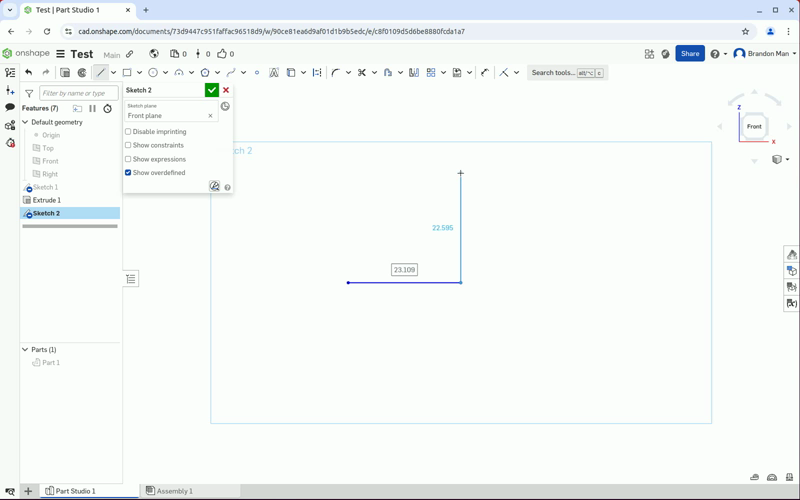
mouse_move(490, 172)
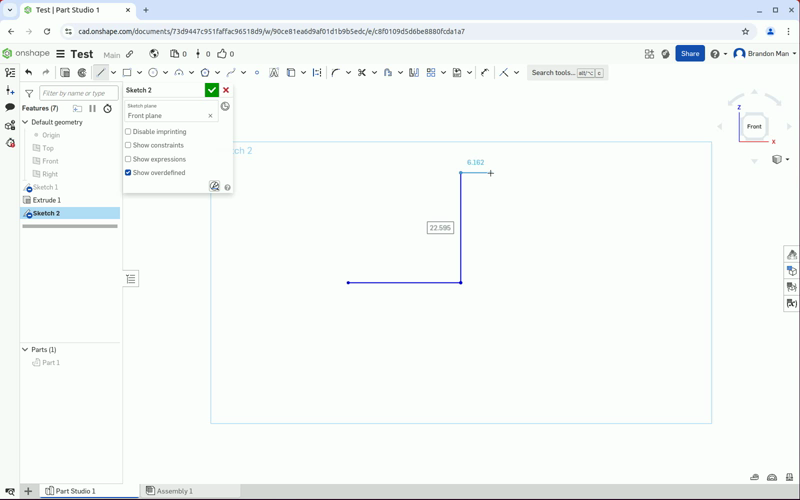
mouse_move(410, 172)
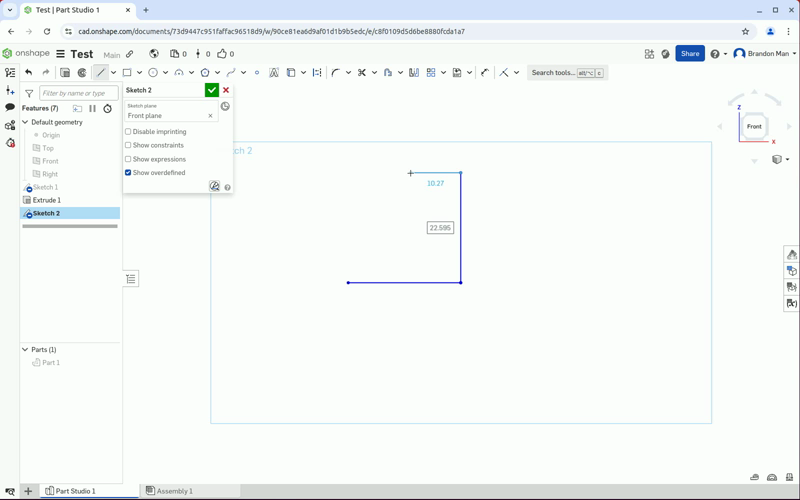
click(410, 172)
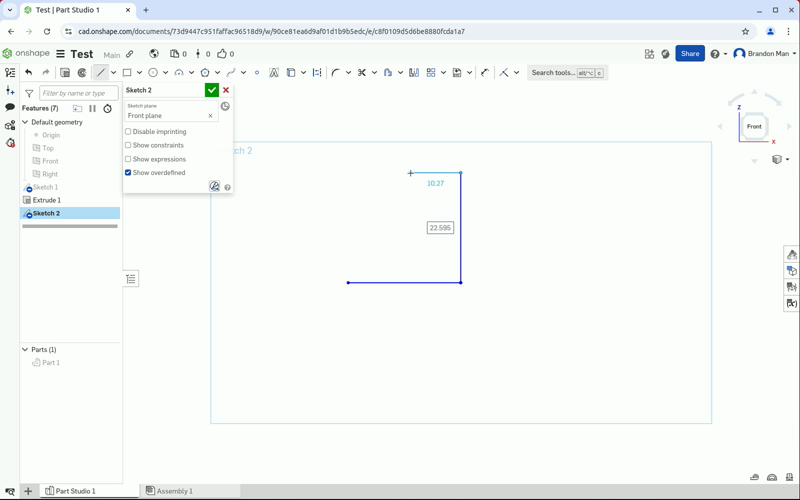
key_up(shift)
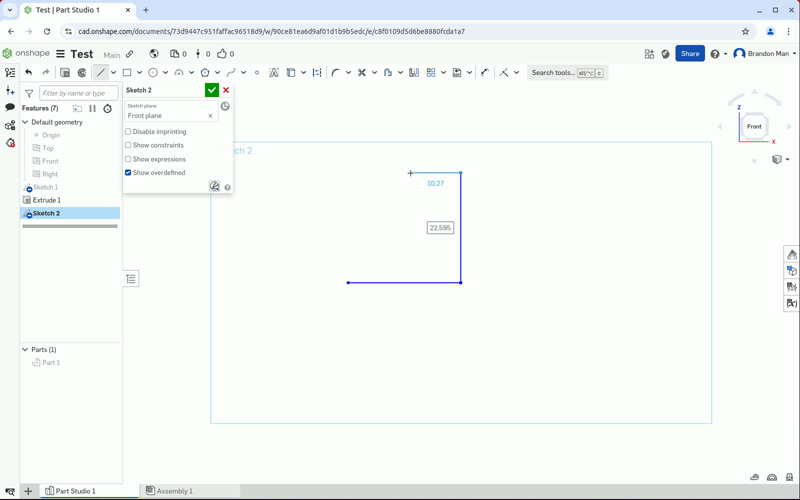
key_down(shift)
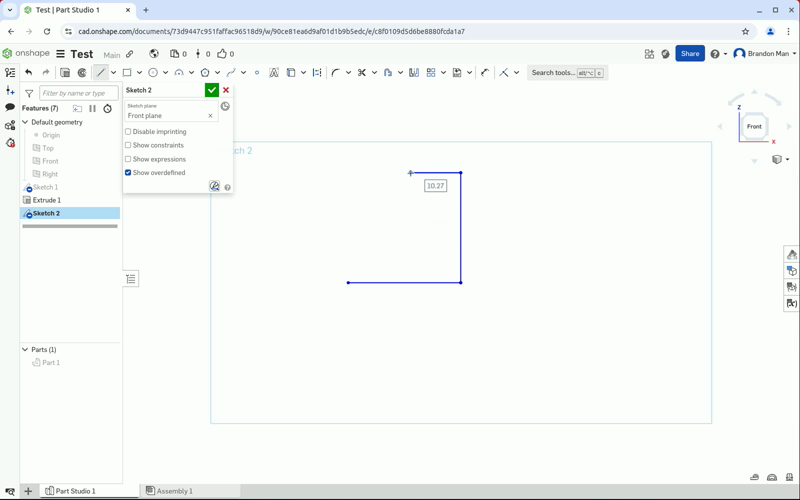
mouse_move(440, 172)
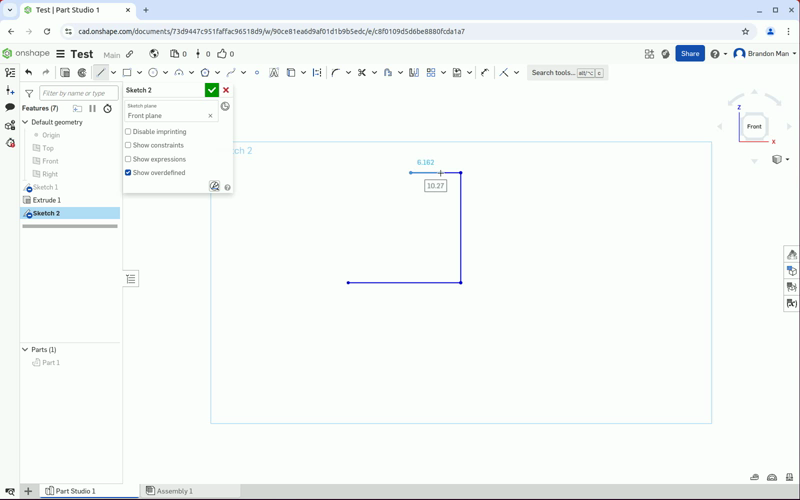
mouse_move(410, 215)
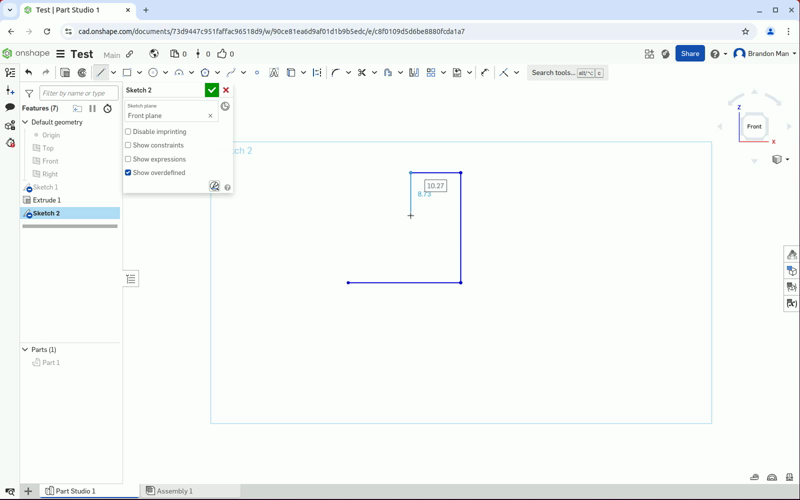
click(410, 215)
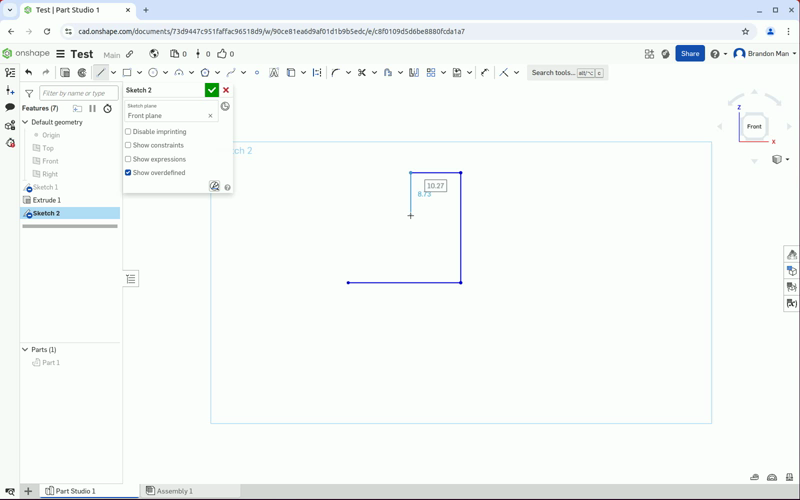
key_up(shift)
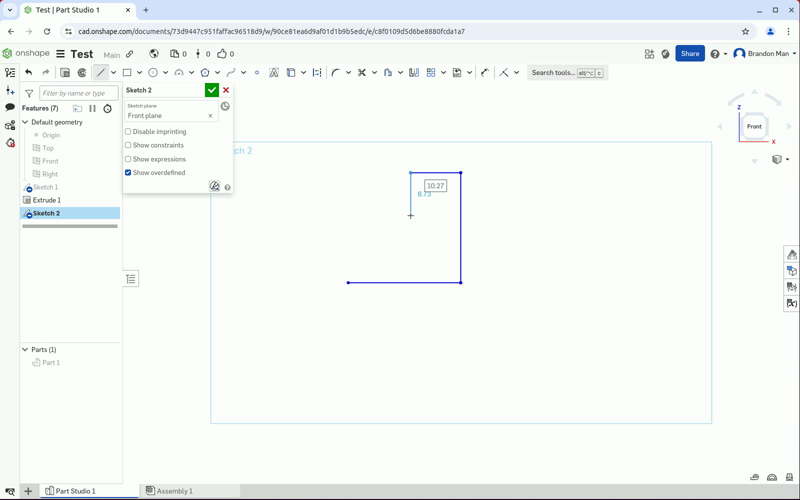
key_down(shift)
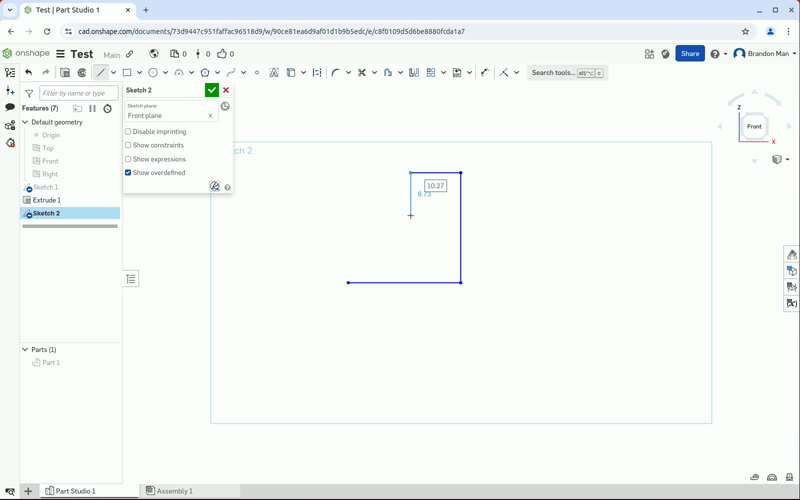
mouse_move(348, 250)
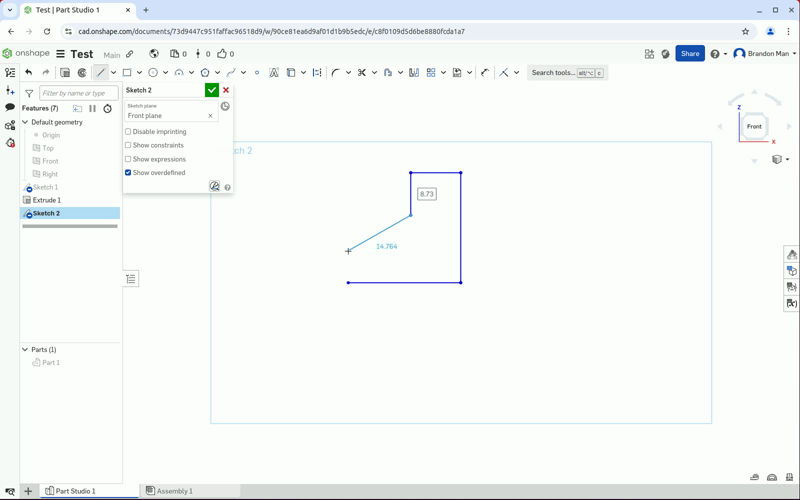
click(348, 250)
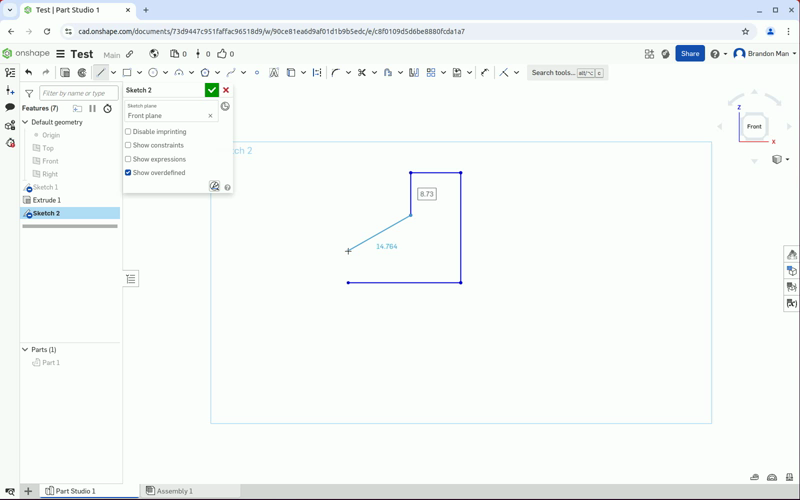
key_up(shift)
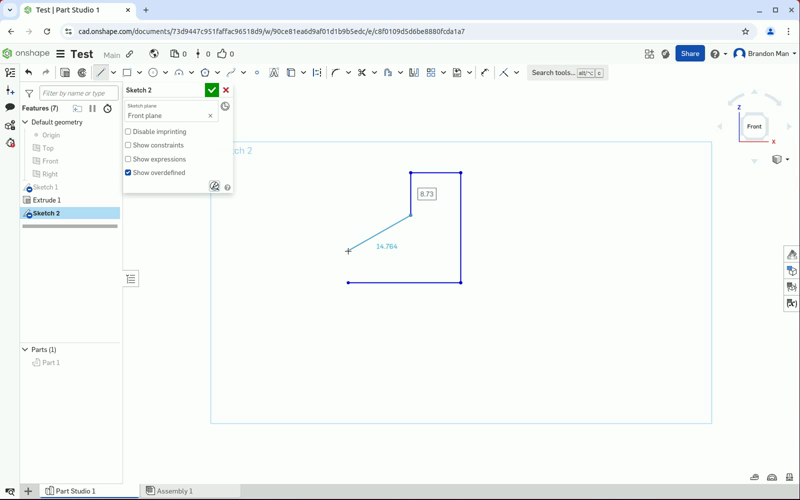
mouse_move(378, 250)
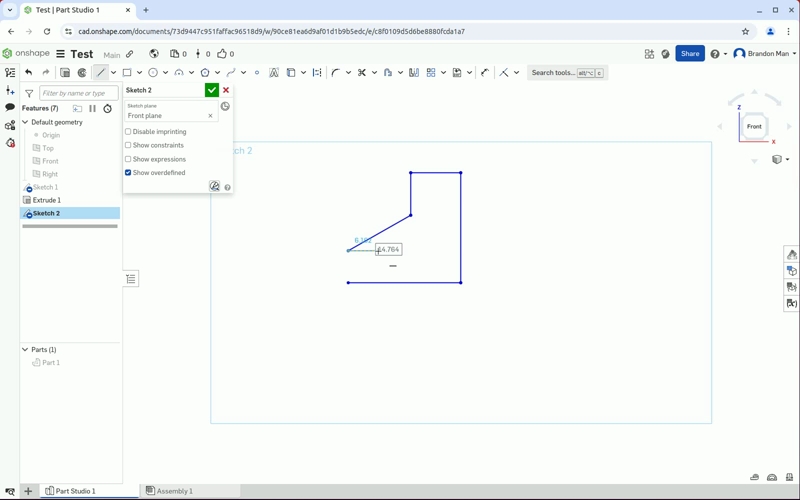
key_down(shift)
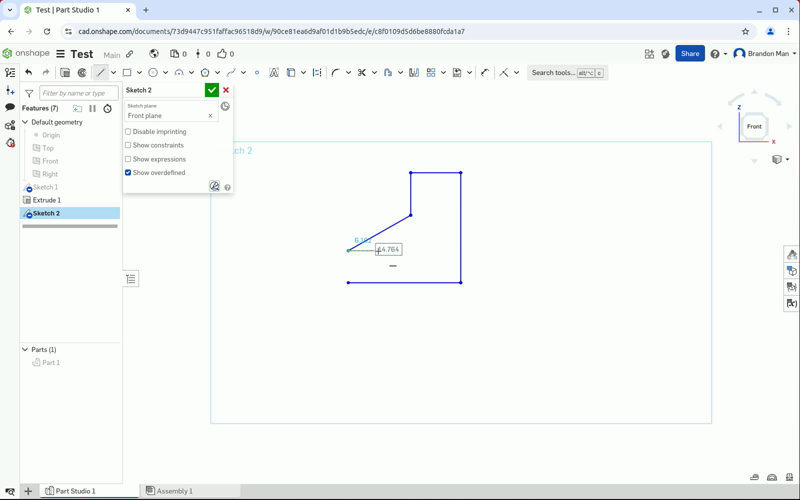
mouse_move(348, 282)
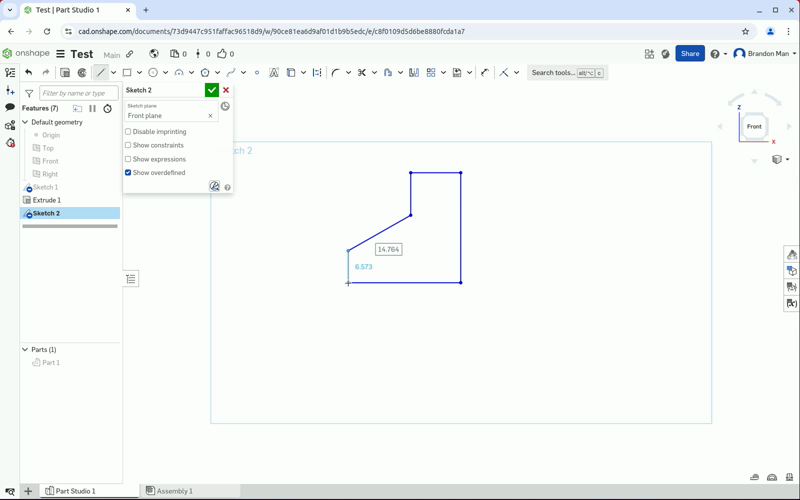
key_up(shift)
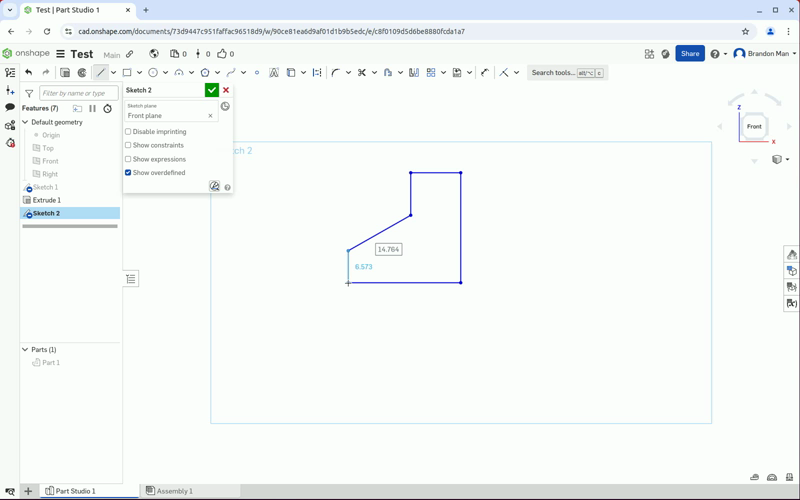
click(348, 282)
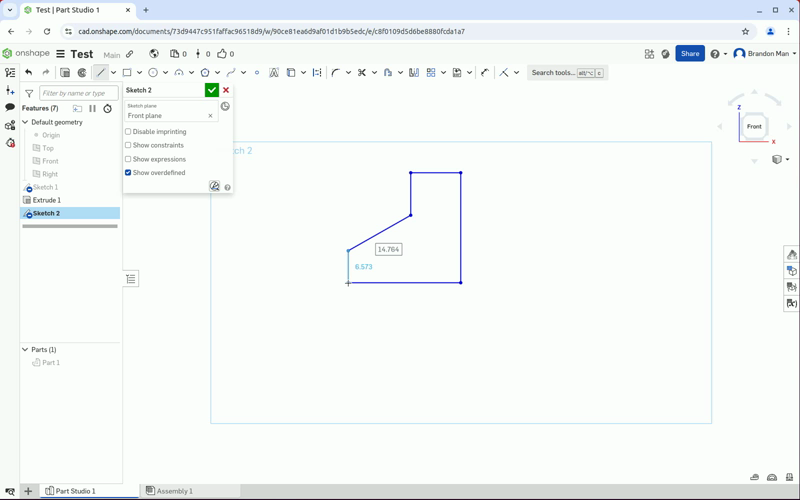
key(esc)
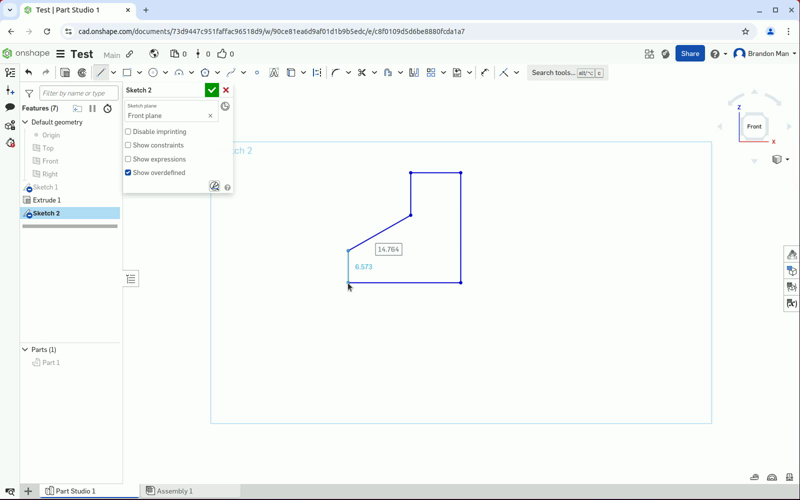
mouse_move(440, 267)
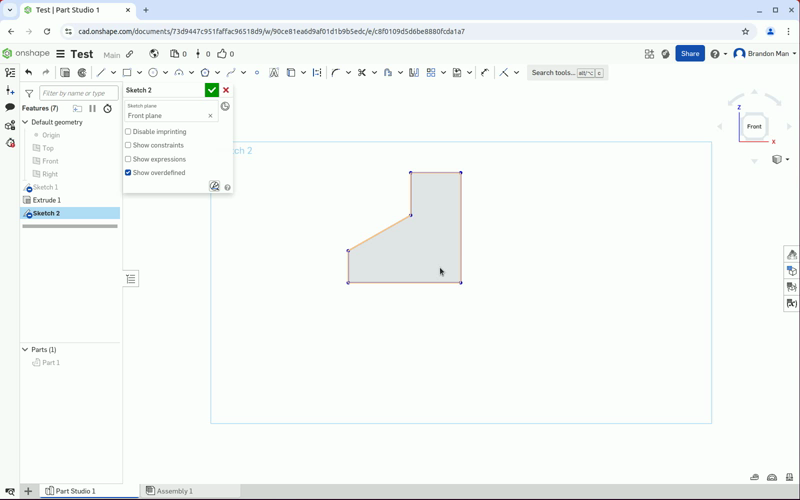
click(440, 267)
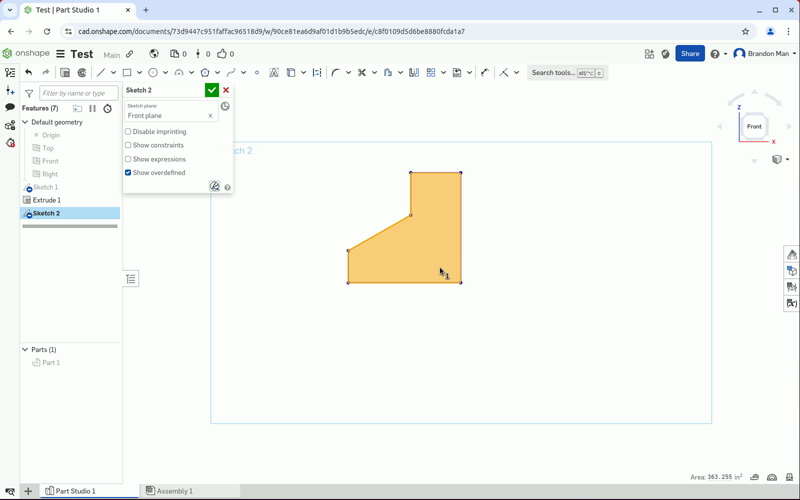
mouse_move(73, 352)
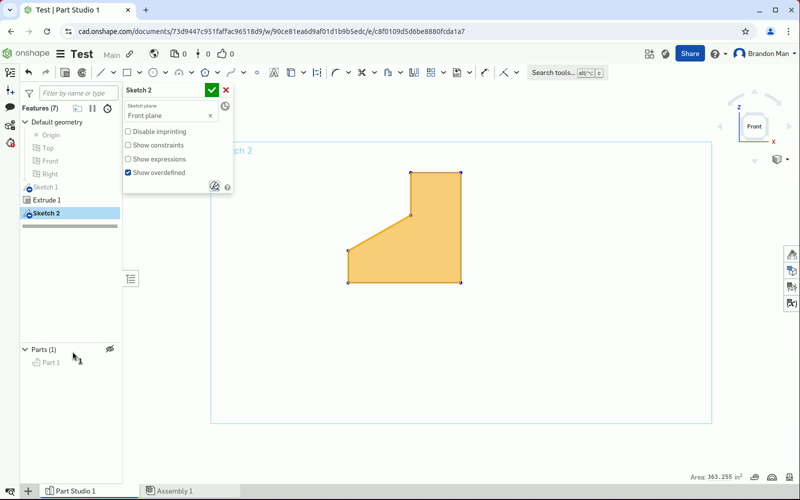
key(shift+y)
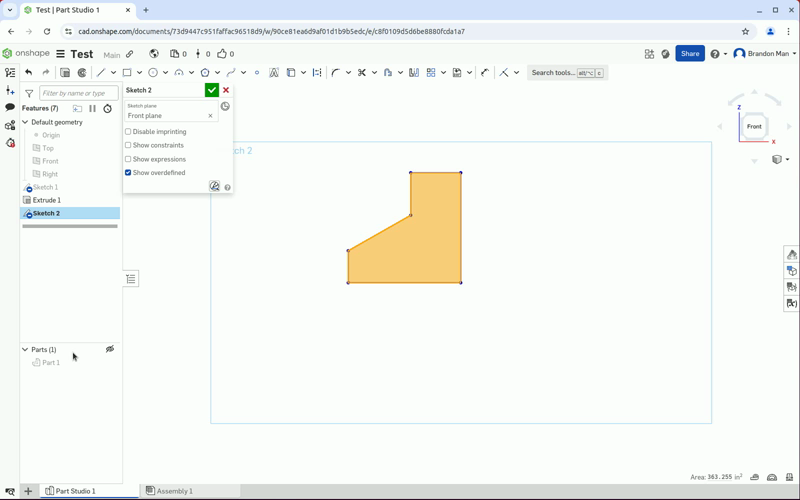
key(shift+e)
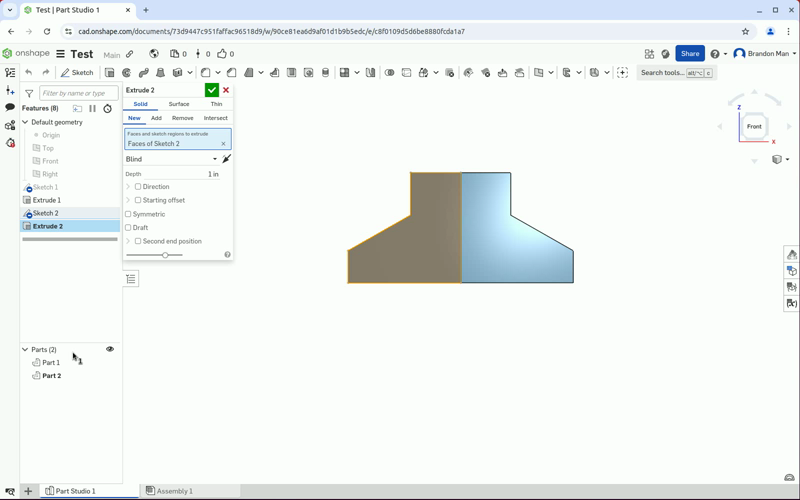
mouse_move(143, 106)
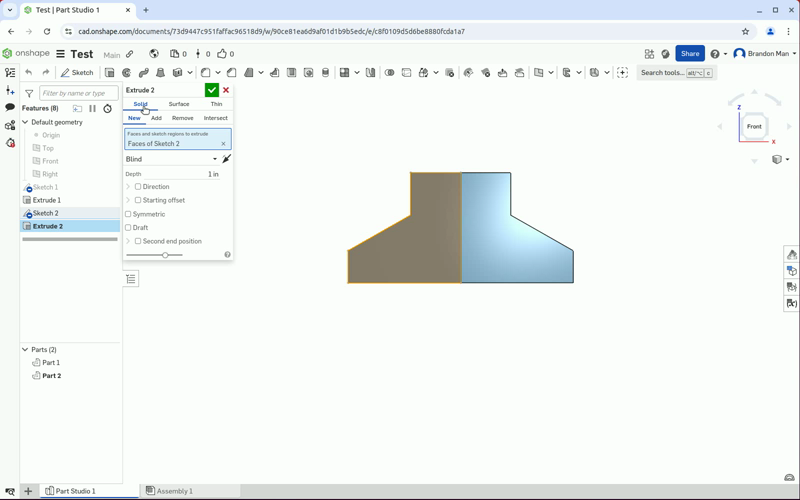
click(143, 106)
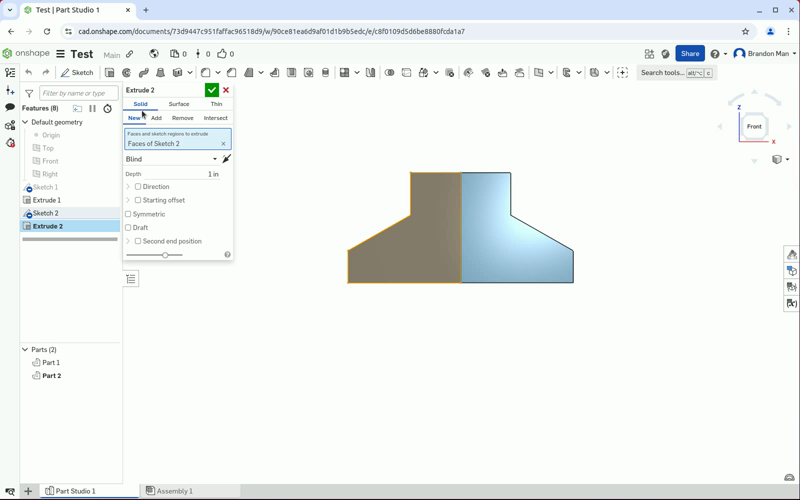
mouse_move(137, 120)
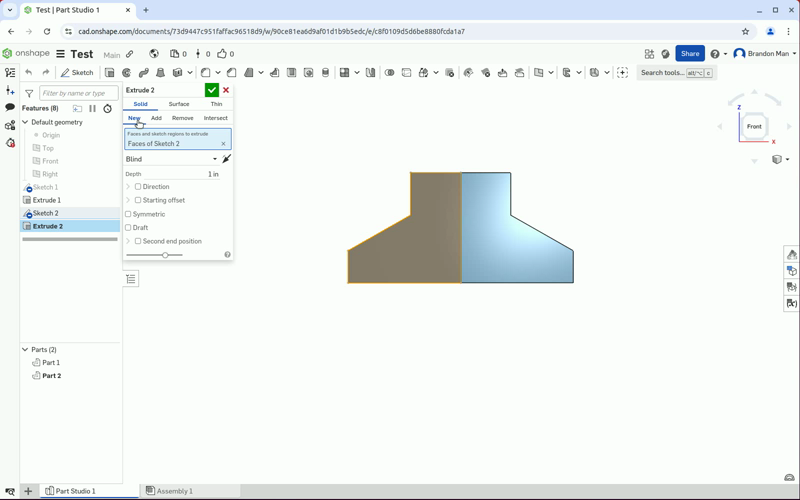
click(137, 120)
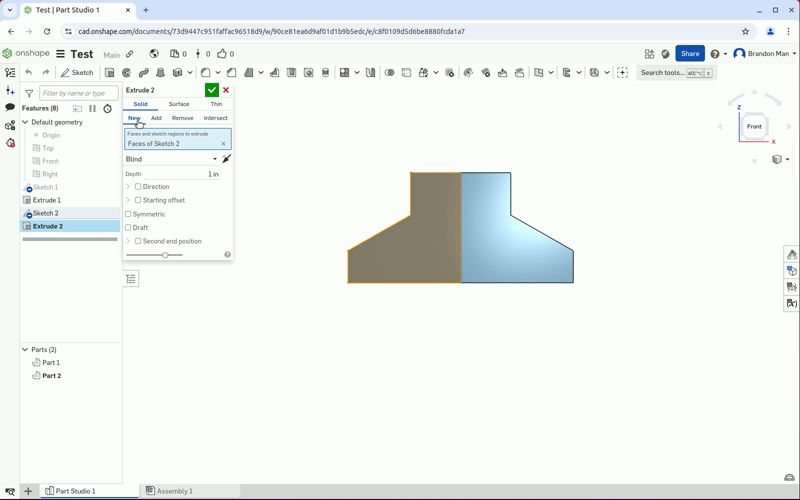
key(tab, 4)
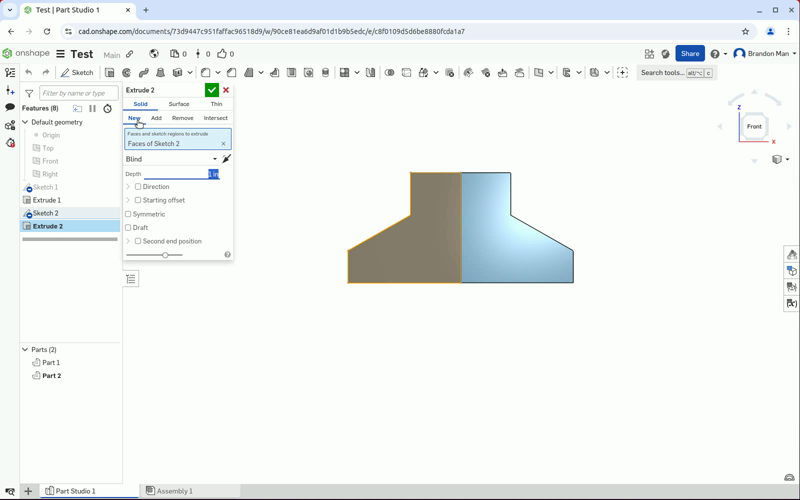
text(-18.535)
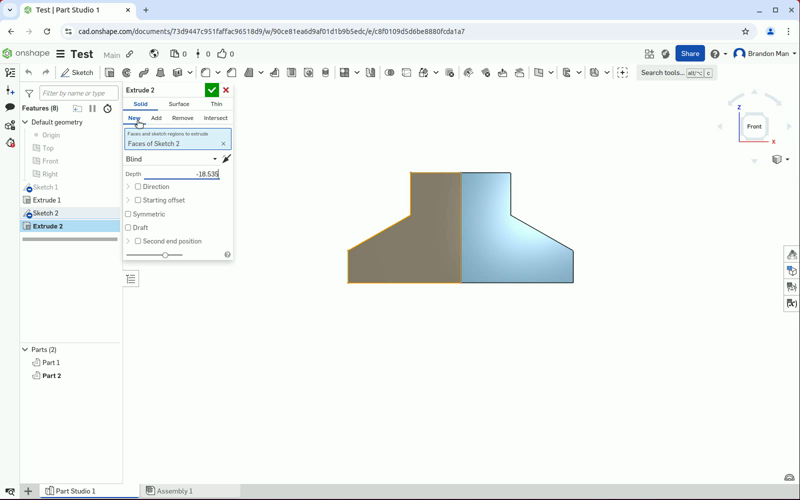
key(enter)
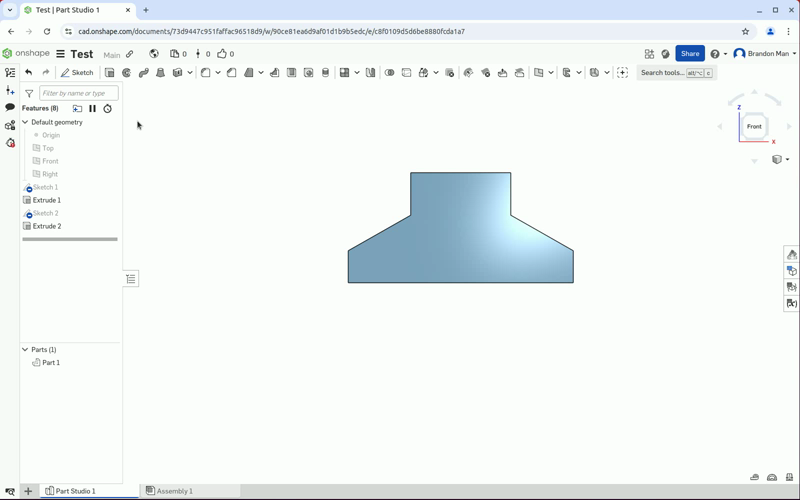
key(shift+h)
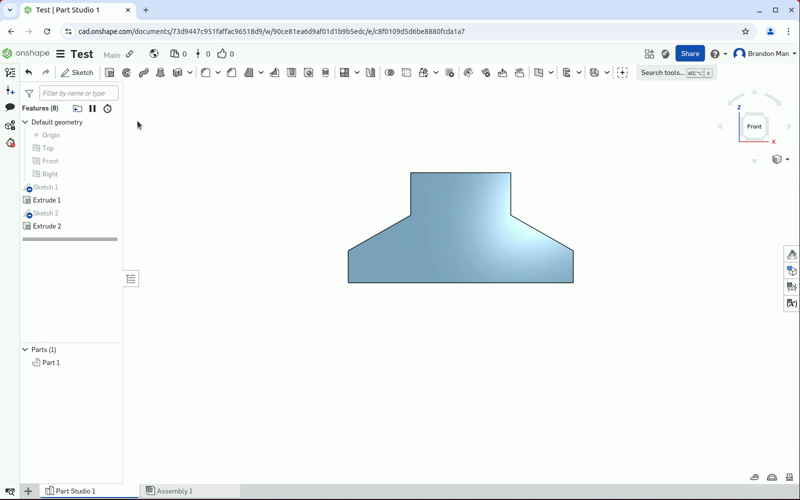
key(shift+h)
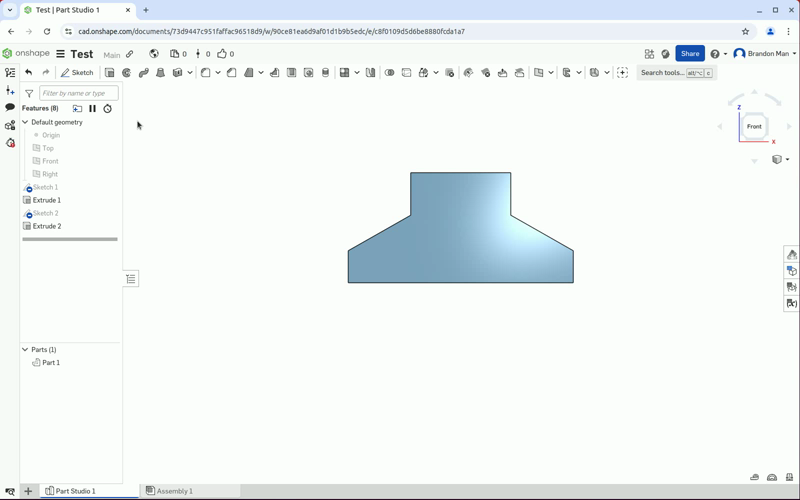
mouse_move(73, 189)
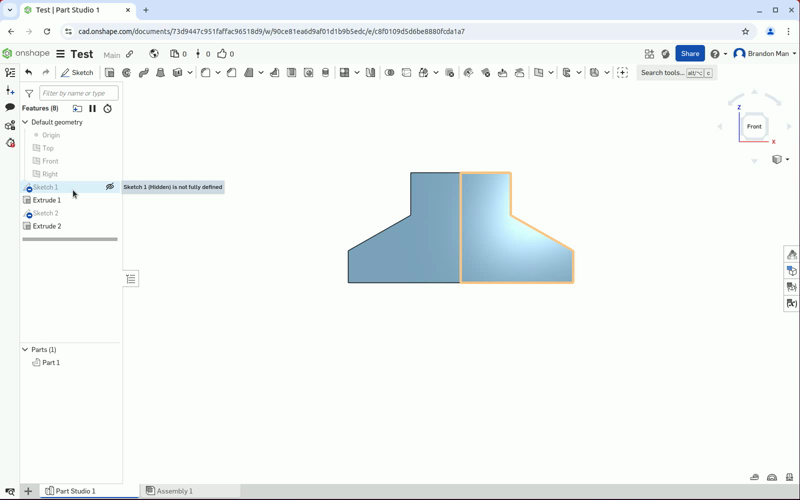
click(73, 189)
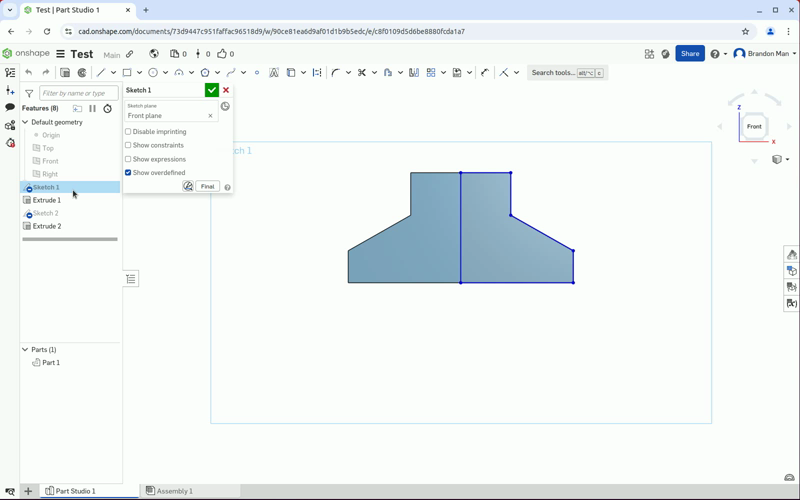
mouse_move(229, 92)
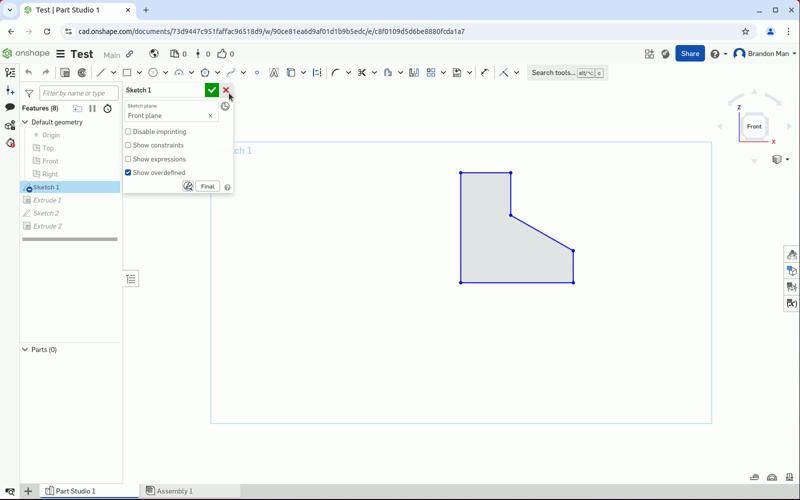
click(229, 92)
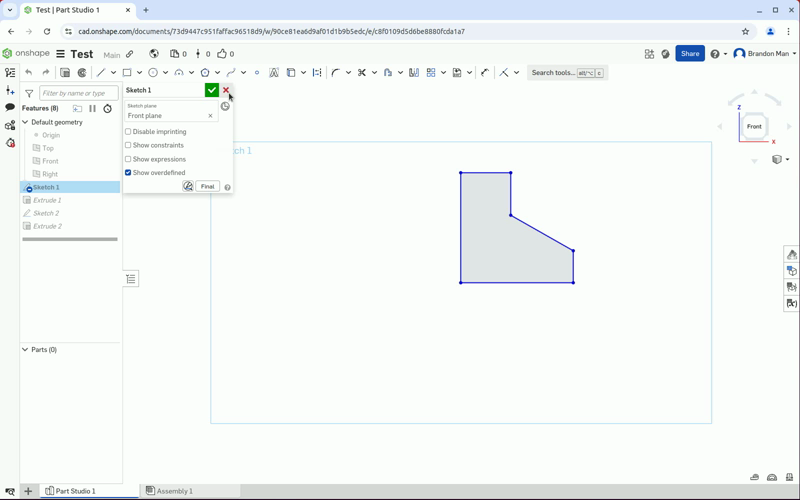
key(shift+s)
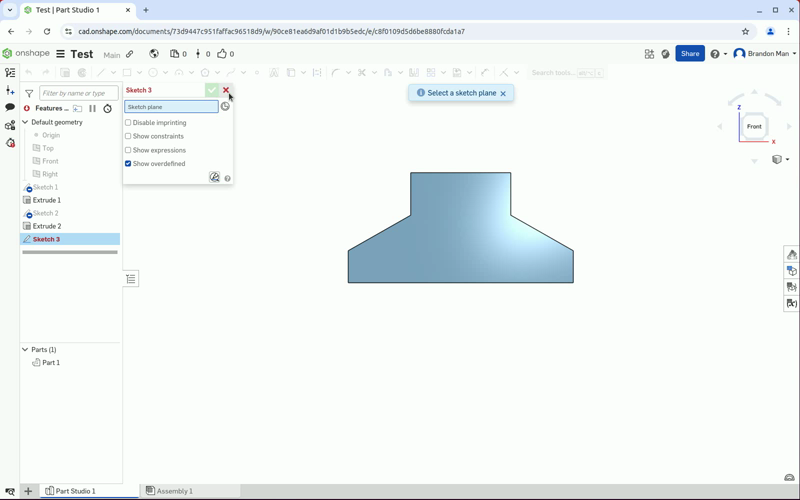
mouse_move(73, 163)
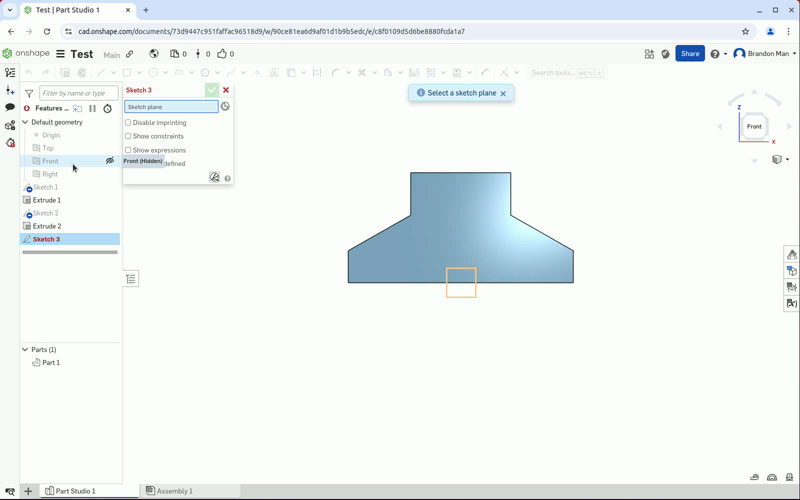
click(73, 163)
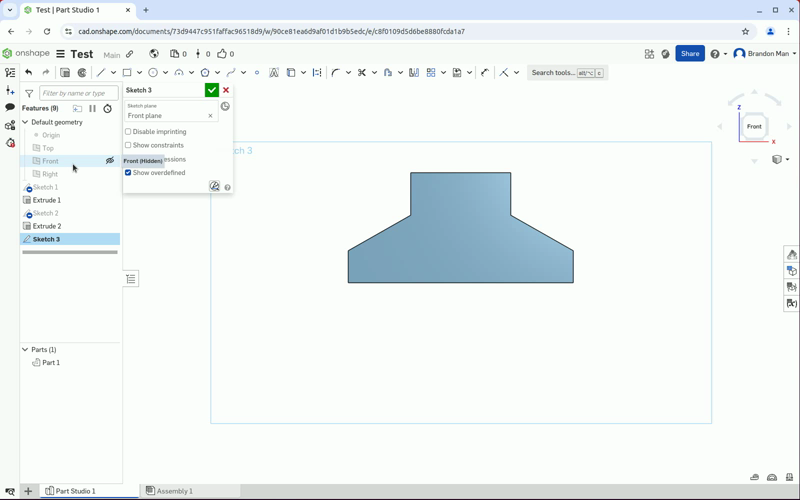
mouse_move(73, 352)
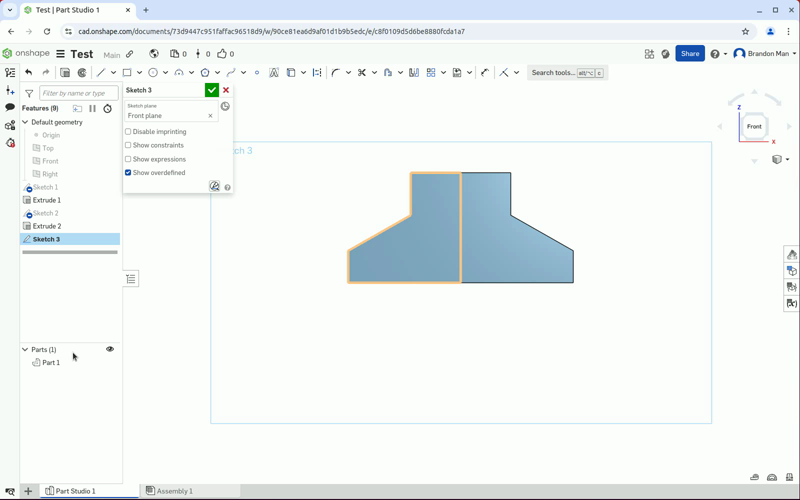
key(y)
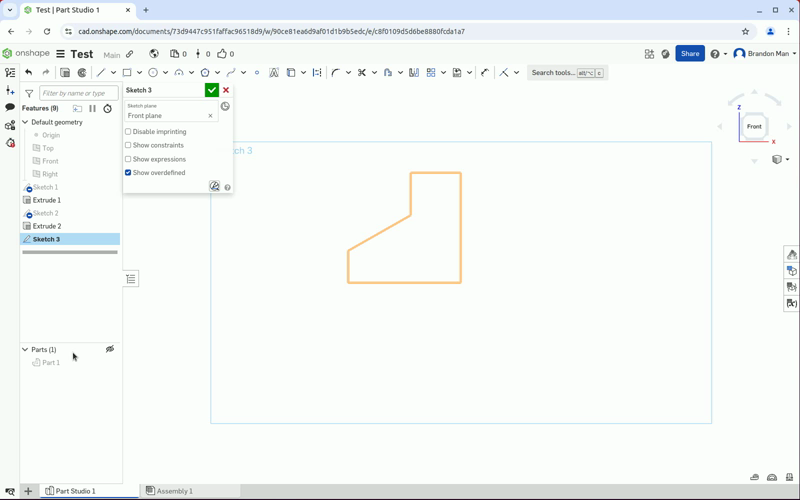
key(l)
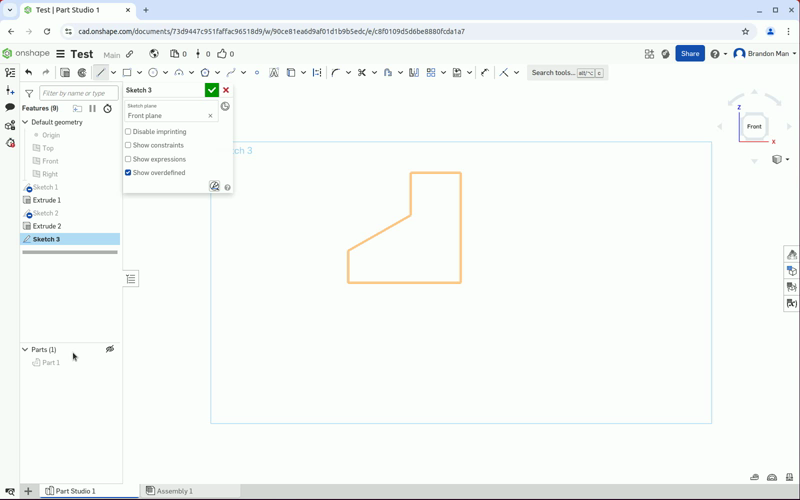
key_down(shift)
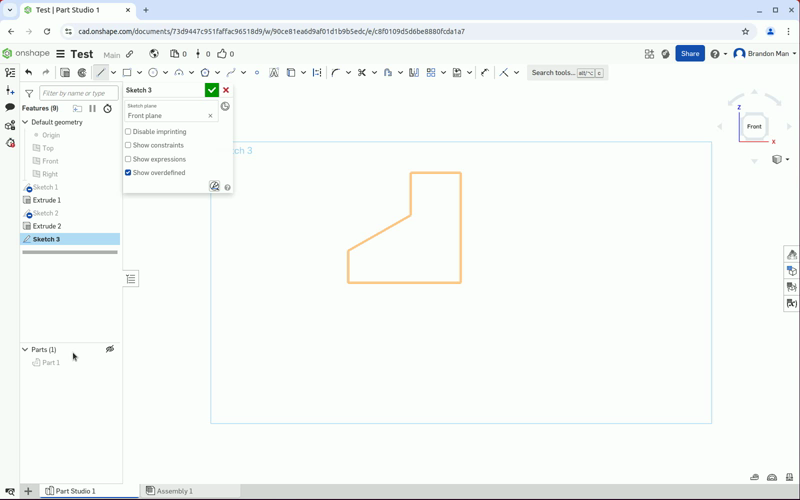
mouse_move(410, 282)
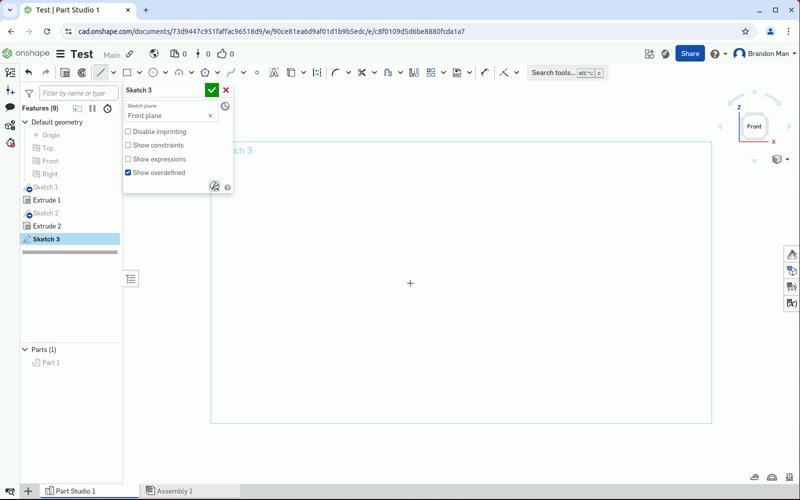
click(410, 282)
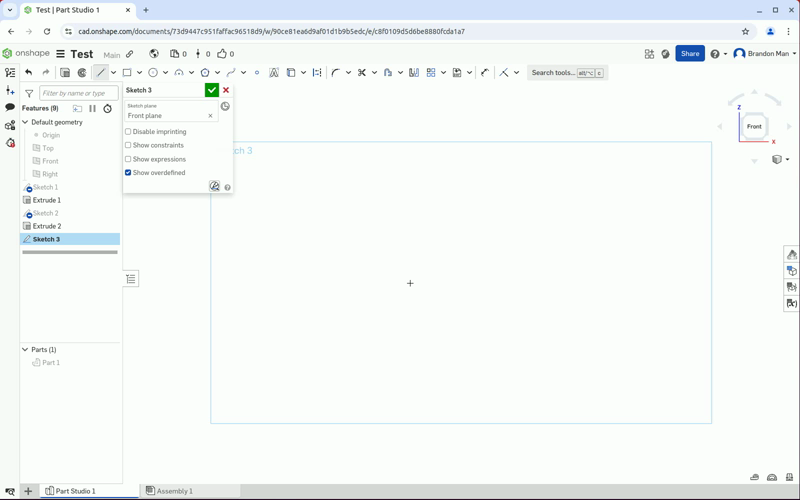
key_up(shift)
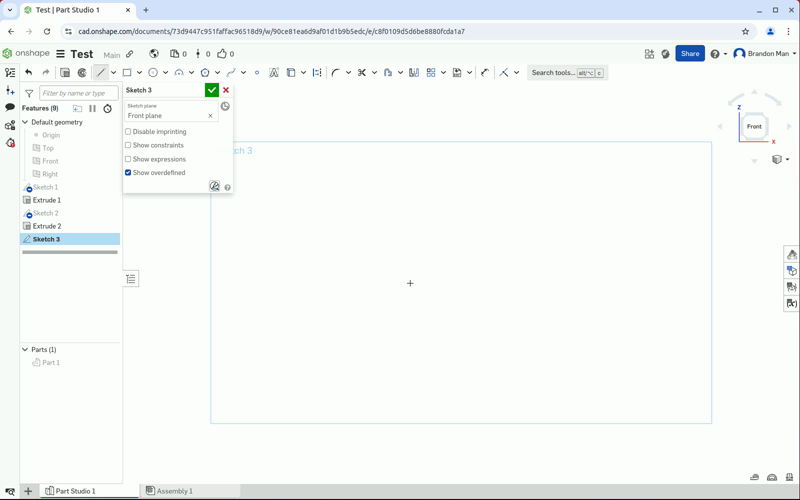
key_down(shift)
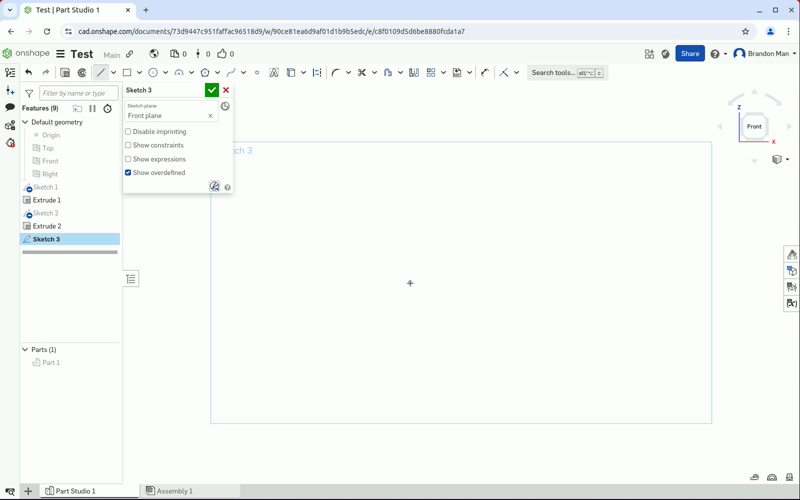
mouse_move(510, 282)
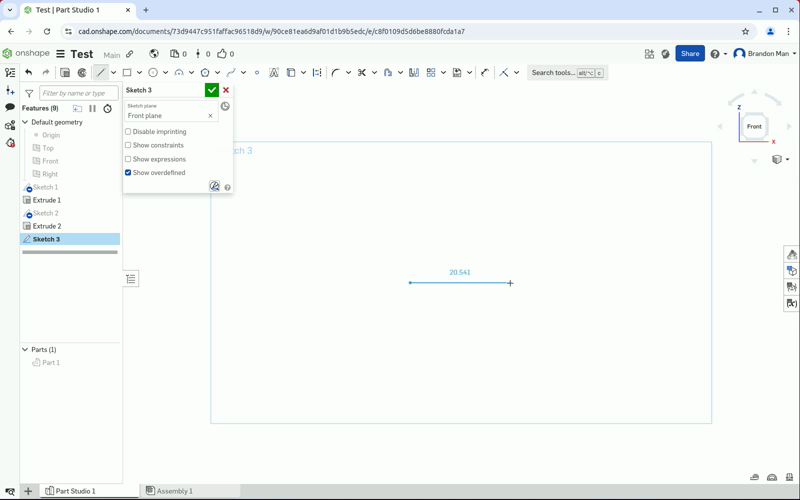
click(510, 282)
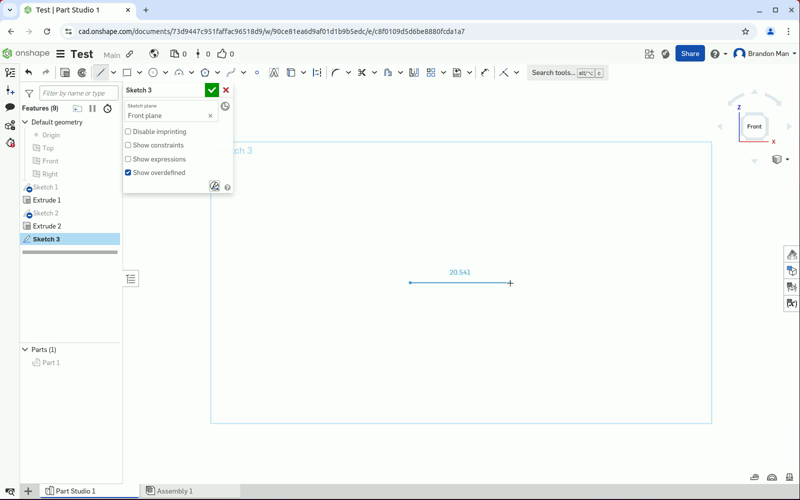
key_up(shift)
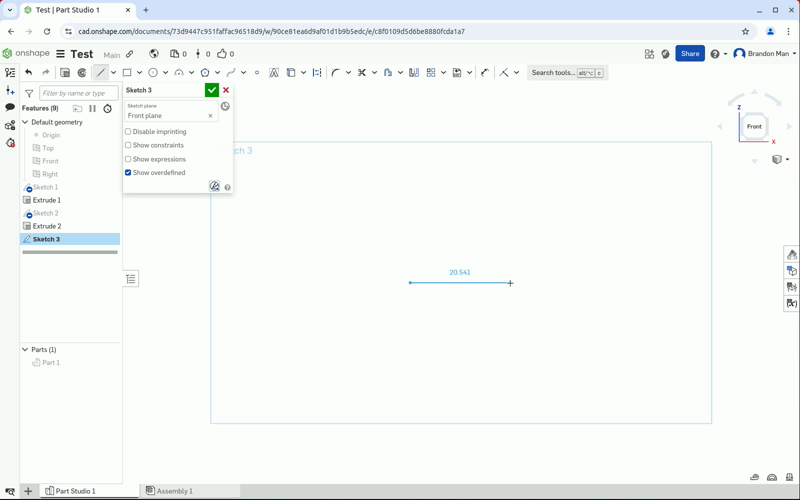
key(esc)
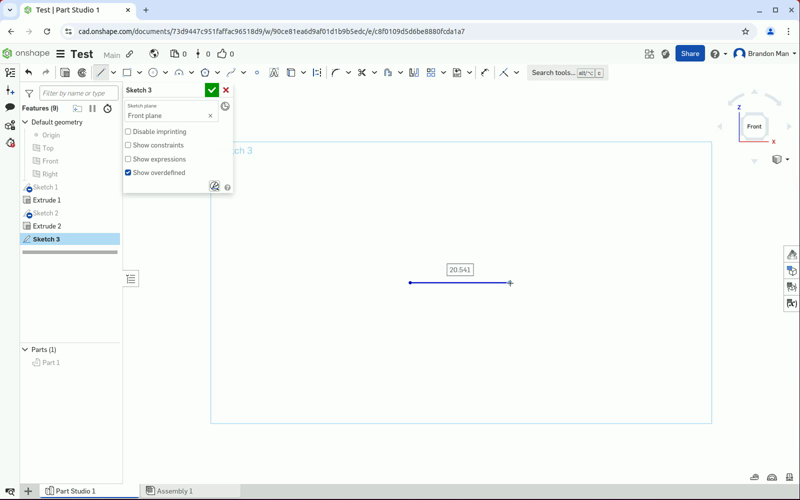
key(a)
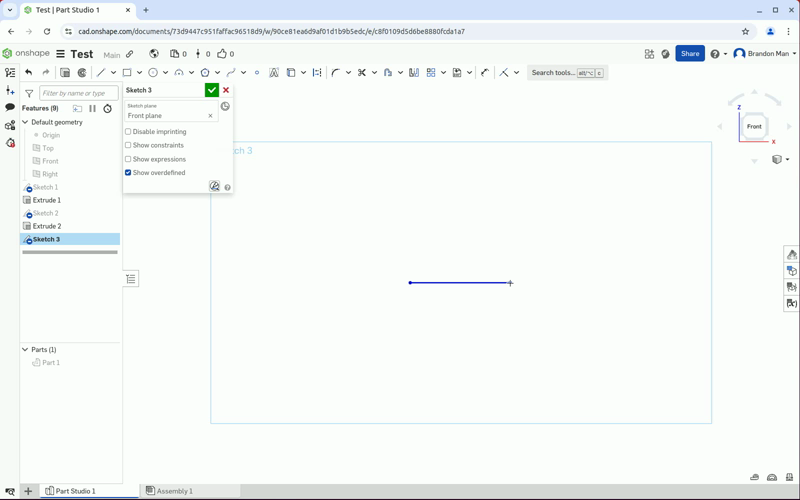
mouse_move(510, 282)
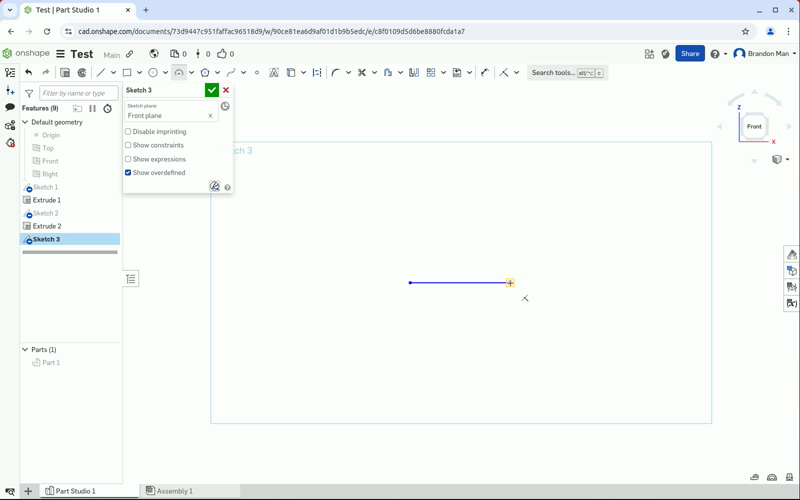
click(510, 282)
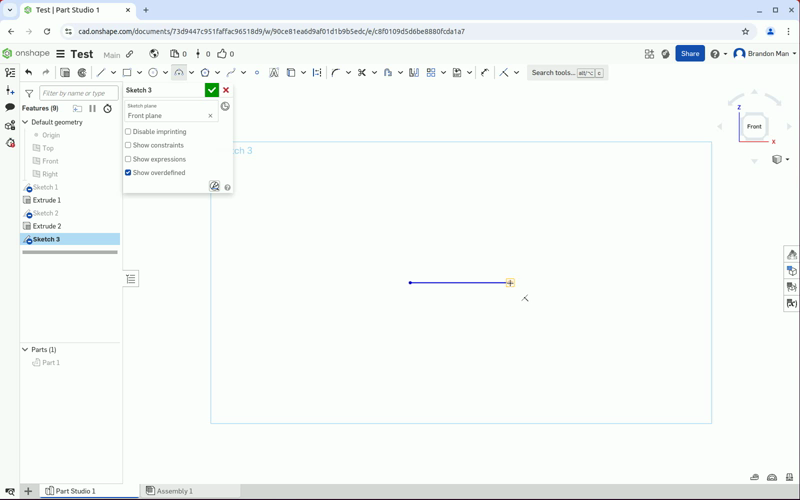
mouse_move(410, 282)
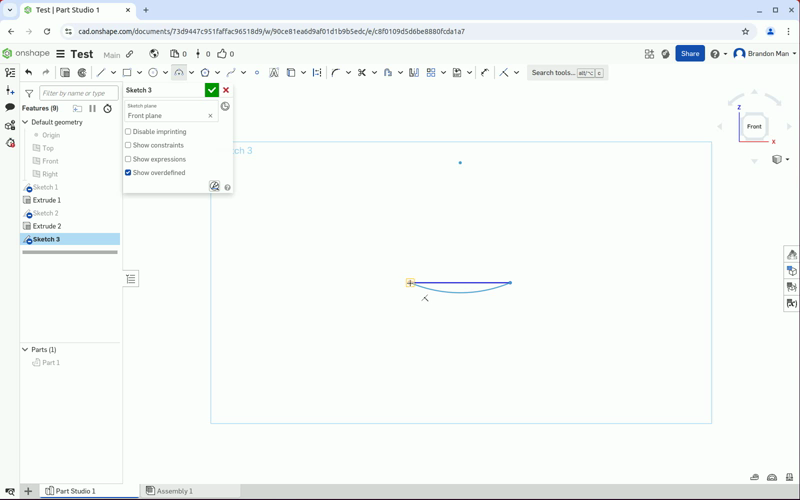
click(410, 282)
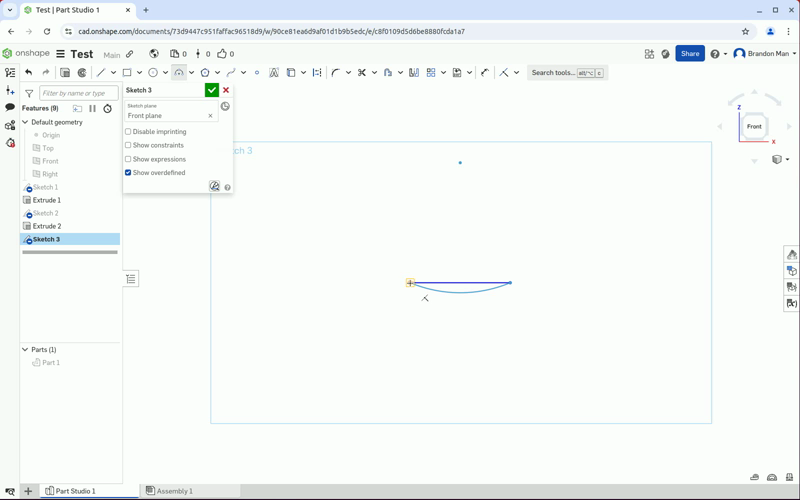
key_down(shift)
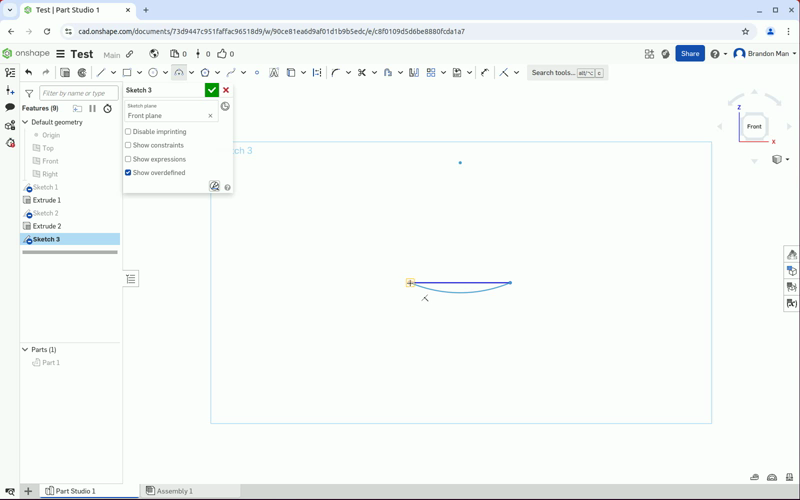
mouse_move(460, 233)
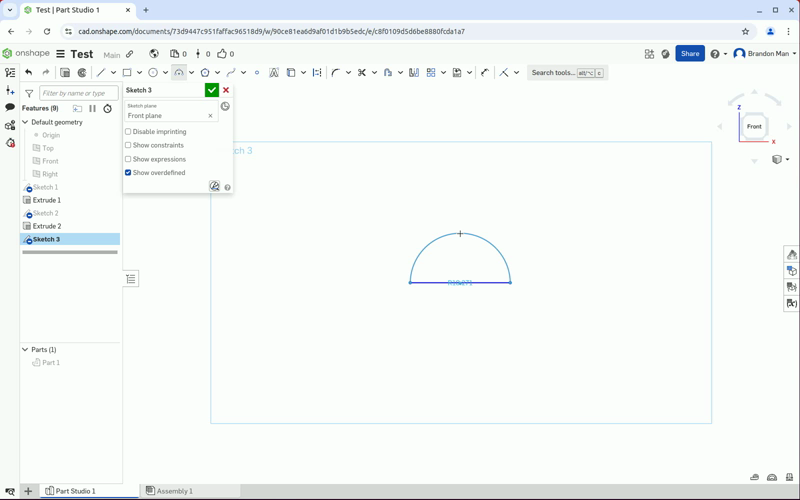
click(460, 233)
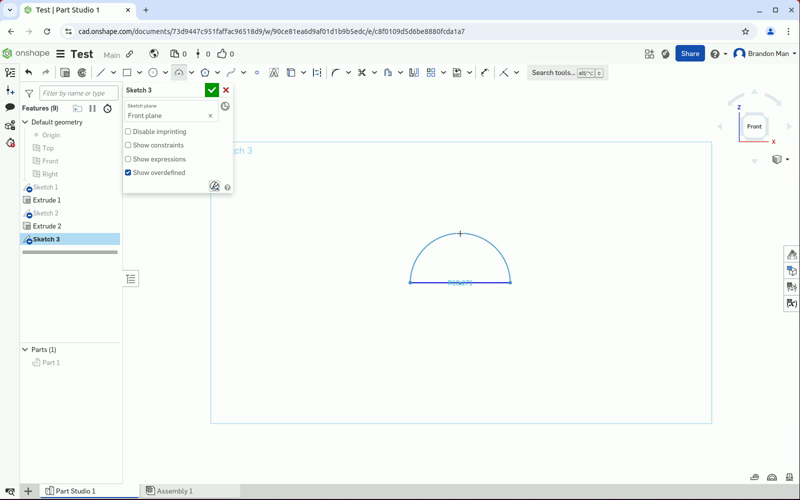
key_up(shift)
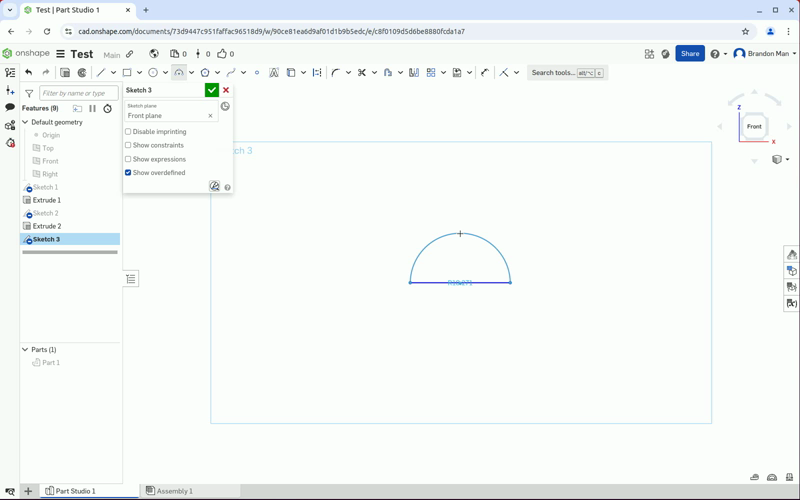
key(esc)
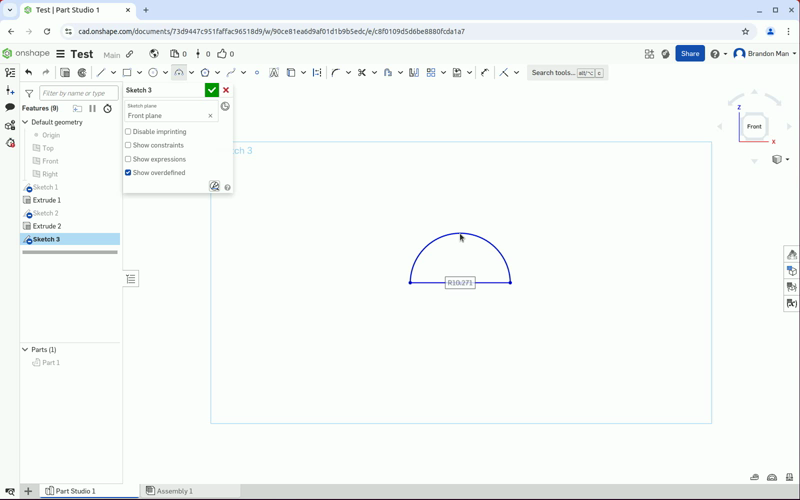
mouse_move(436, 246)
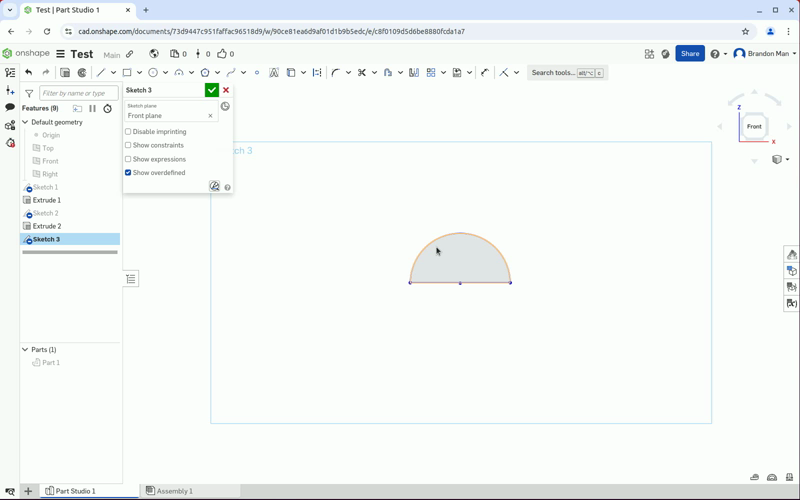
click(436, 246)
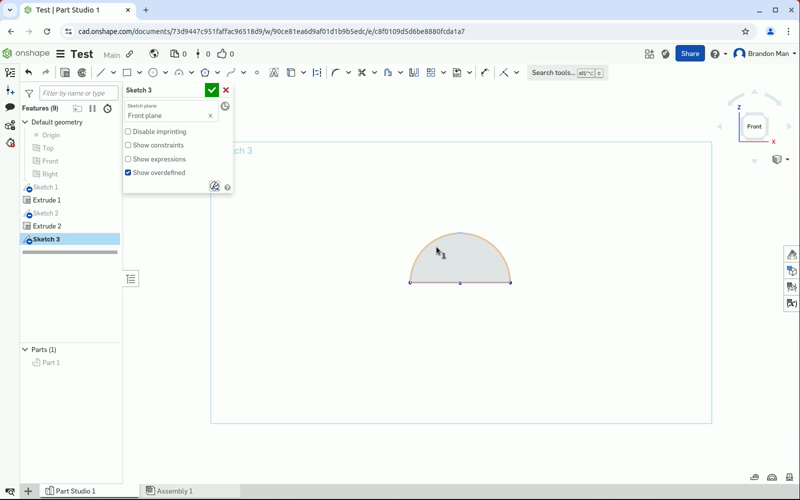
mouse_move(73, 352)
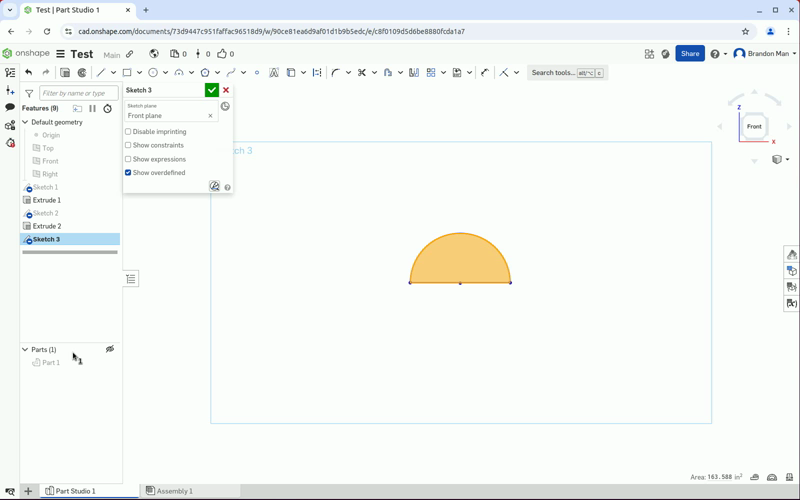
key(shift+y)
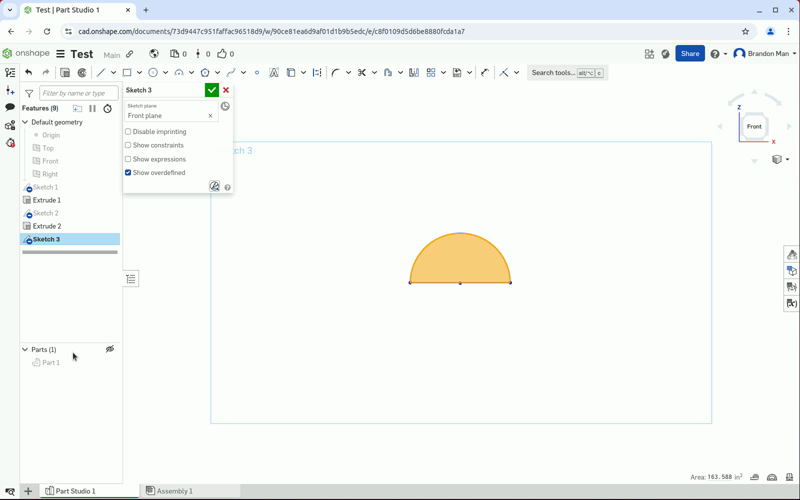
key(shift+e)
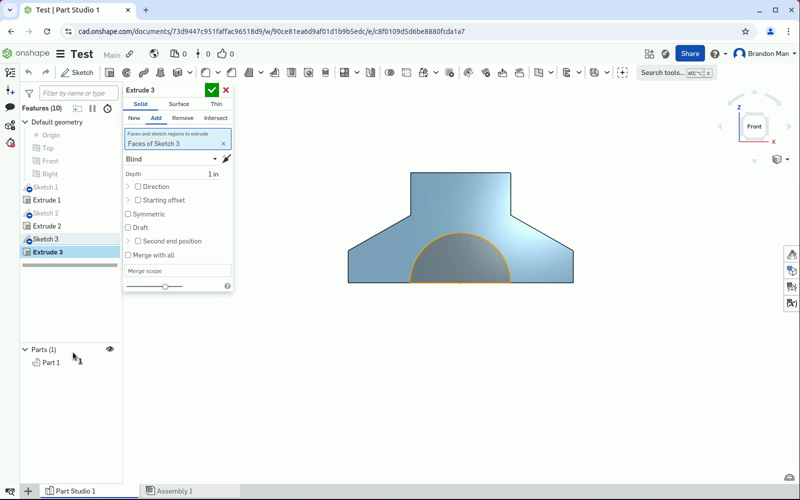
mouse_move(143, 106)
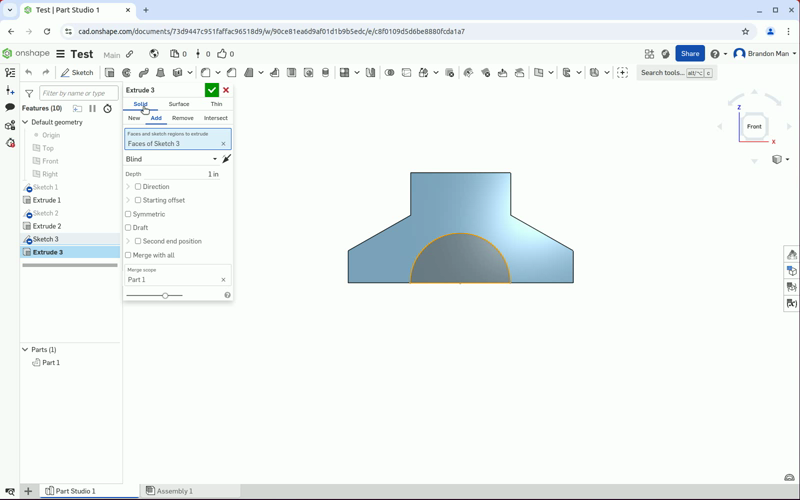
click(143, 106)
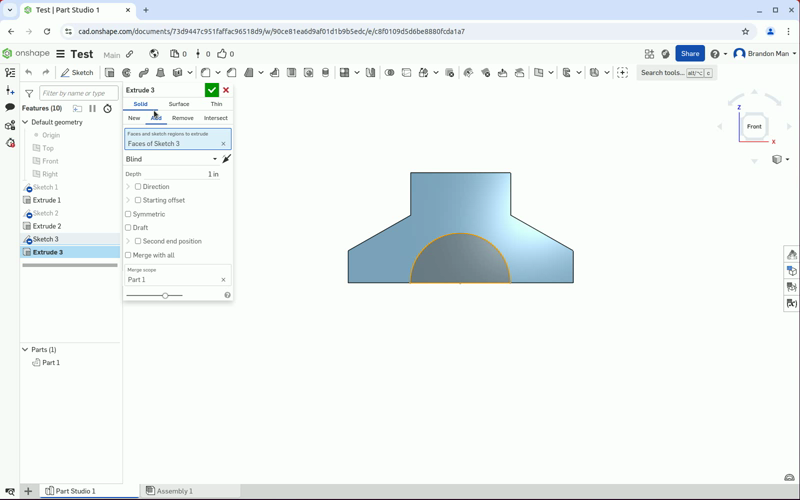
mouse_move(186, 120)
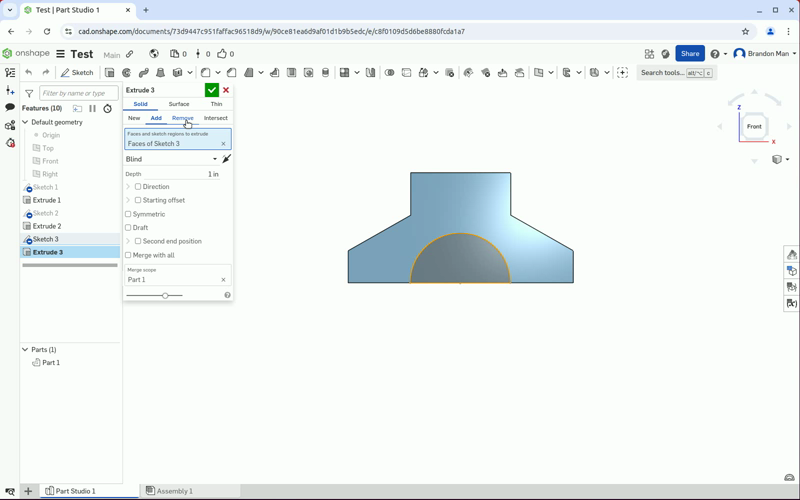
click(186, 120)
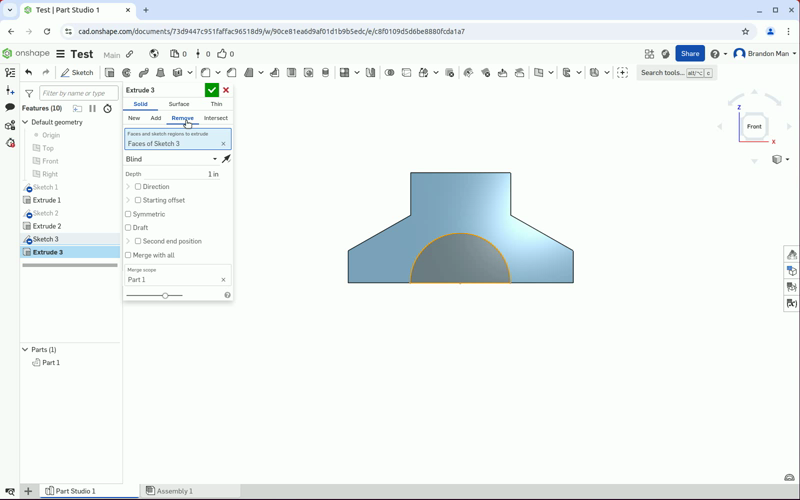
key(tab, 4)
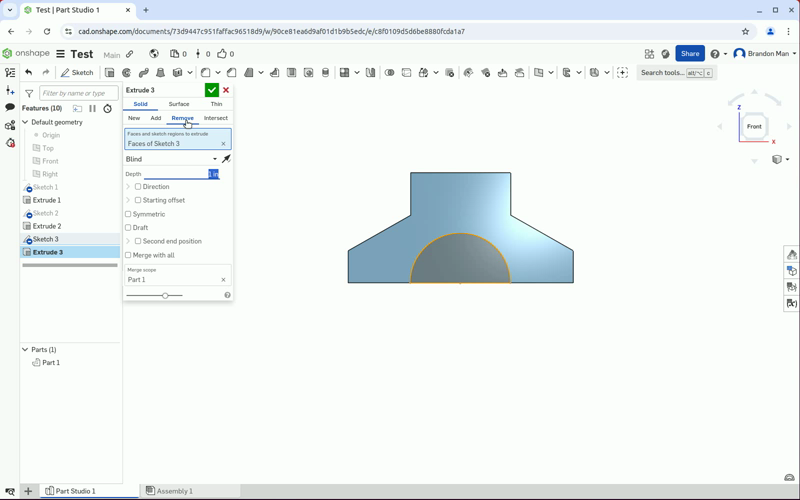
text(18.535)
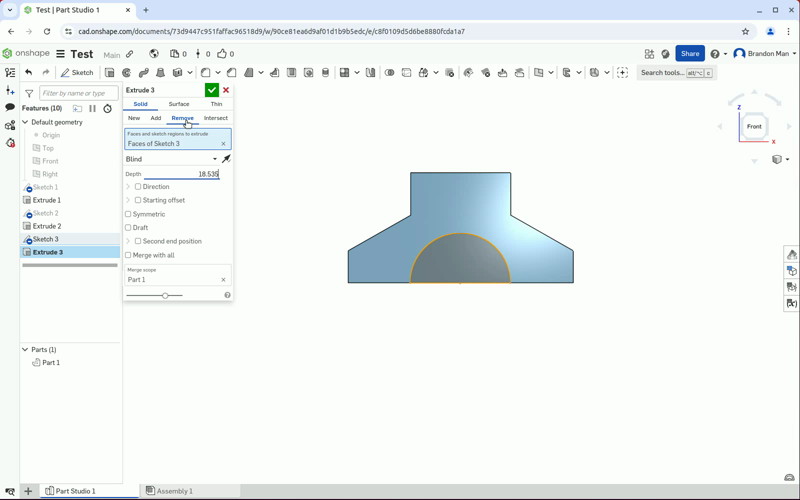
key(tab, 6)
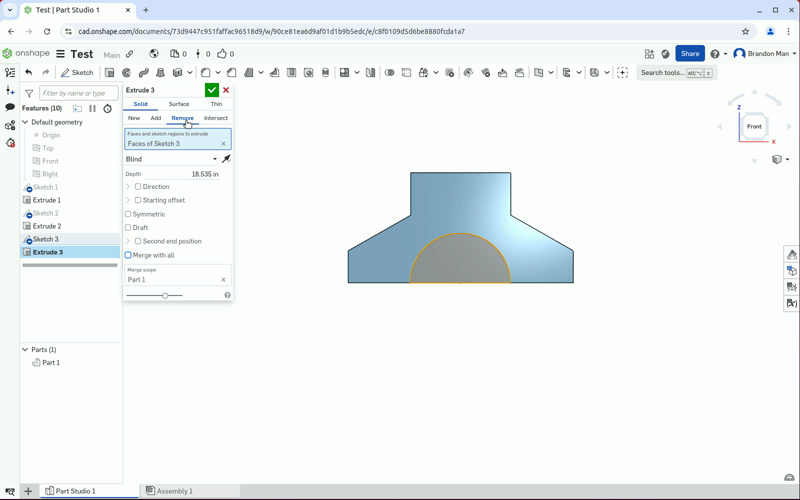
key(space)
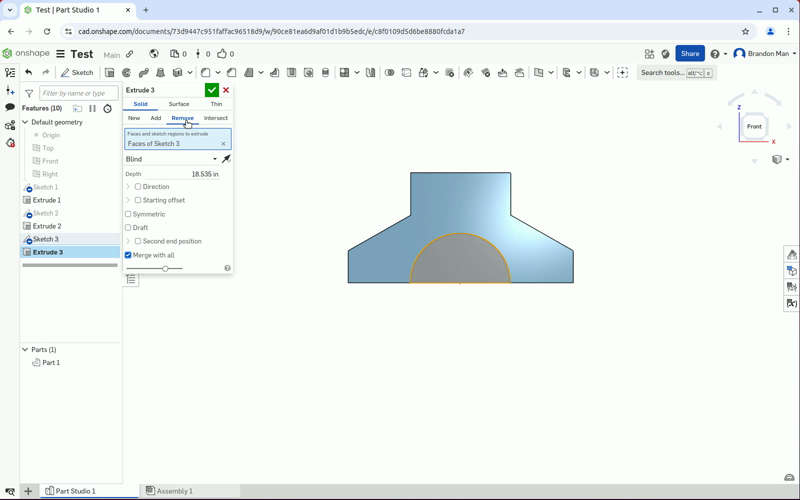
key(enter)
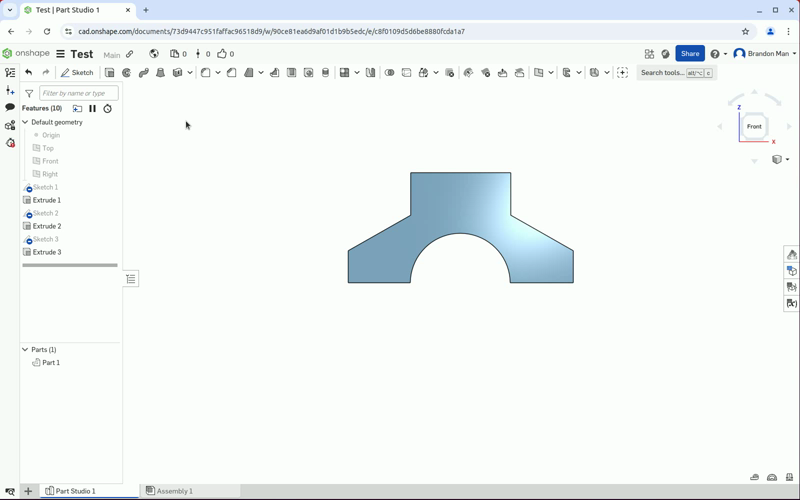
key(shift+h)
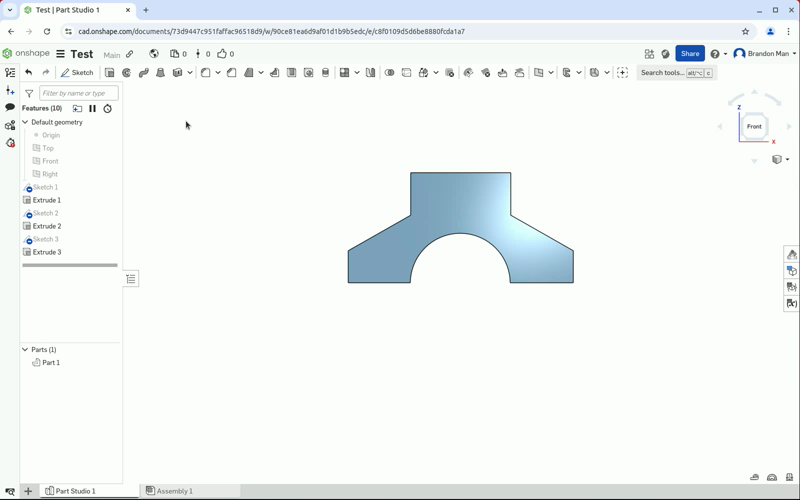
key(shift+h)
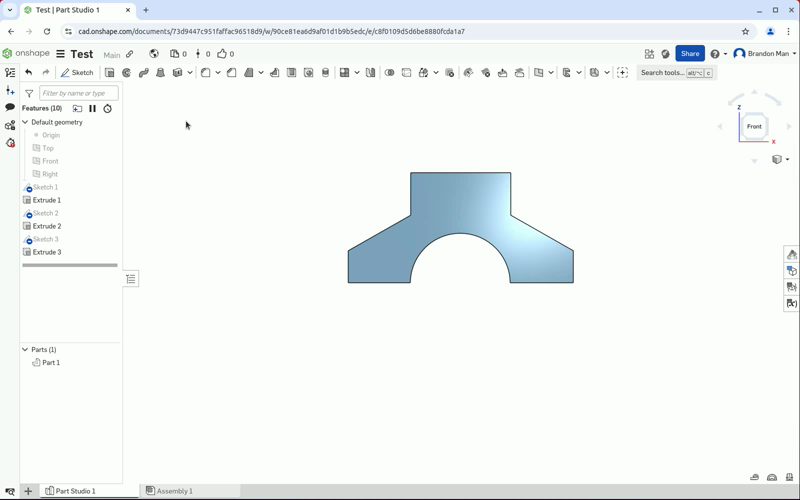
mouse_move(73, 189)
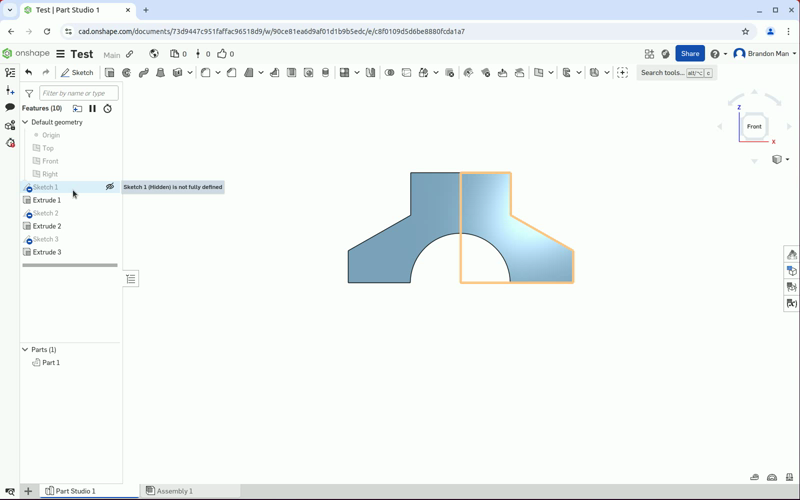
click(73, 189)
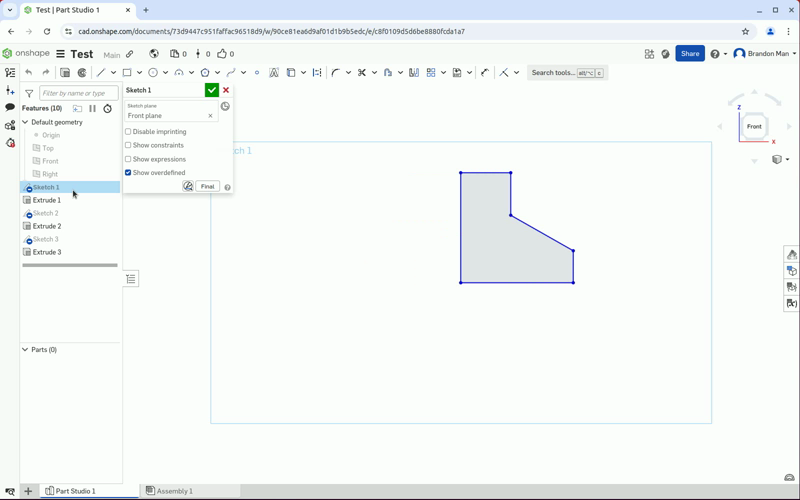
mouse_move(229, 92)
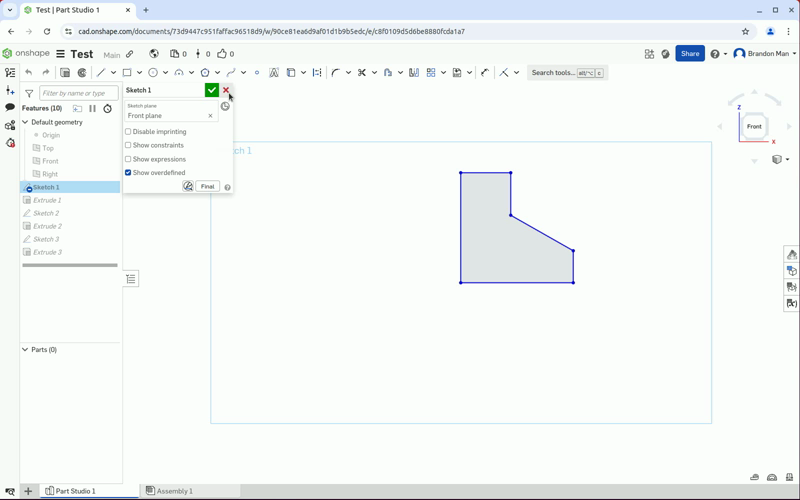
click(229, 92)
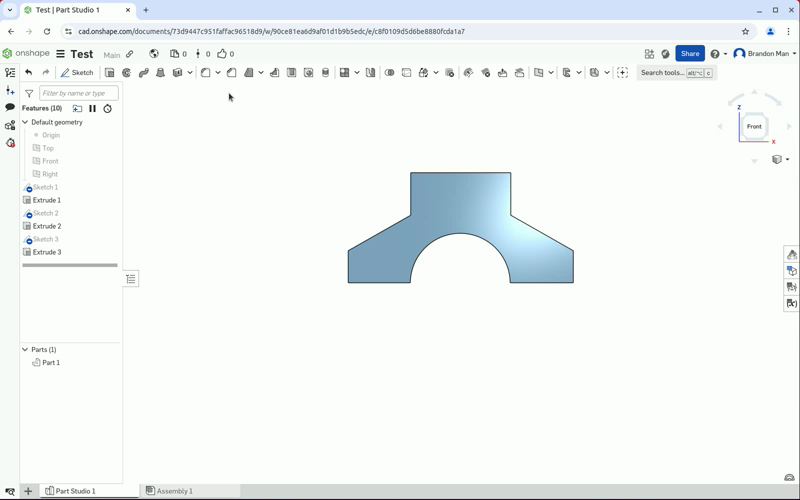
mouse_move(73, 352)
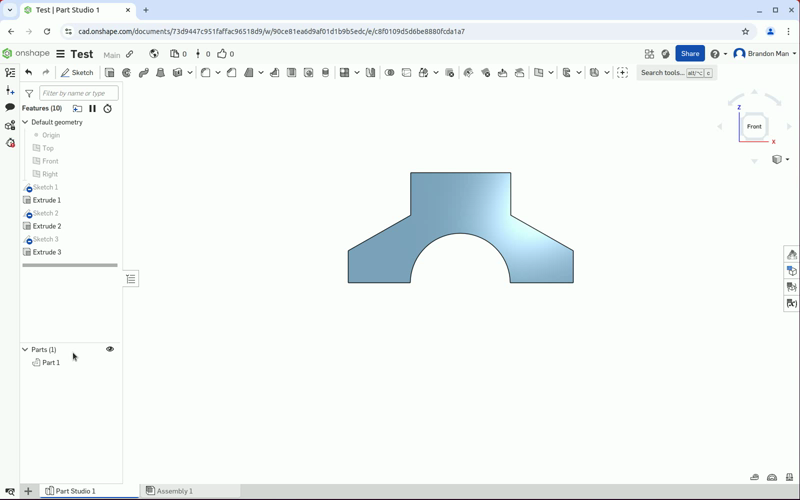
key(y)
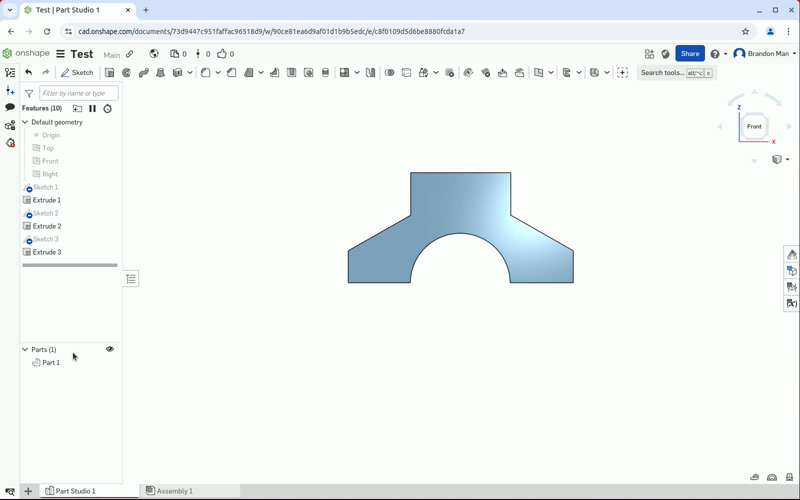
key(shift+p)
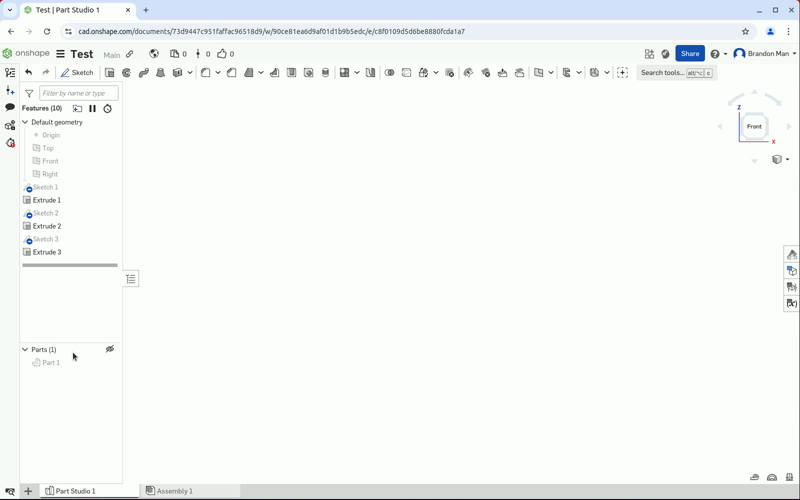
key(space)
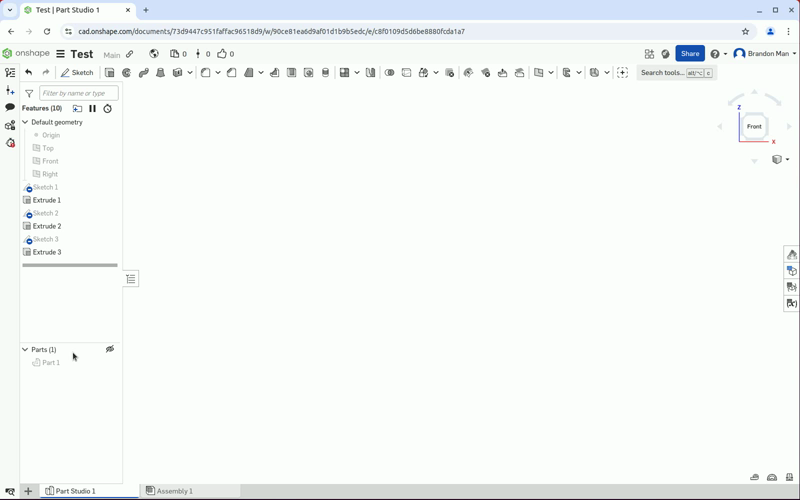
key_down(shift)
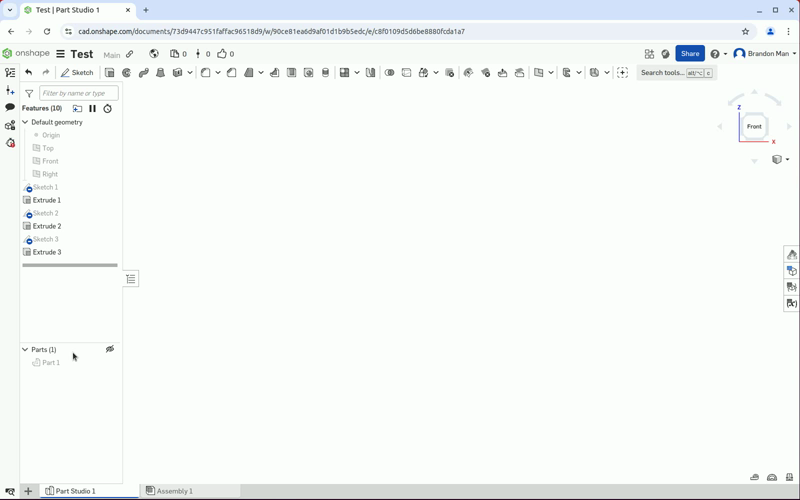
key(down)
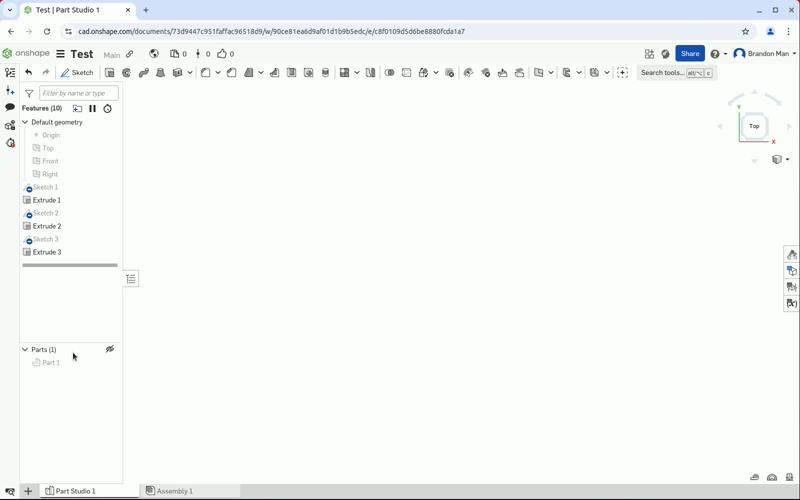
key_up(shift)
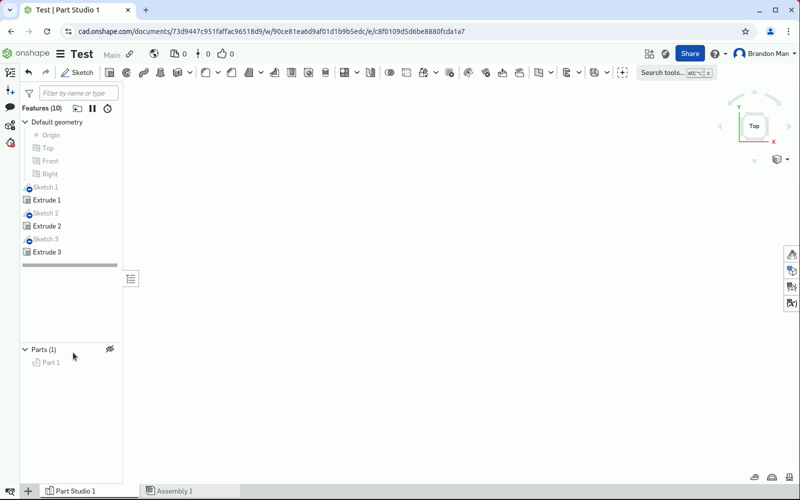
mouse_move(73, 352)
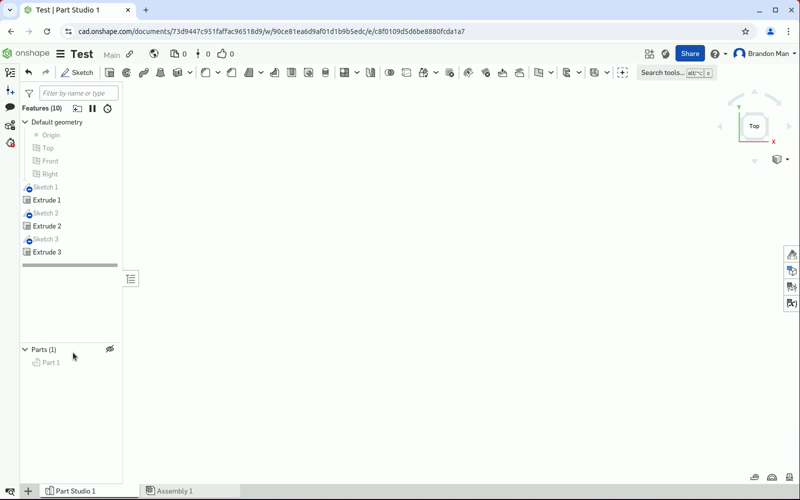
key(shift+y)
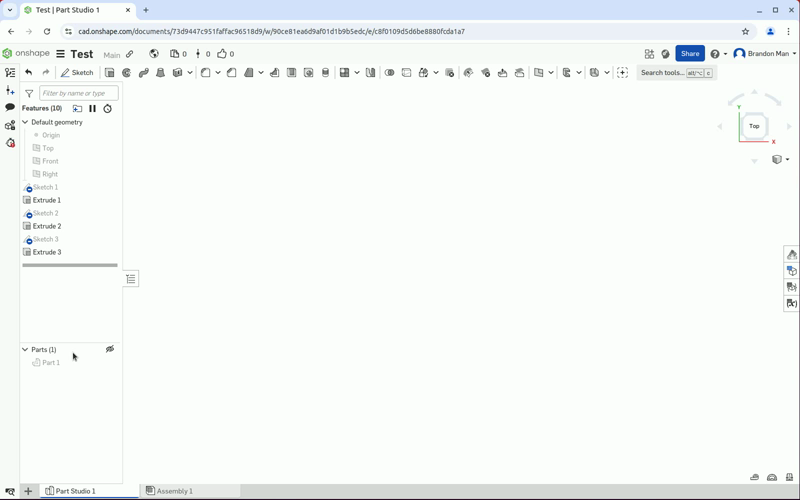
key(shift+s)
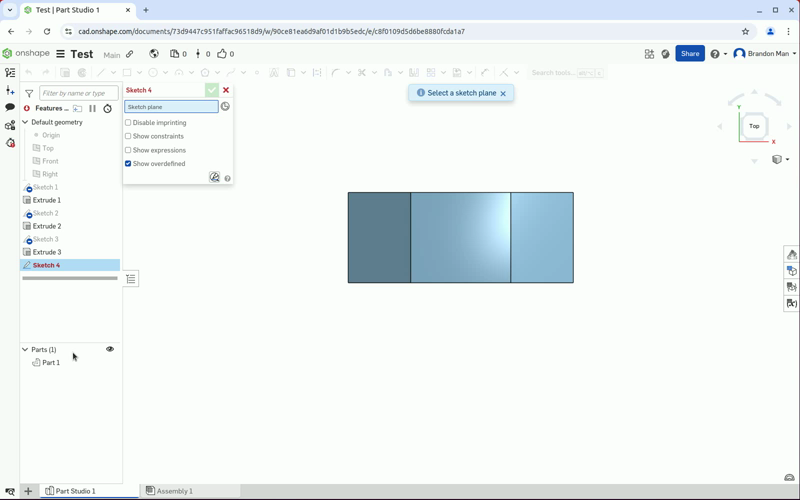
mouse_move(73, 150)
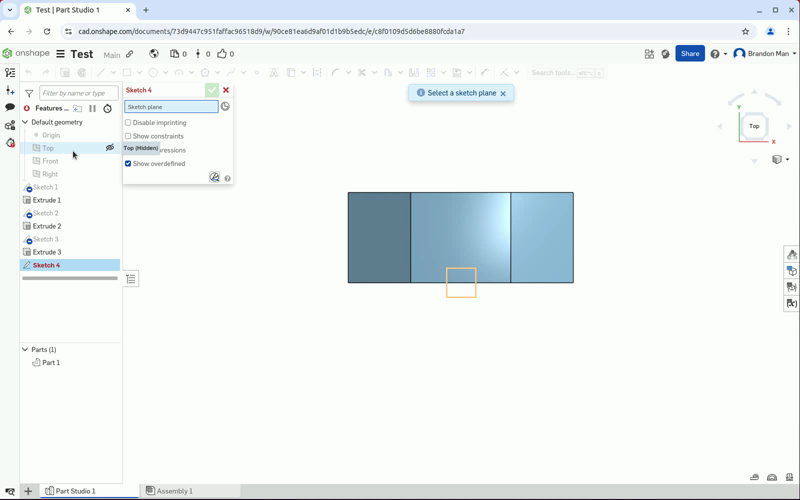
click(73, 150)
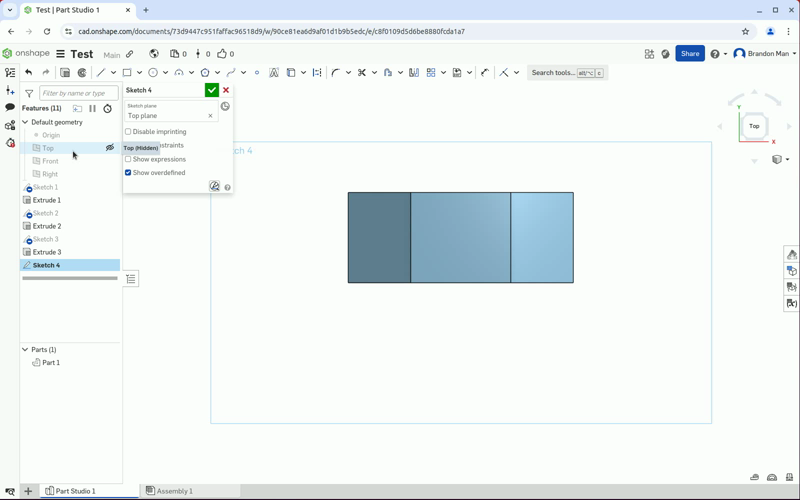
mouse_move(73, 352)
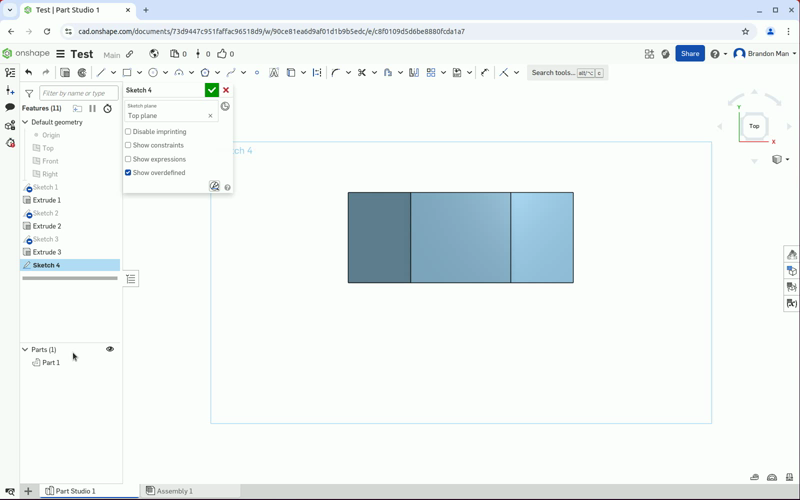
key(y)
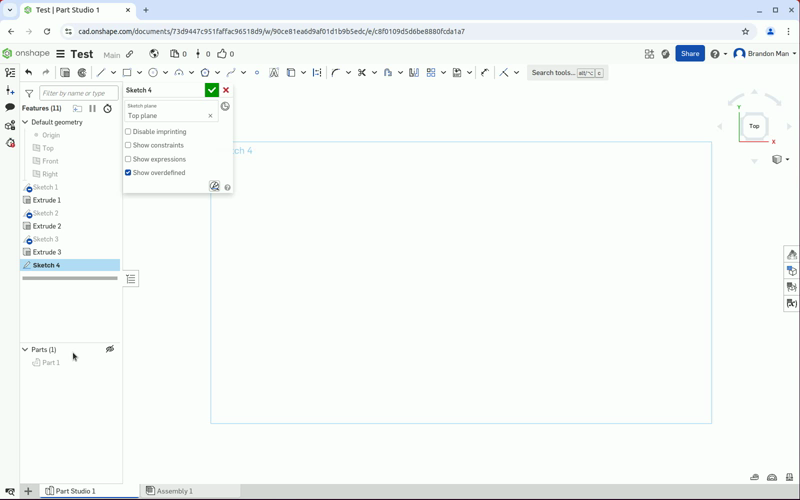
key(c)
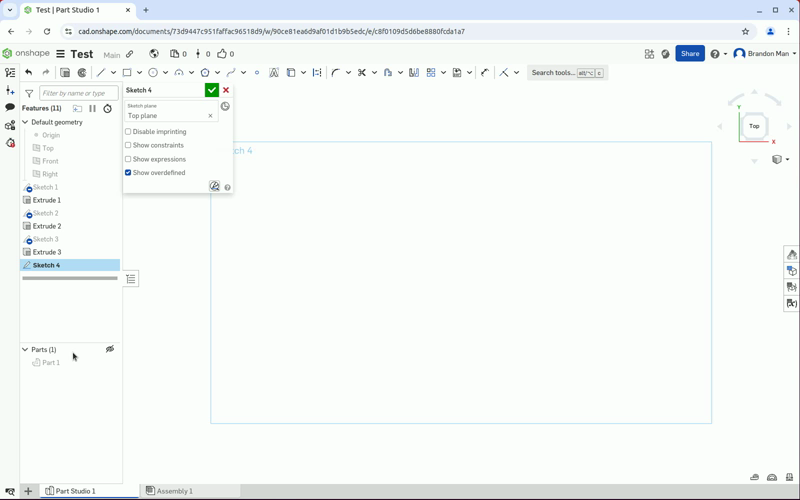
key_down(shift)
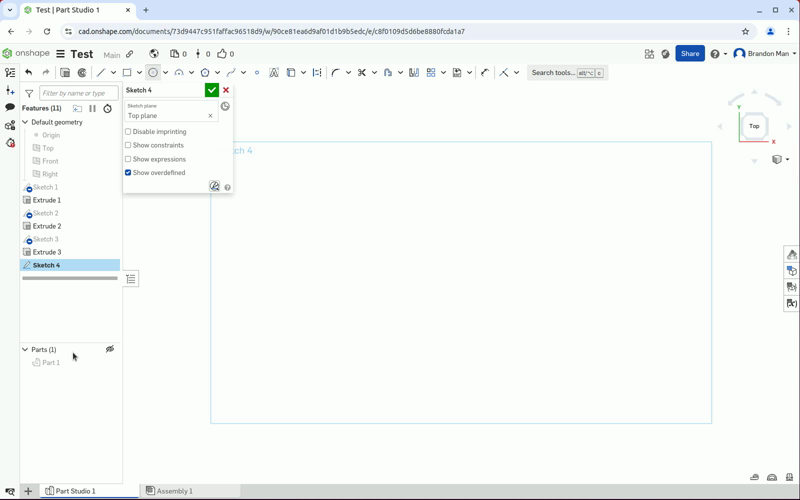
mouse_move(461, 238)
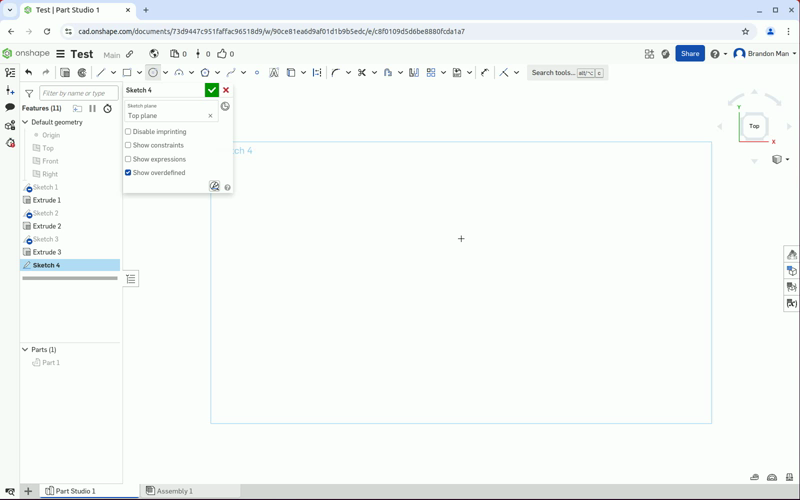
click(461, 238)
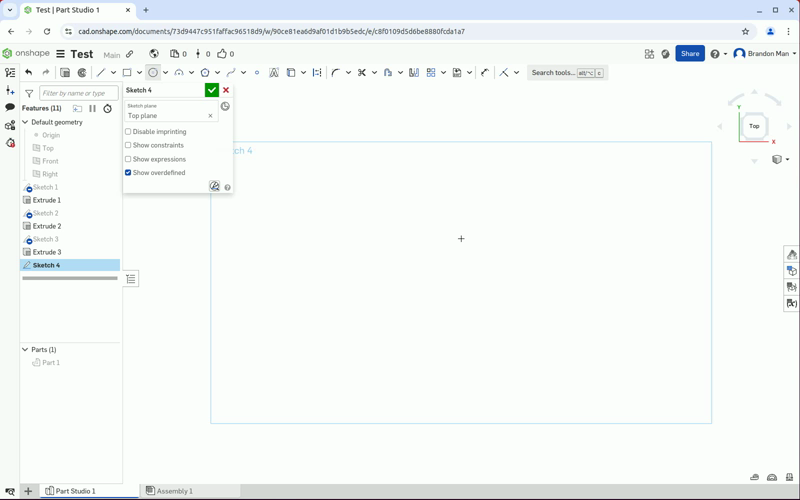
key_up(shift)
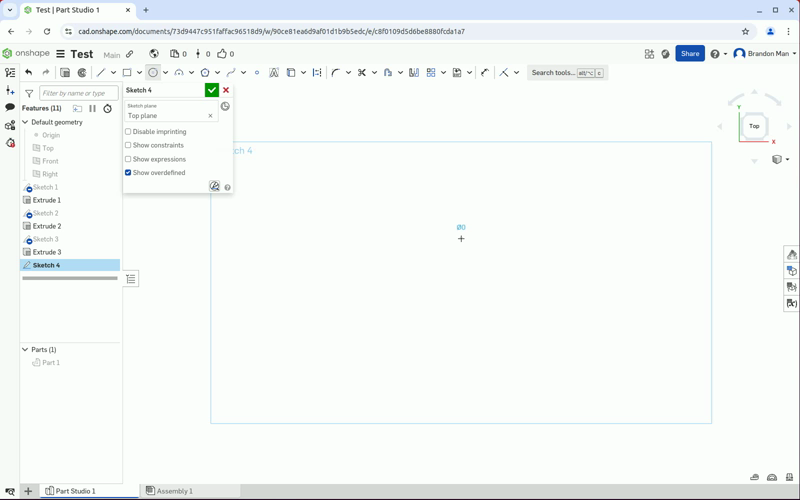
mouse_move(497, 238)
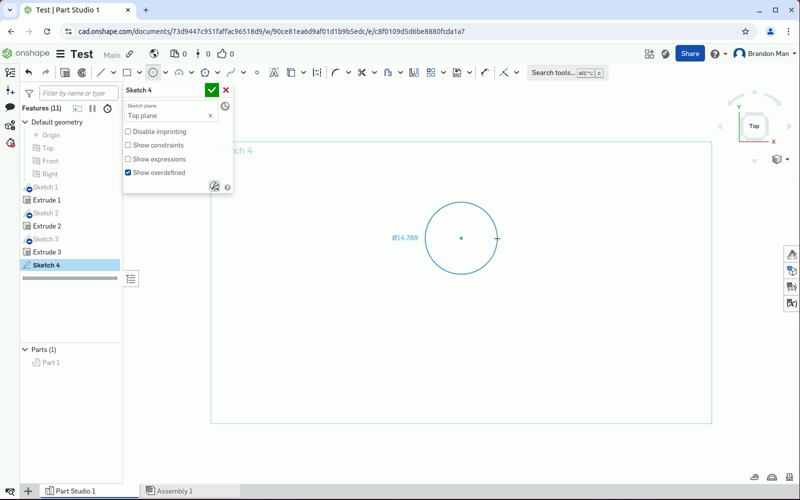
click(497, 238)
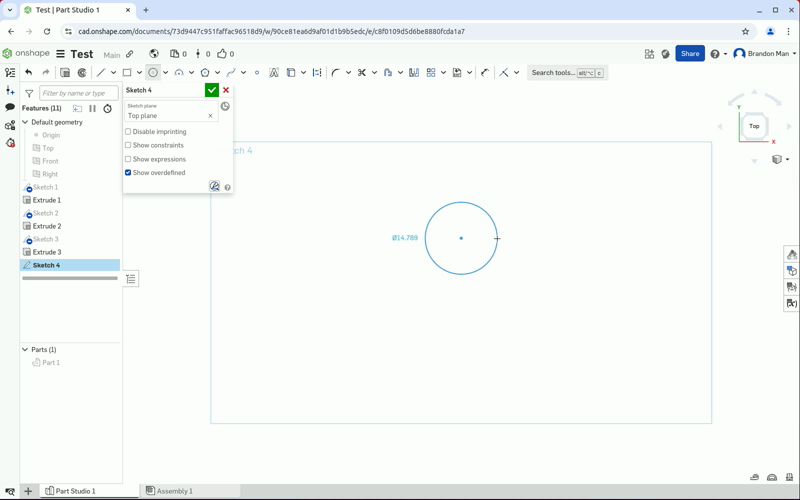
key(esc)
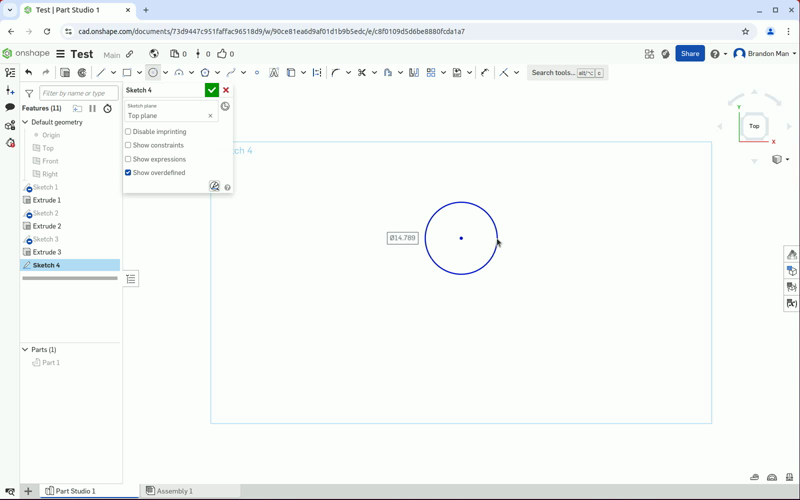
mouse_move(483, 221)
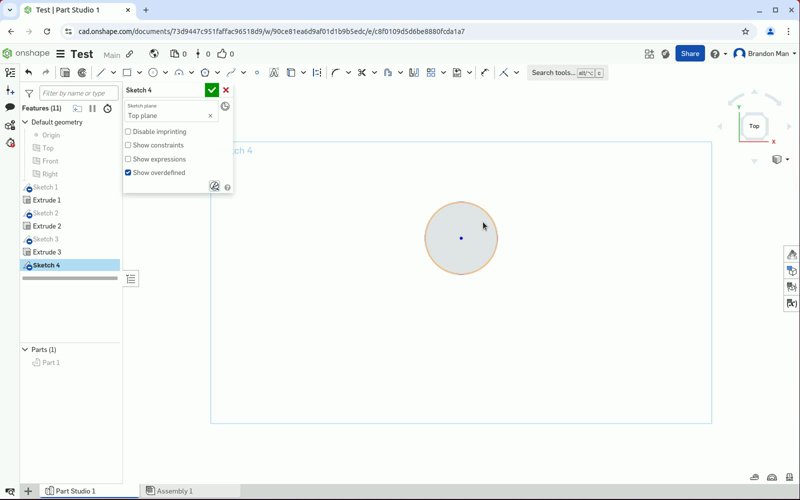
click(483, 221)
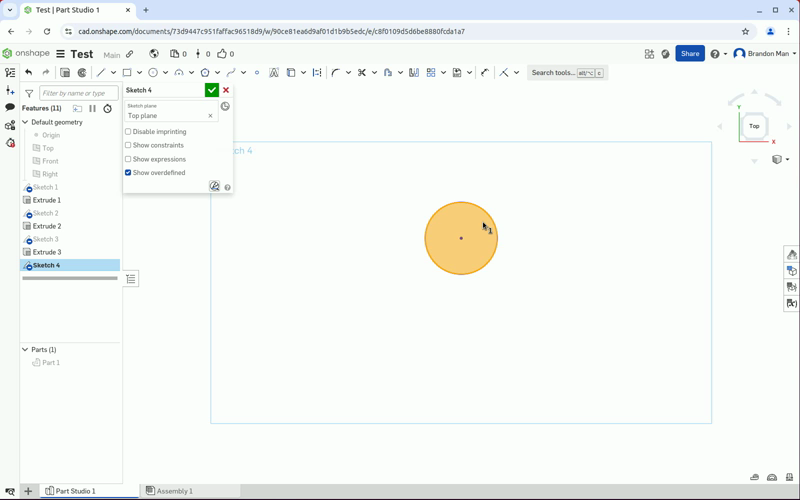
mouse_move(73, 352)
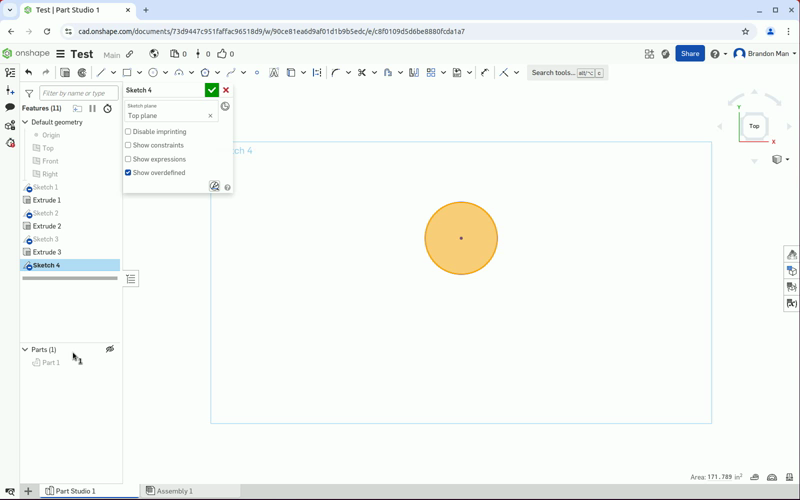
key(shift+y)
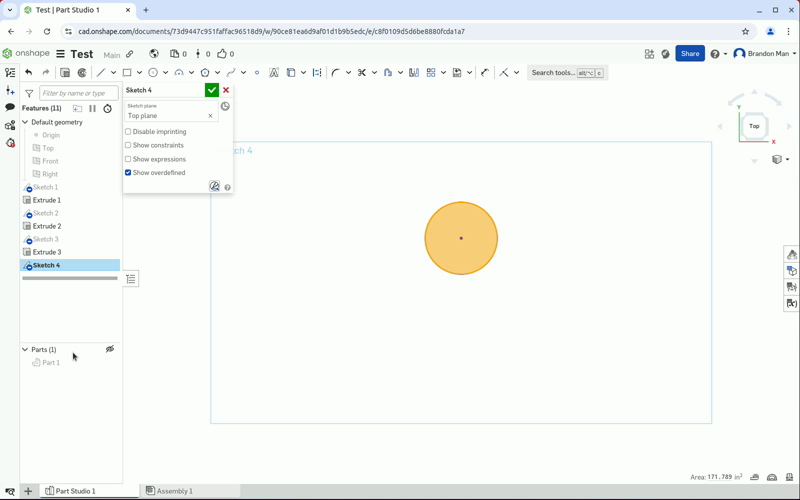
key(shift+e)
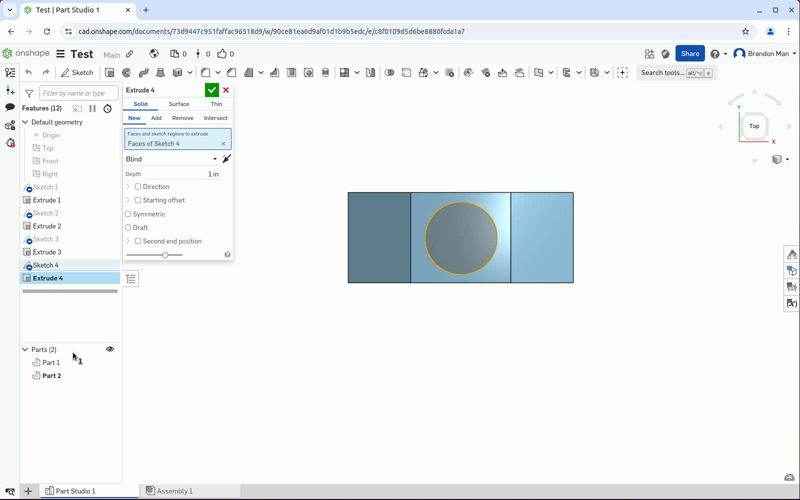
mouse_move(143, 106)
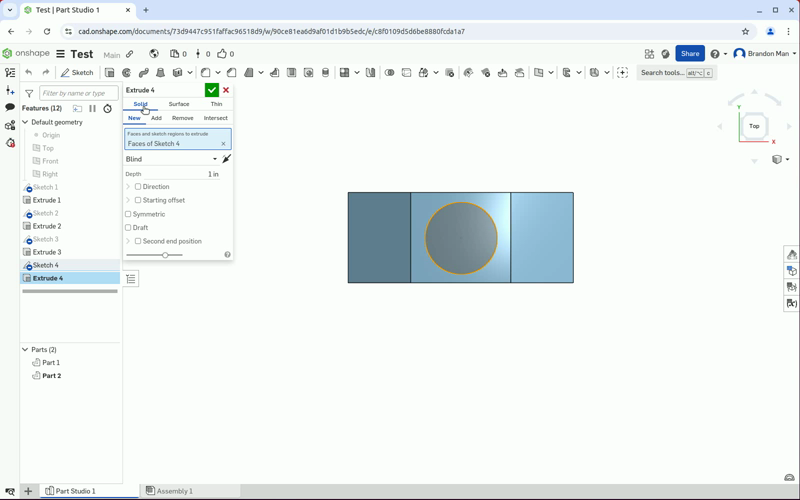
click(143, 106)
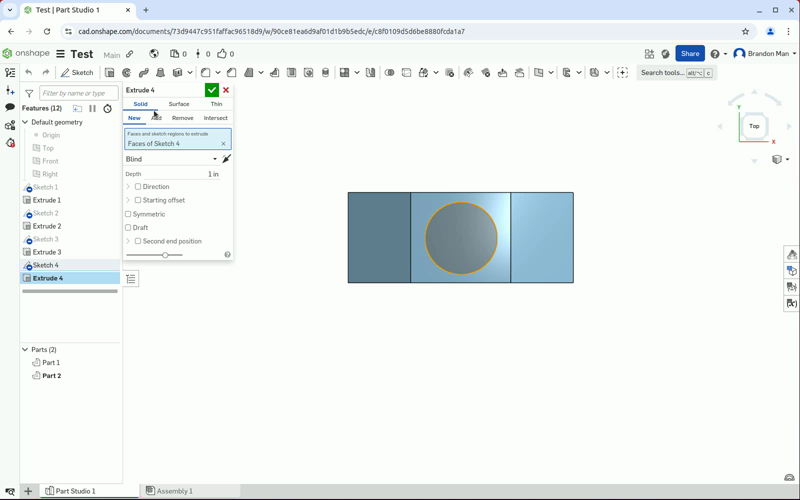
mouse_move(186, 120)
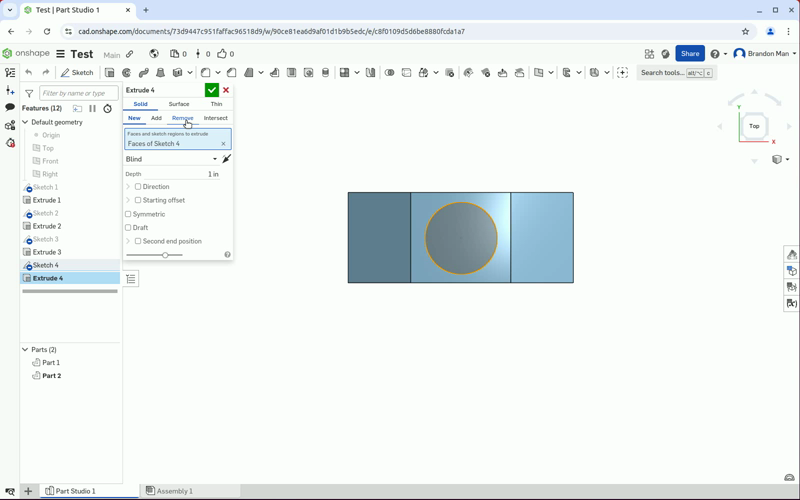
click(186, 120)
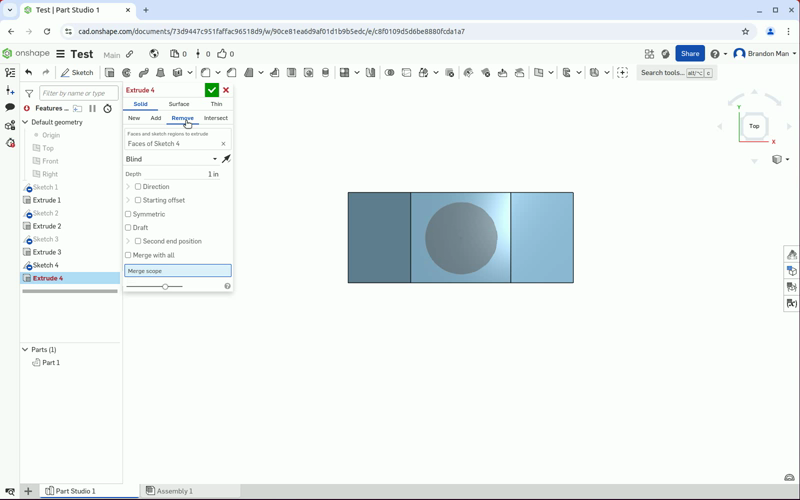
key(tab, 4)
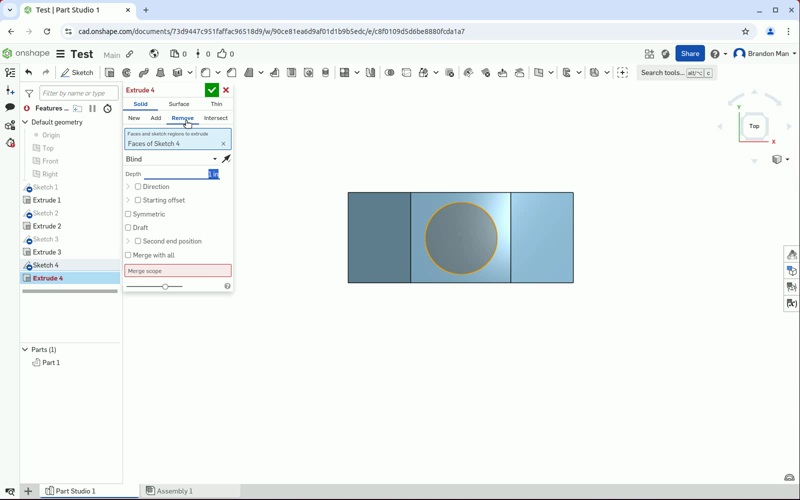
text(-22.627)
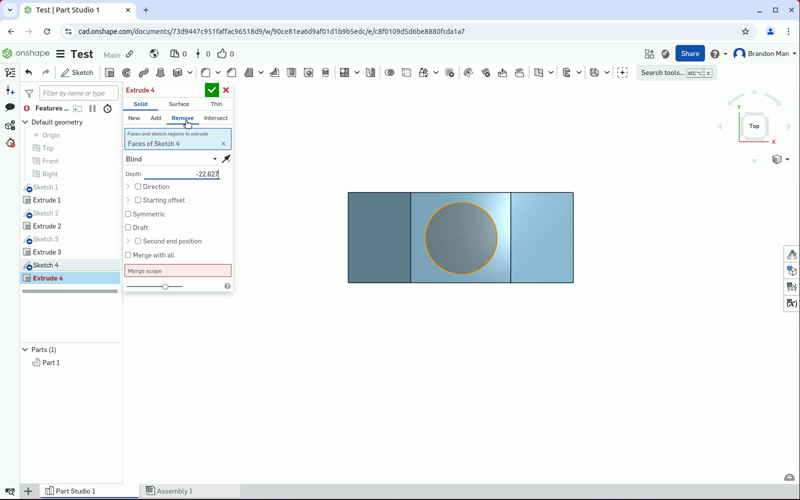
key(tab, 6)
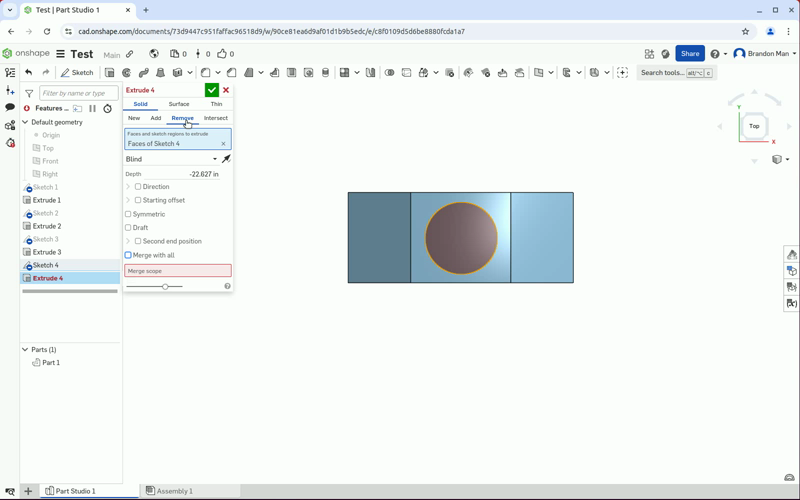
key(space)
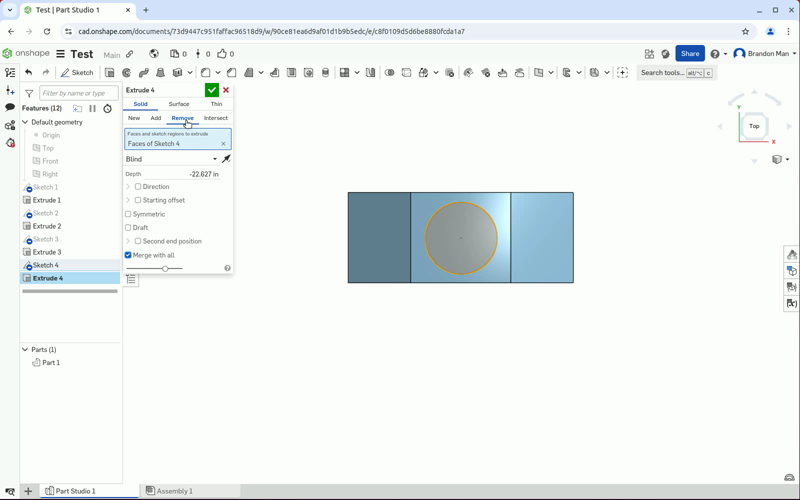
key(enter)
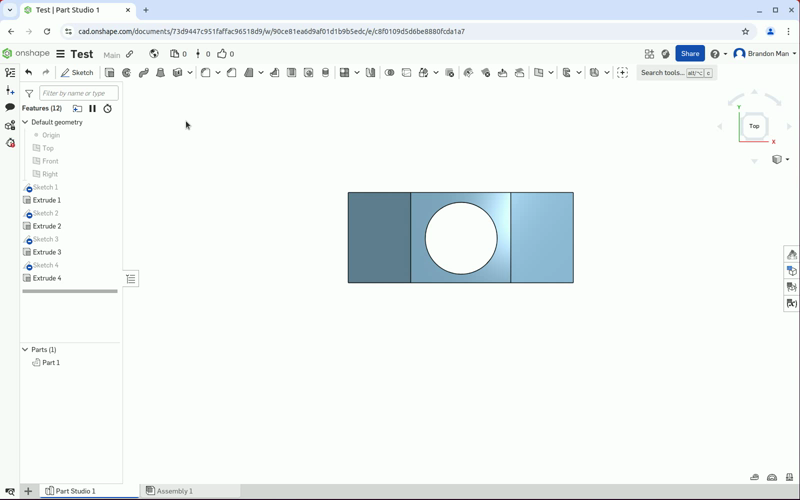
key(shift+h)
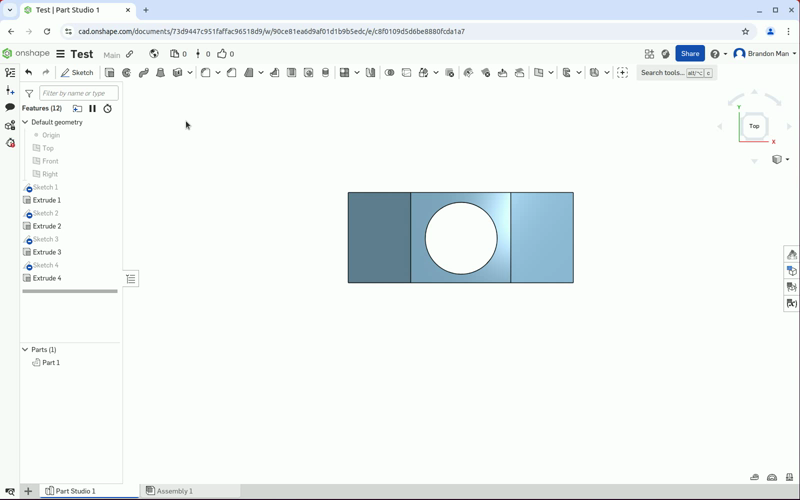
key(shift+h)
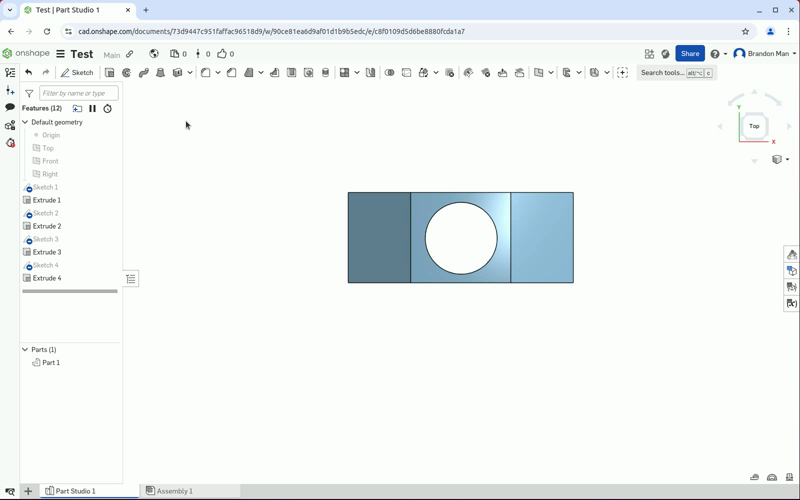
mouse_move(73, 189)
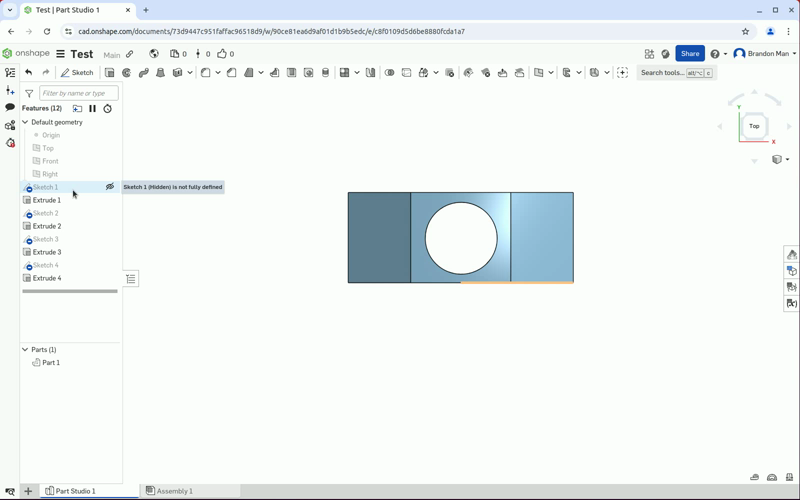
click(73, 189)
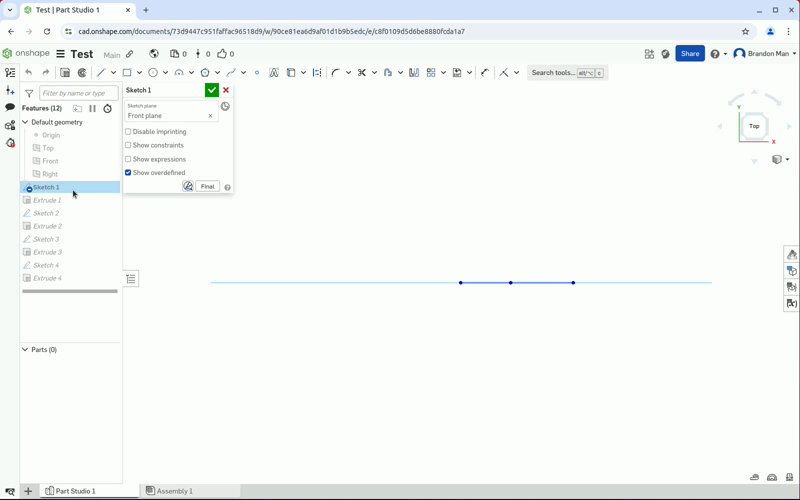
mouse_move(229, 92)
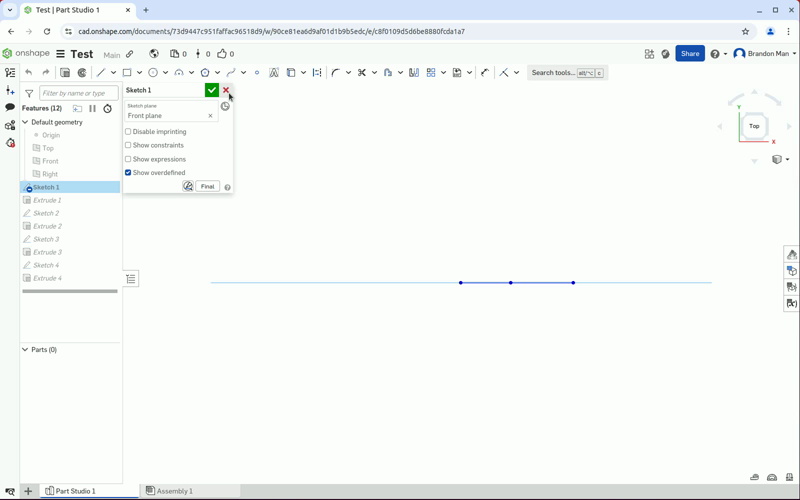
click(229, 92)
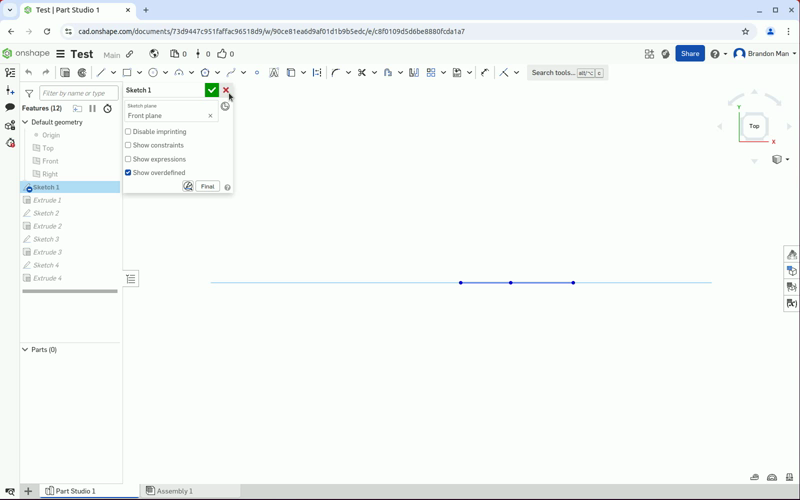
key(shift+s)
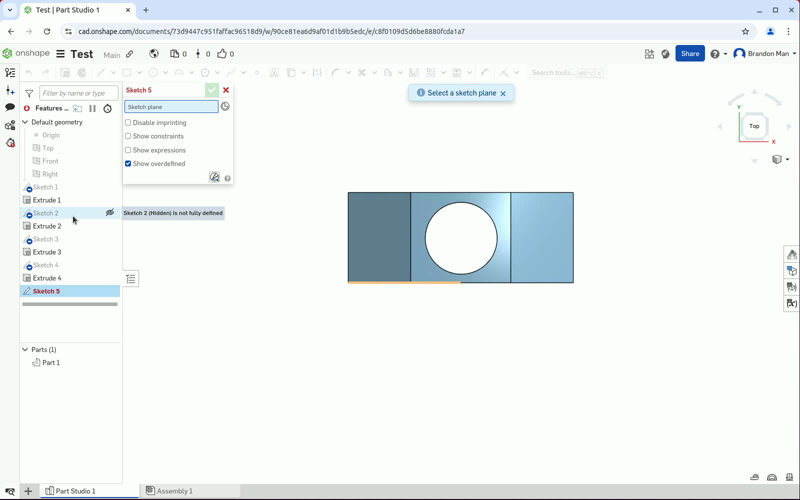
scroll(3)
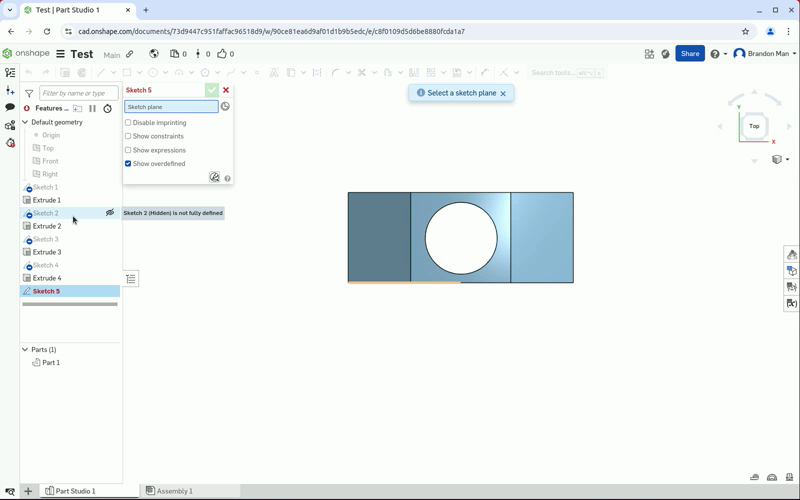
mouse_move(73, 150)
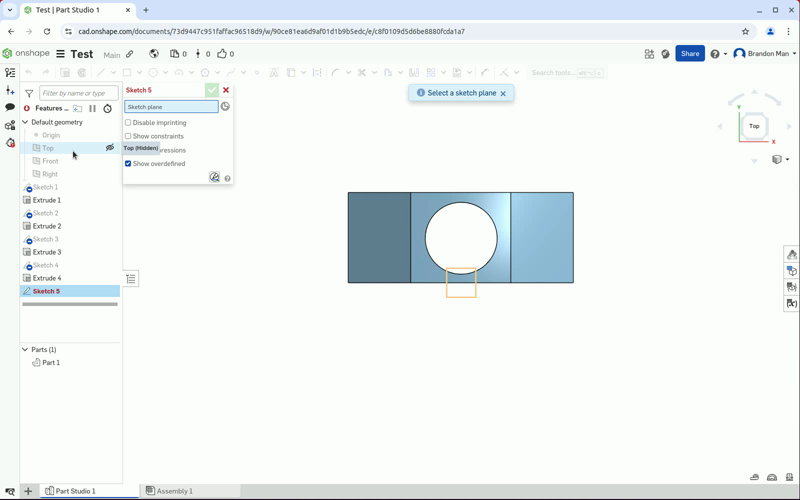
click(73, 150)
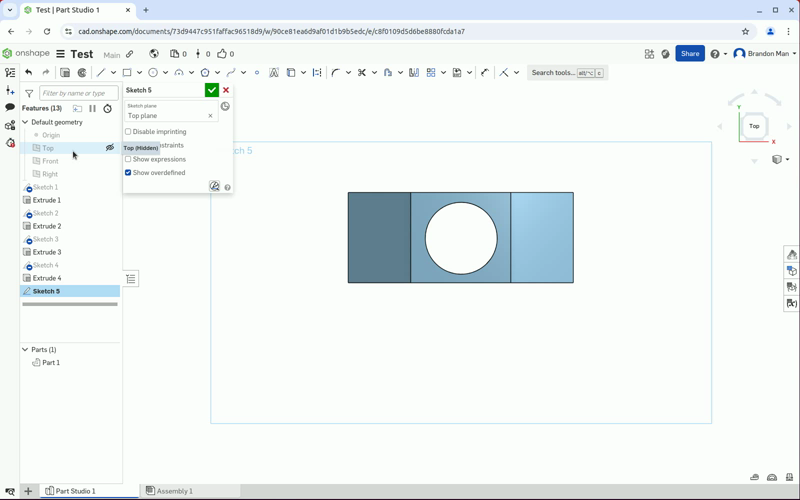
mouse_move(73, 352)
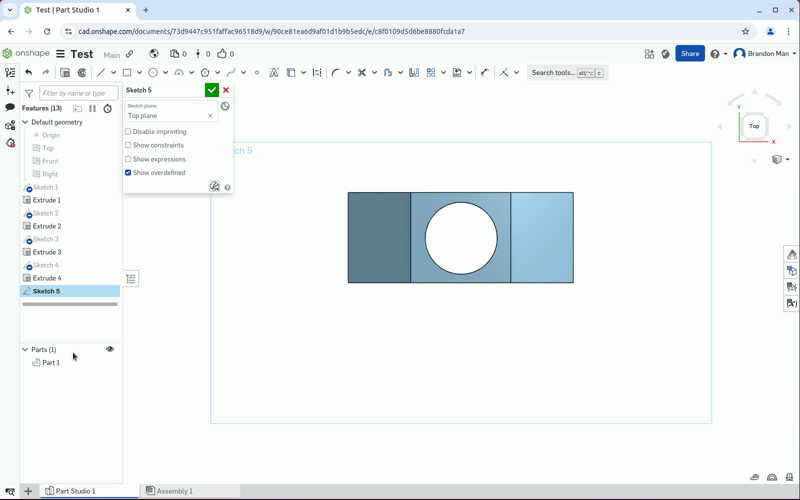
key(y)
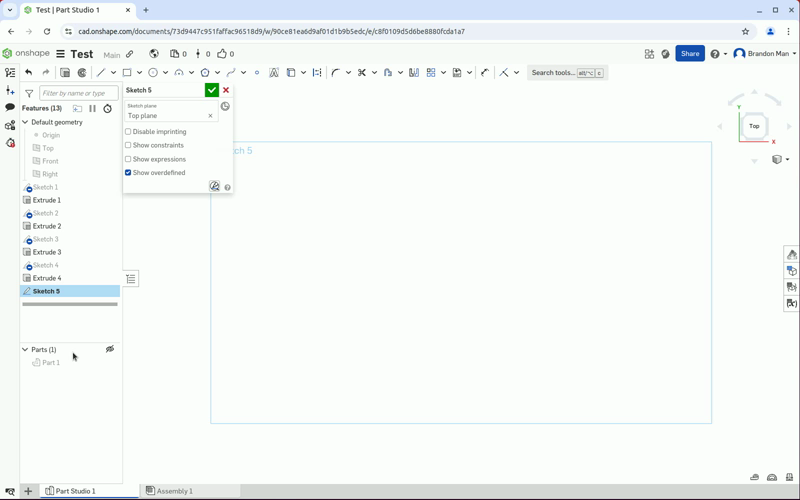
key(l)
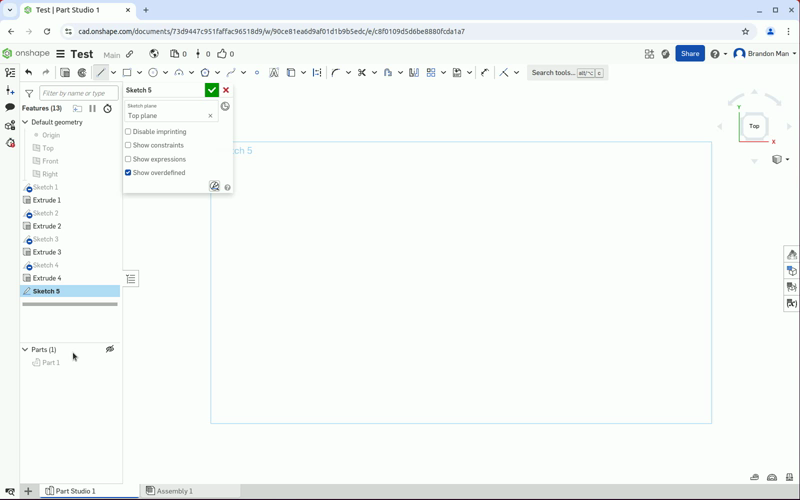
key_down(shift)
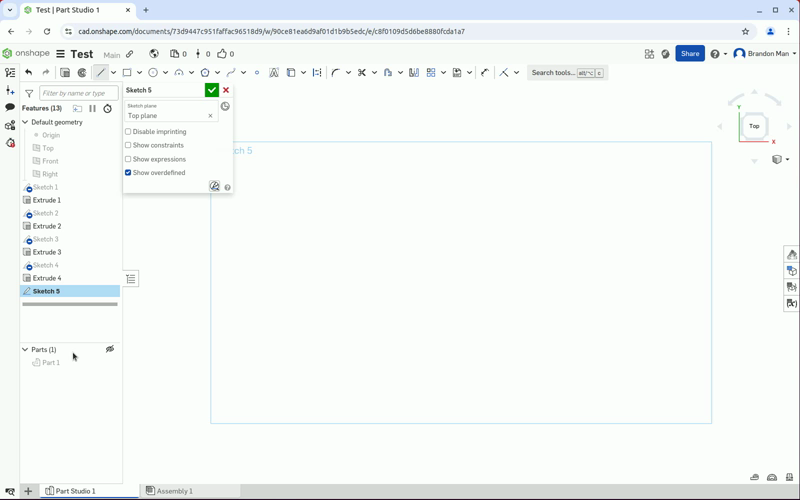
mouse_move(348, 258)
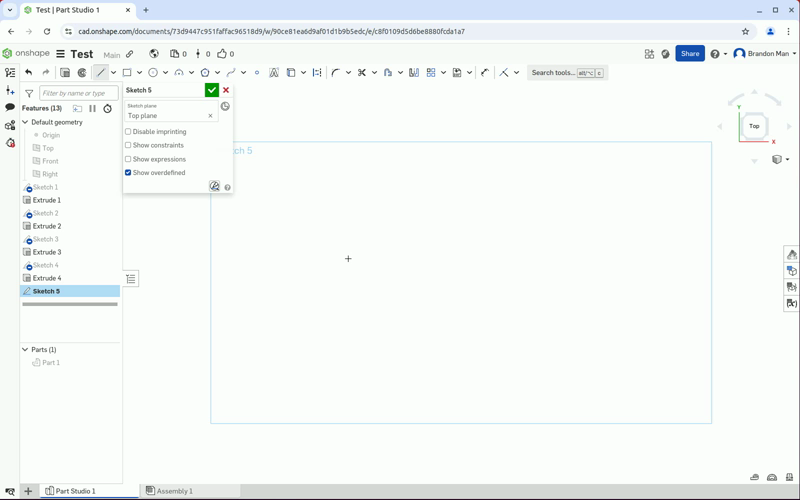
click(348, 258)
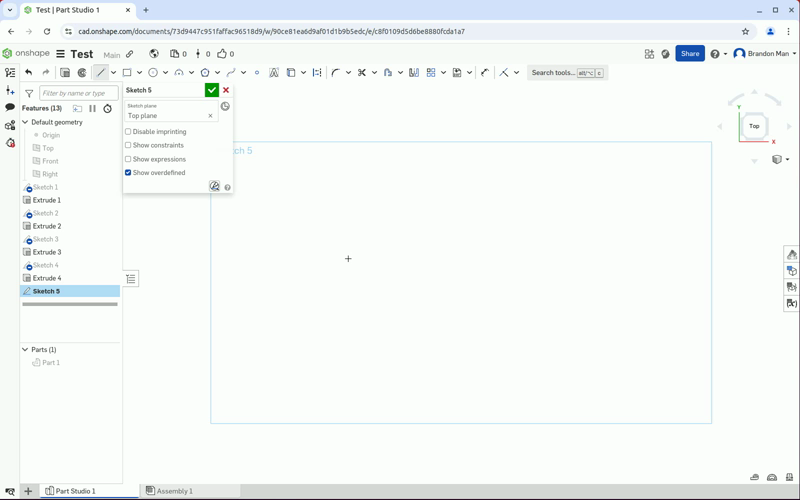
key_up(shift)
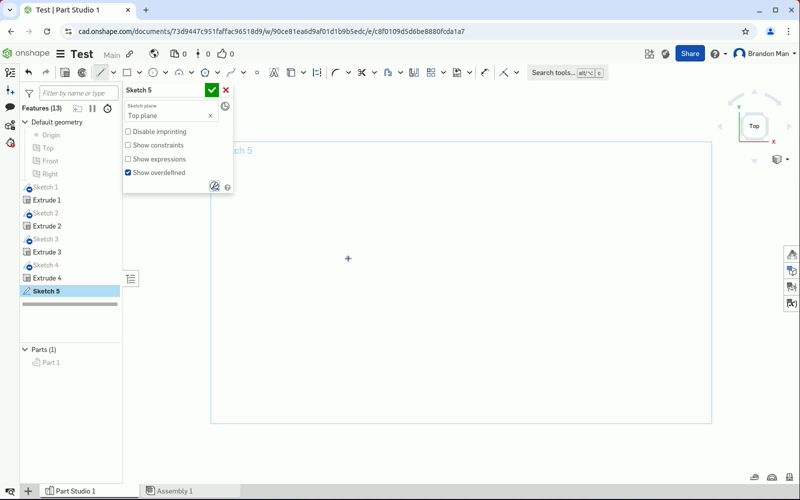
key_down(shift)
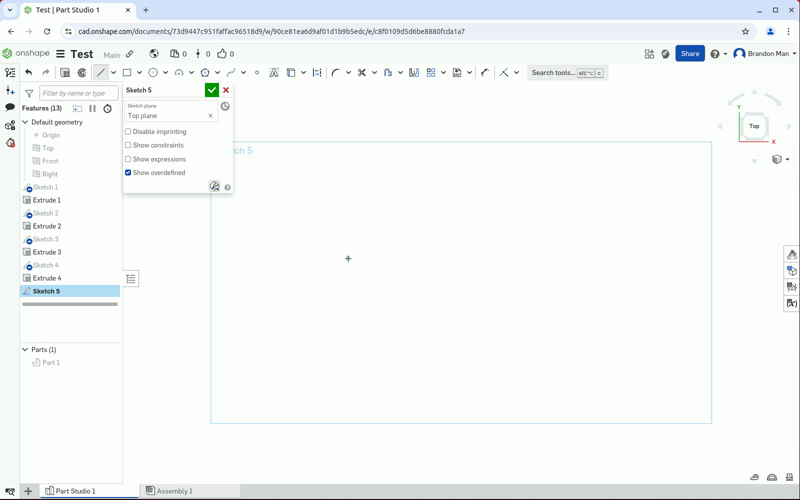
mouse_move(378, 258)
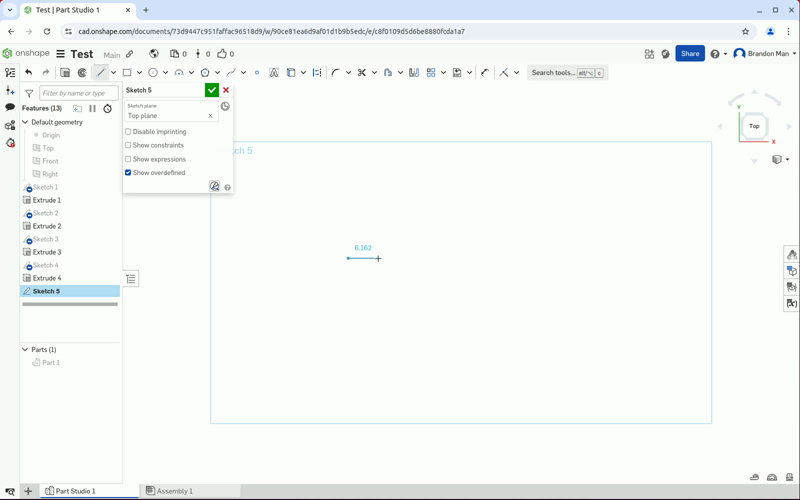
mouse_move(393, 258)
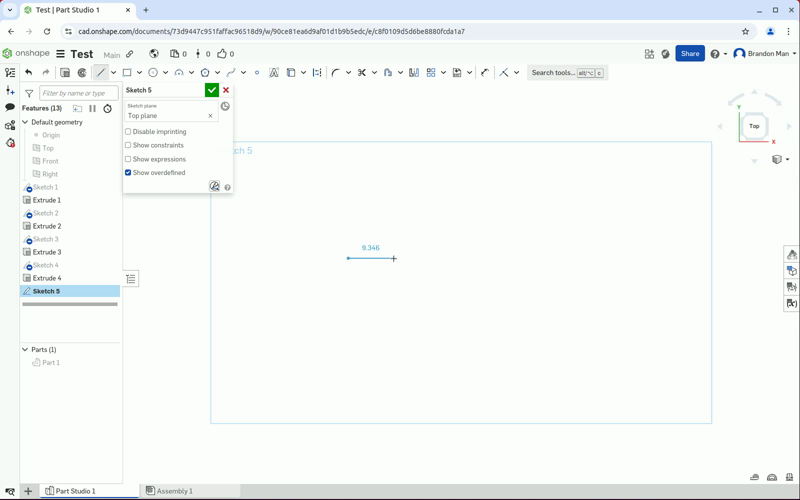
click(393, 258)
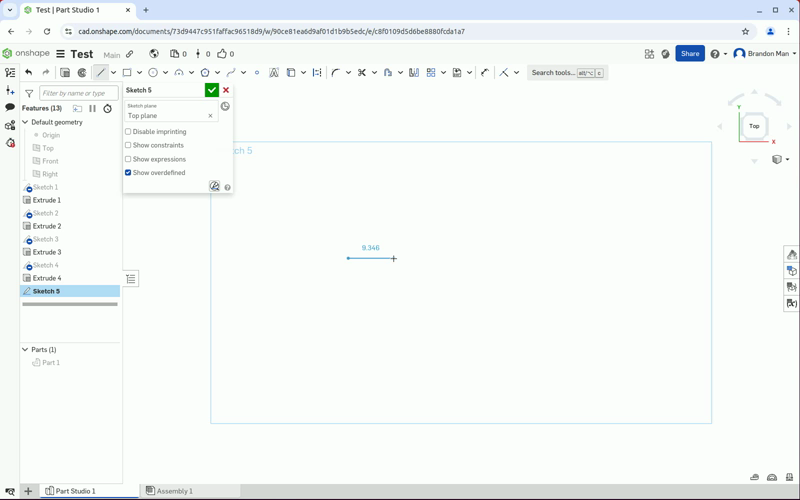
key_up(shift)
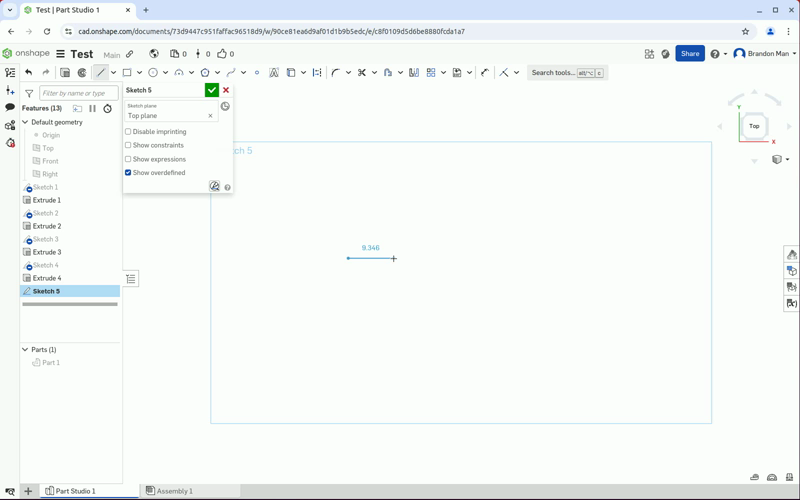
key_down(shift)
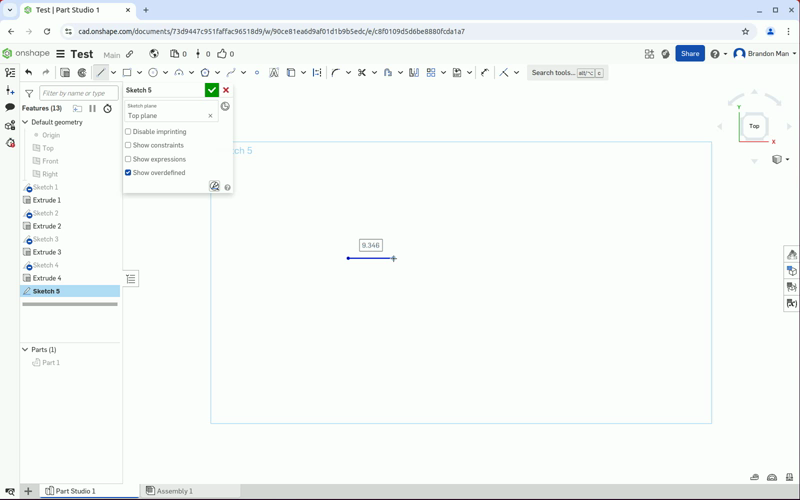
mouse_move(423, 258)
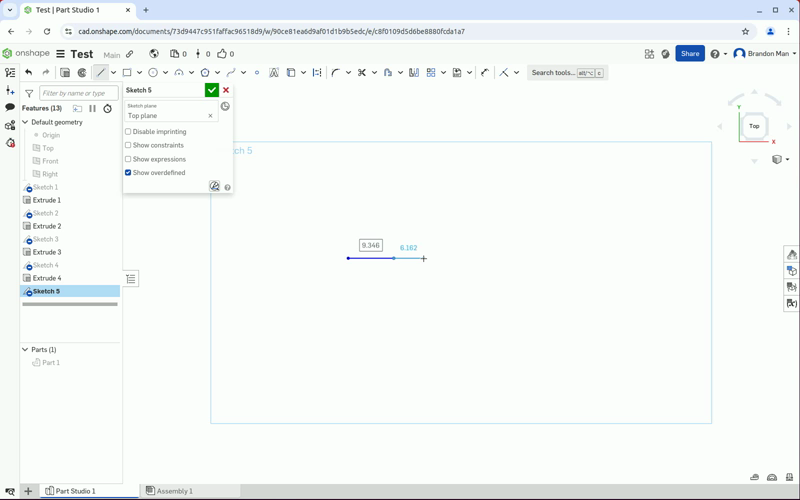
mouse_move(393, 218)
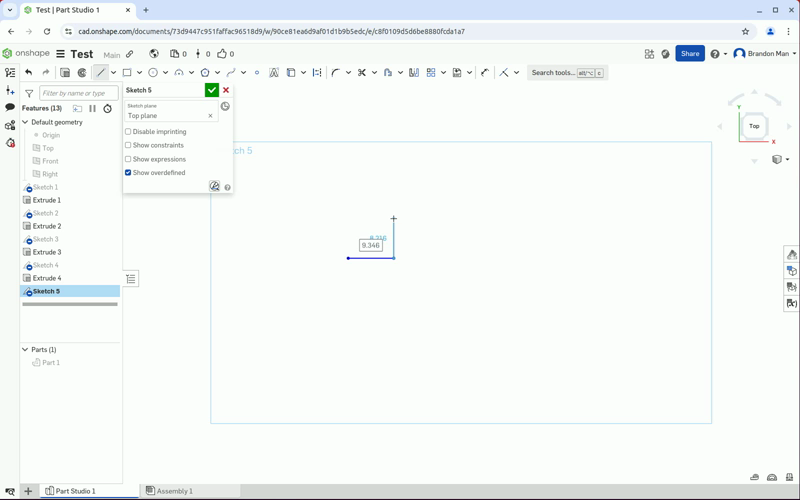
click(393, 218)
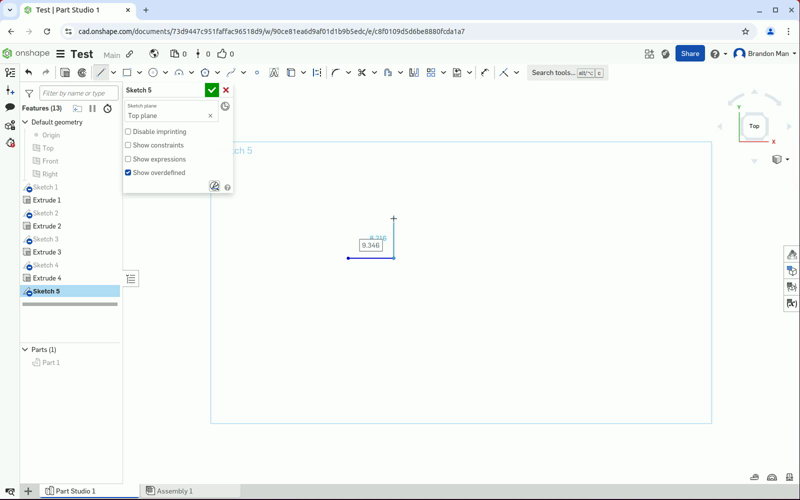
key_up(shift)
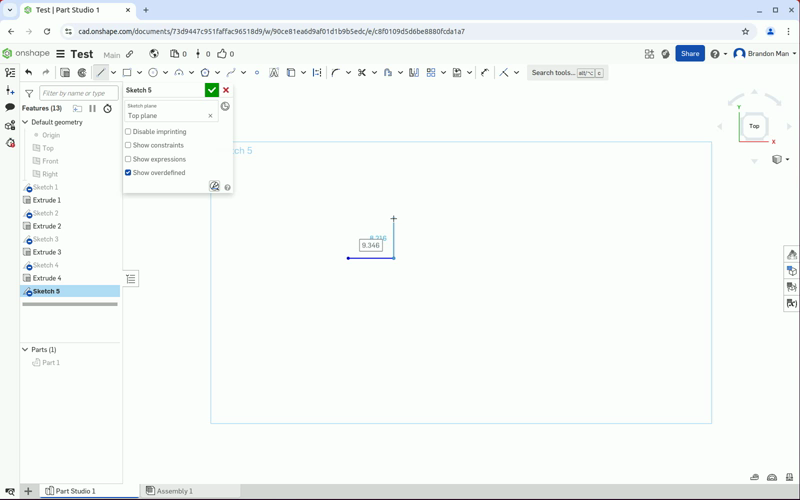
key_down(shift)
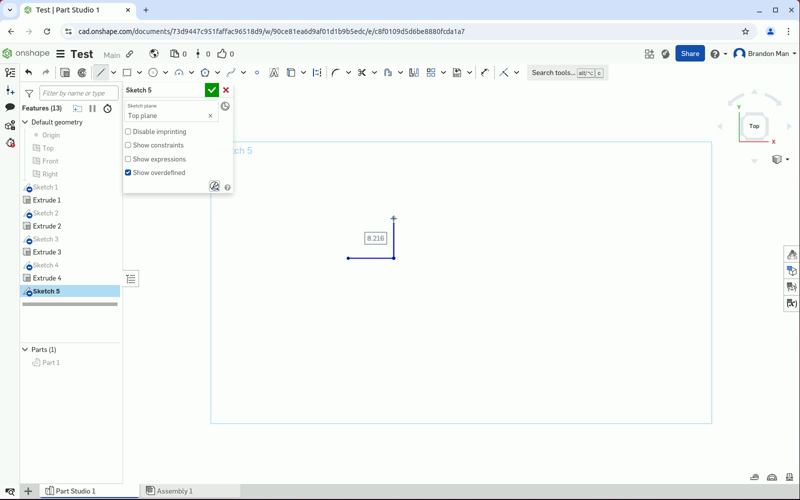
mouse_move(423, 218)
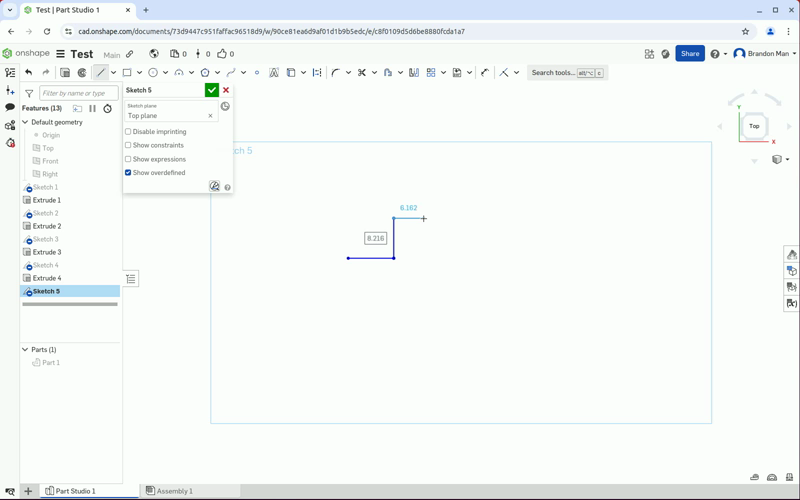
mouse_move(348, 218)
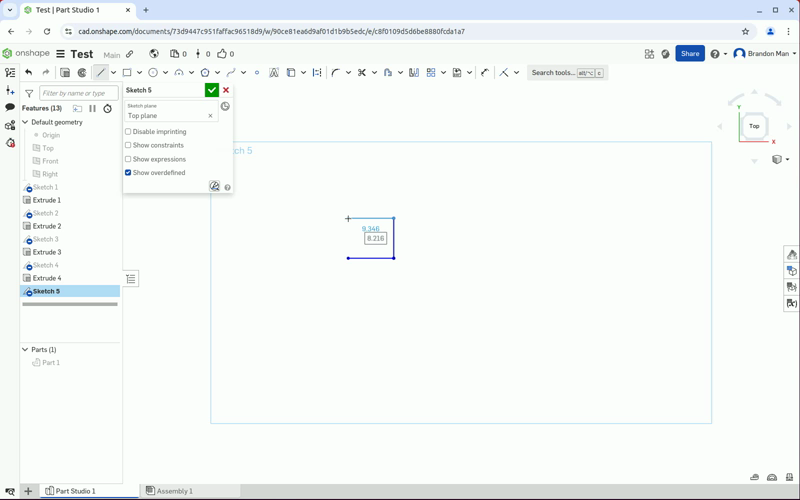
click(348, 218)
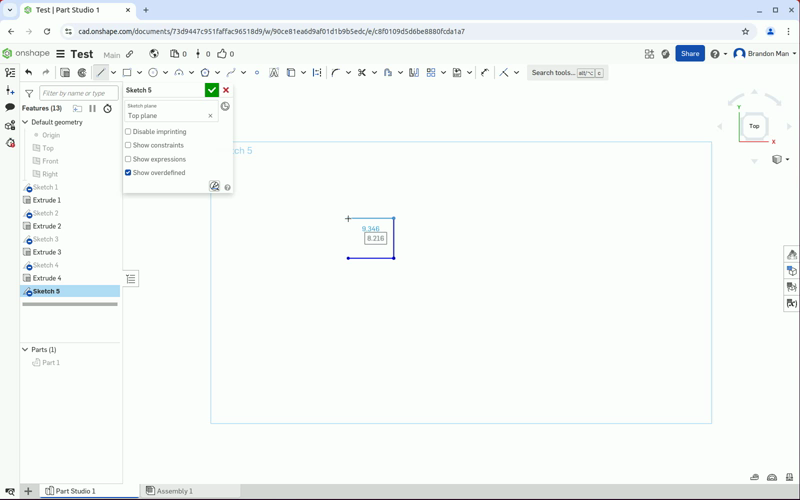
key_up(shift)
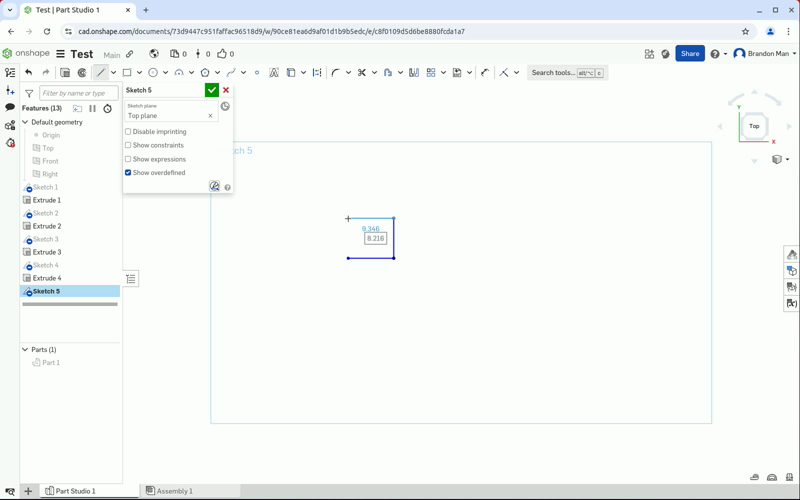
mouse_move(378, 218)
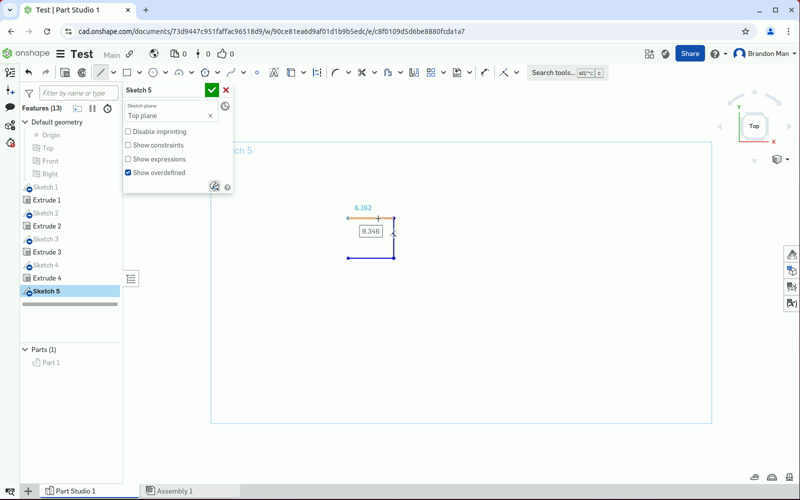
key_down(shift)
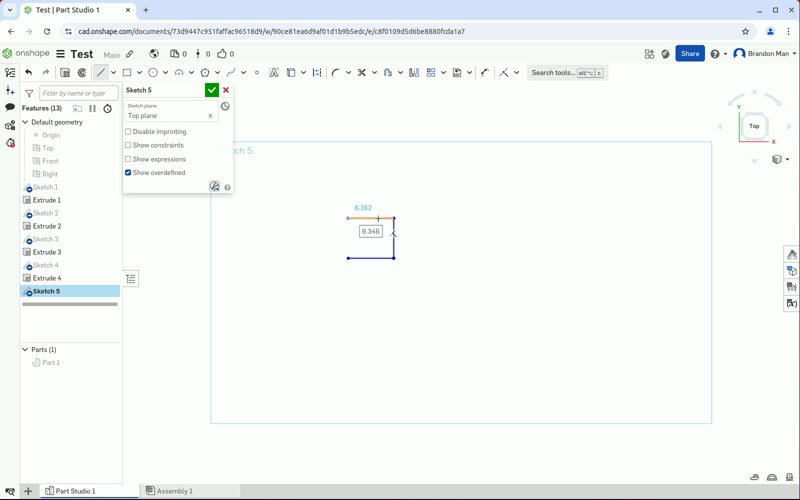
mouse_move(348, 258)
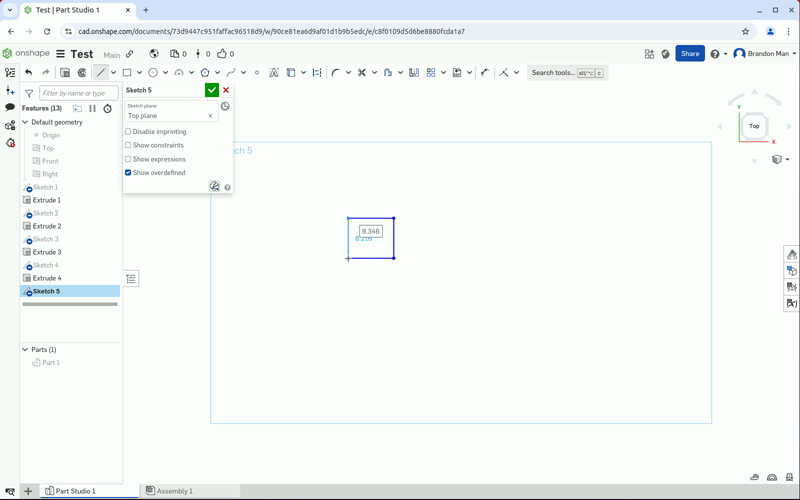
key_up(shift)
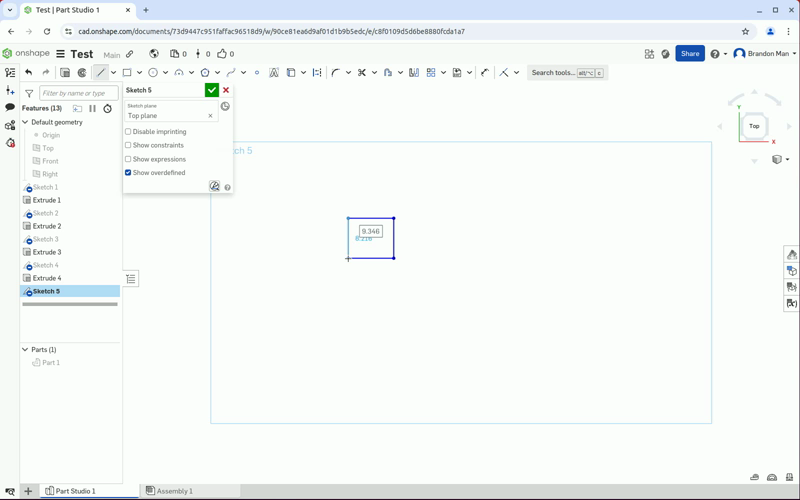
click(348, 258)
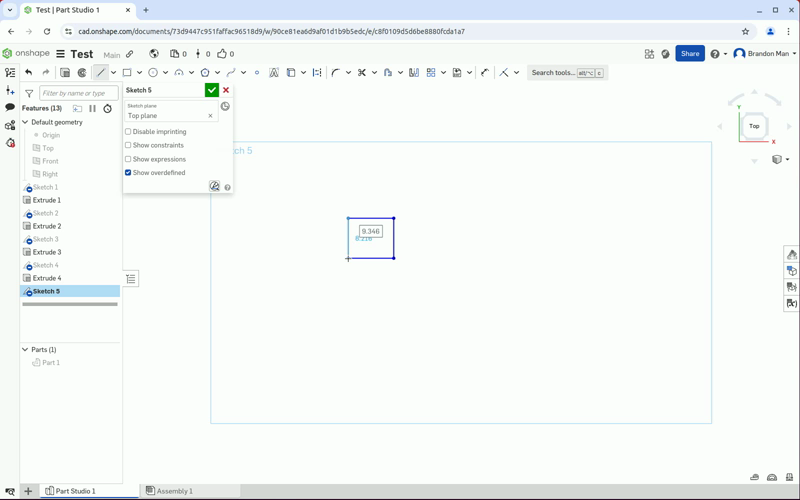
key(esc)
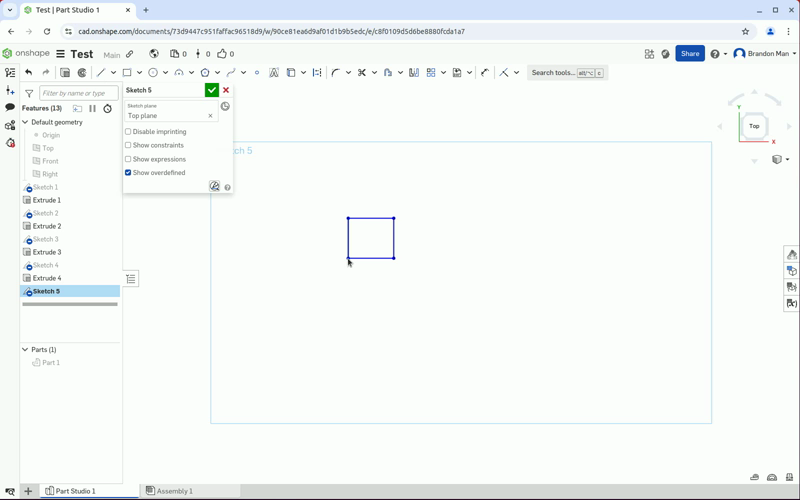
mouse_move(371, 222)
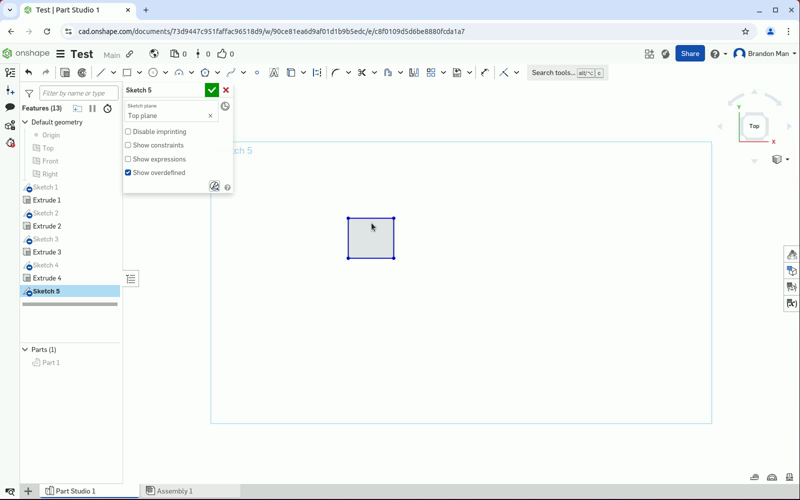
click(371, 222)
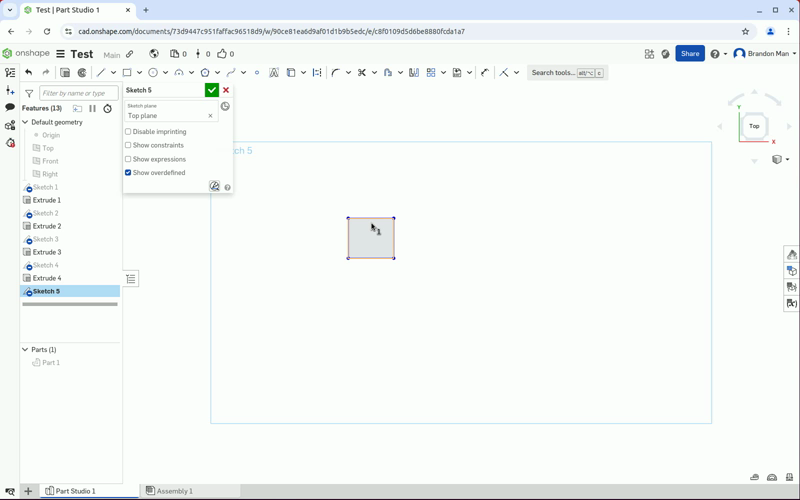
mouse_move(73, 352)
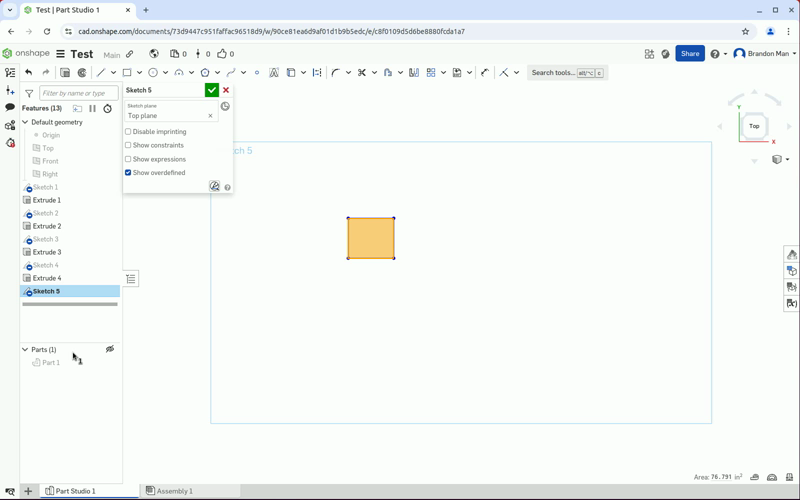
key(shift+y)
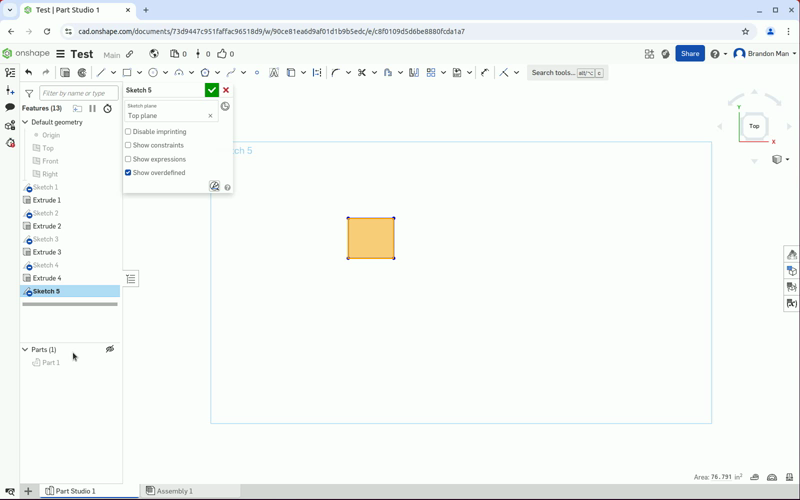
key(shift+e)
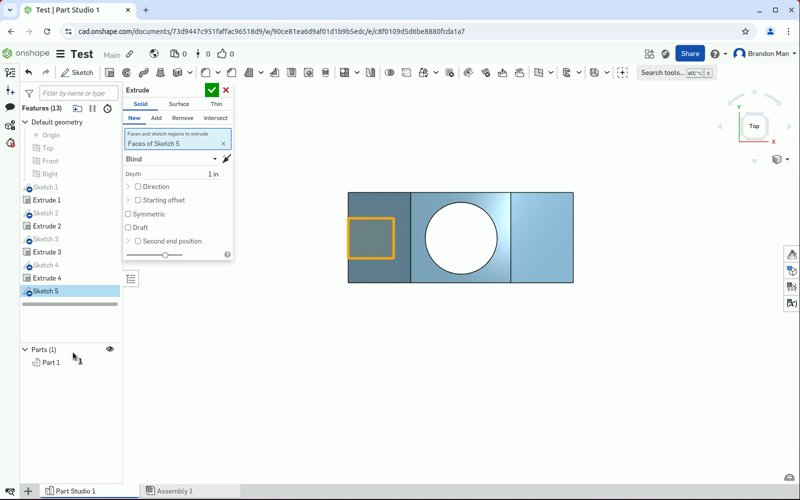
mouse_move(143, 106)
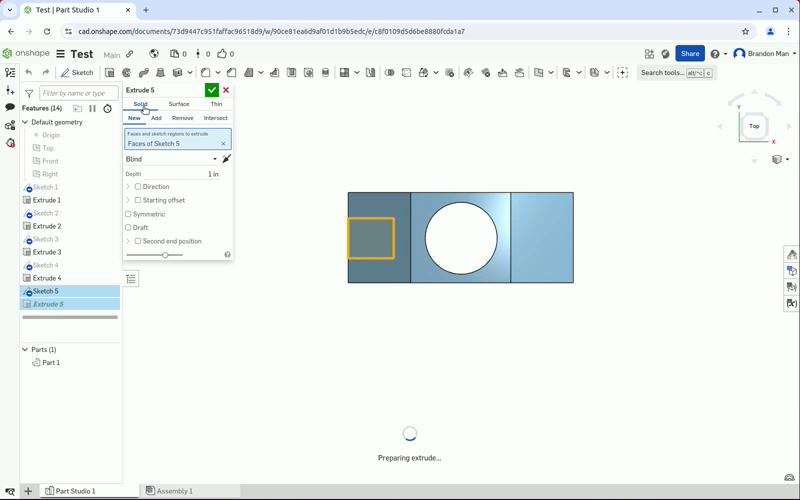
click(143, 106)
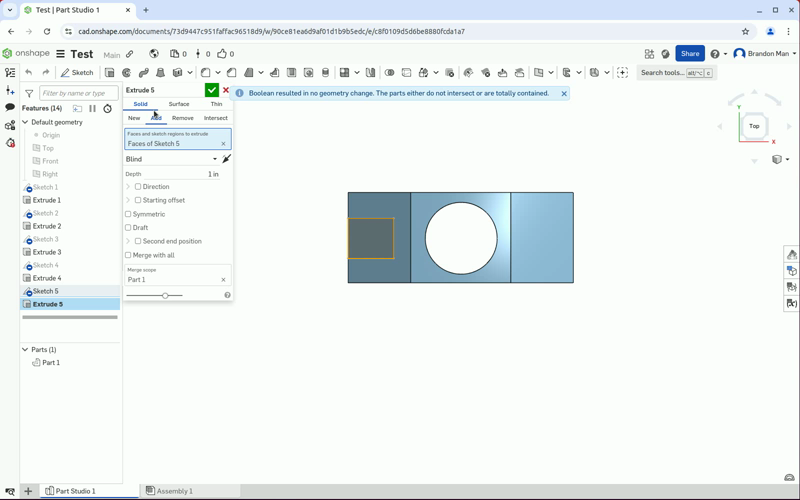
mouse_move(186, 120)
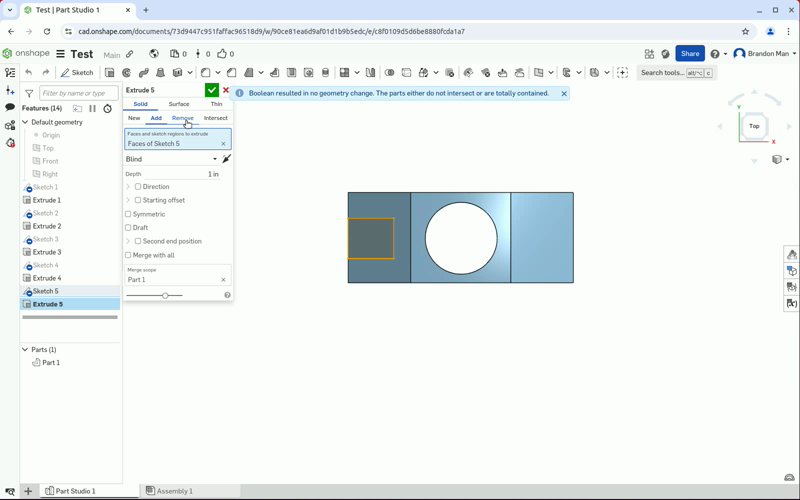
click(186, 120)
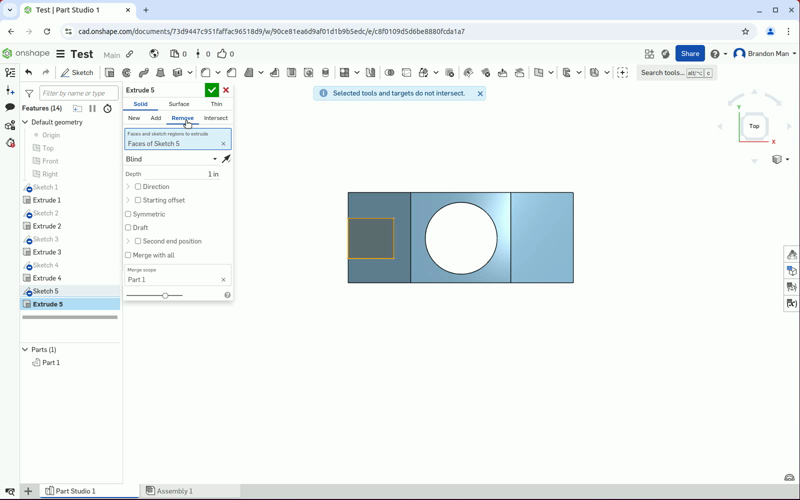
key(tab, 4)
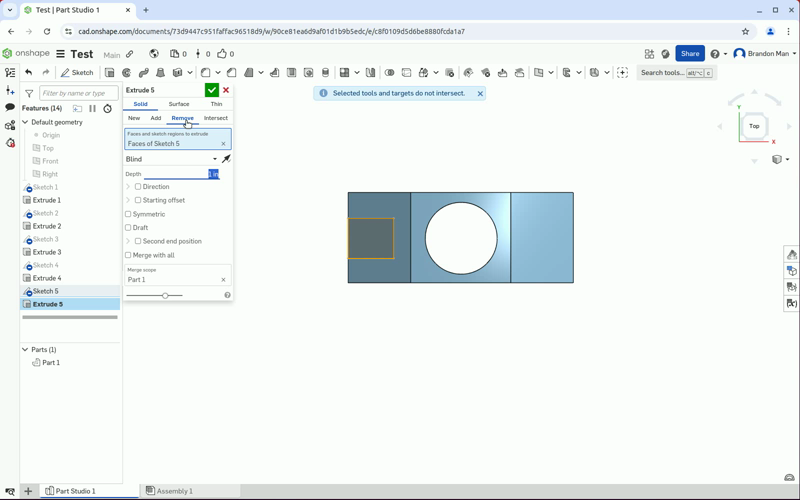
text(-22.627)
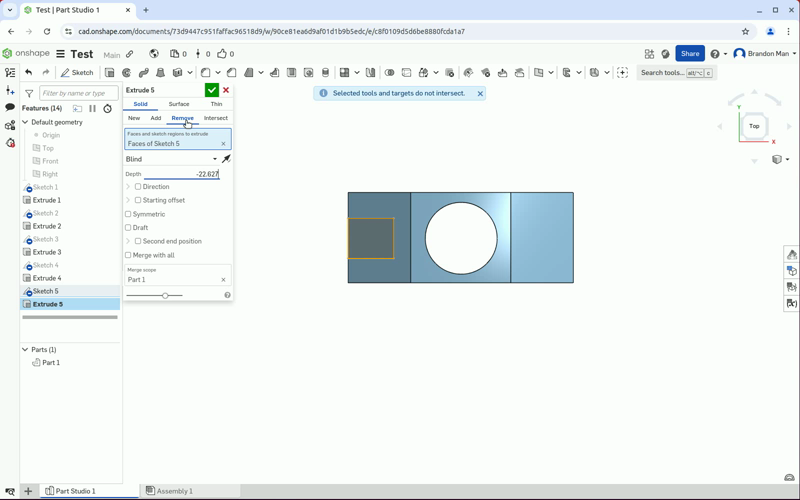
key(tab, 6)
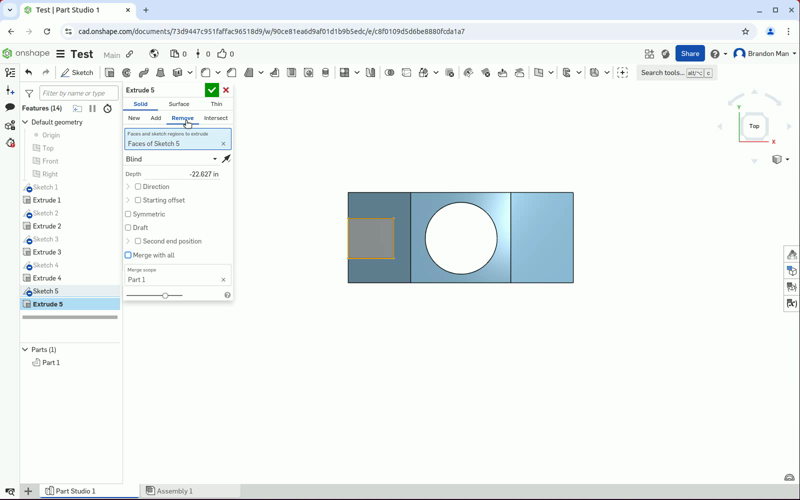
key(space)
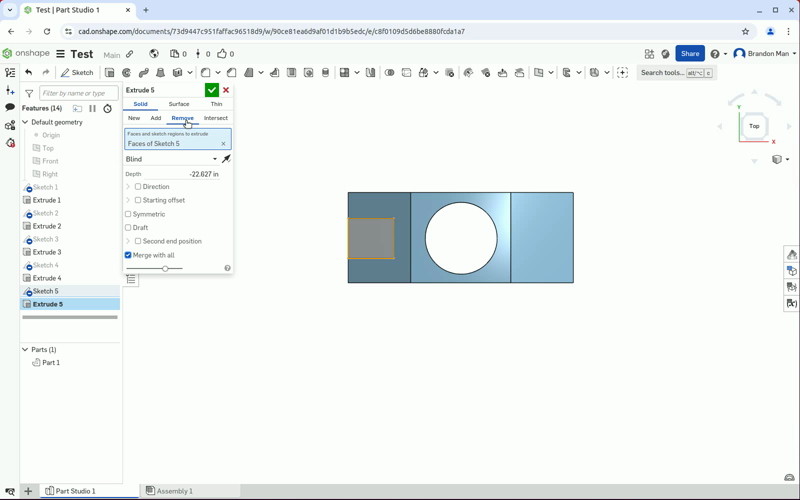
key(enter)
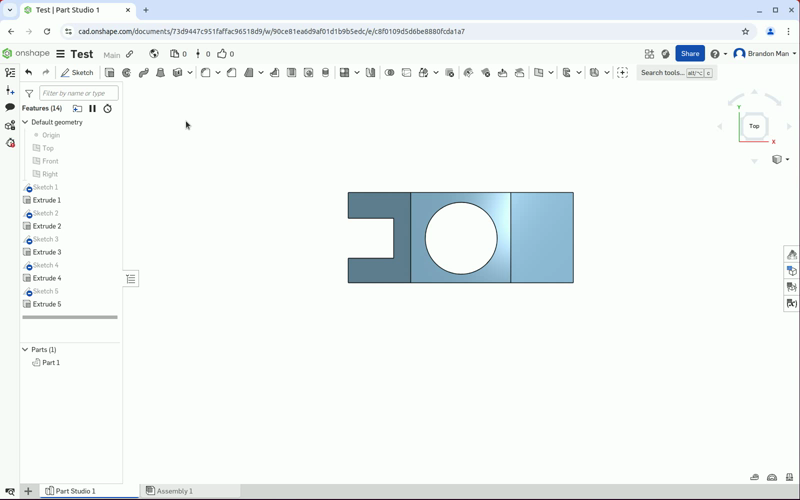
key(shift+h)
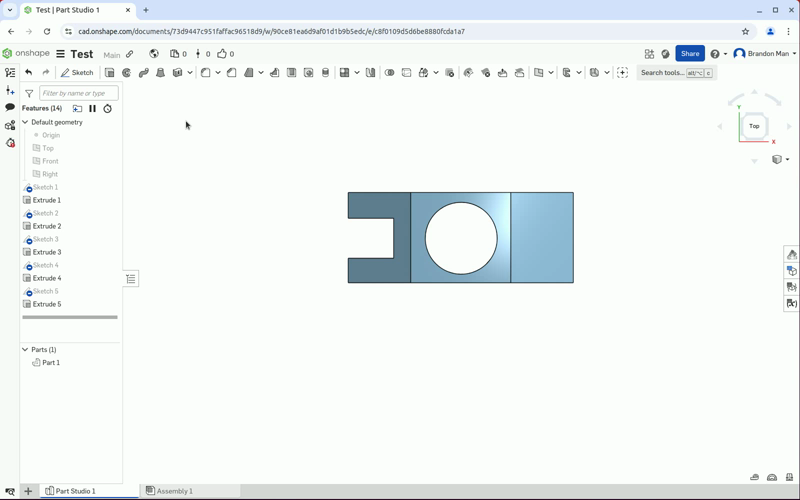
key(shift+h)
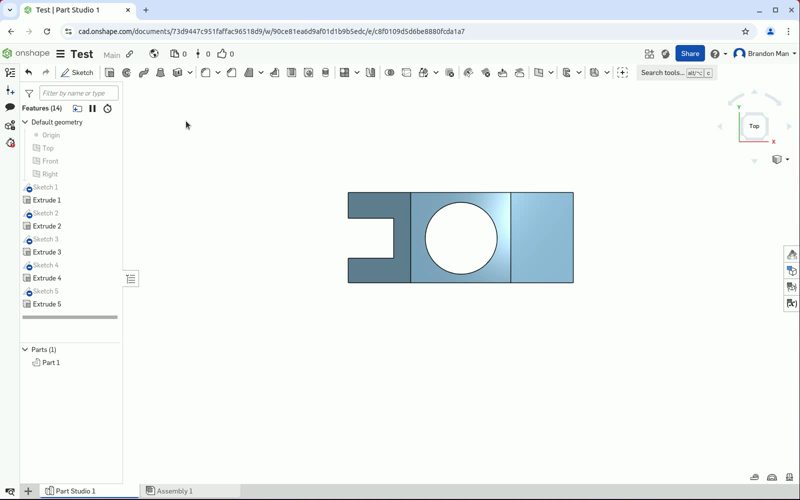
mouse_move(73, 189)
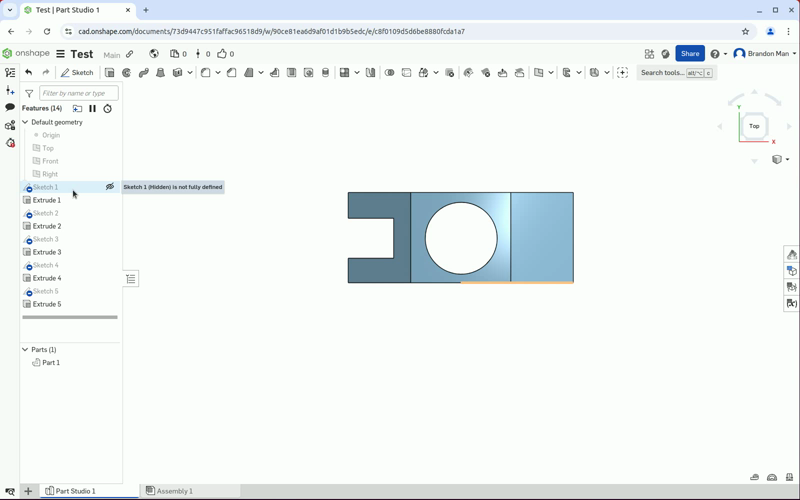
click(73, 189)
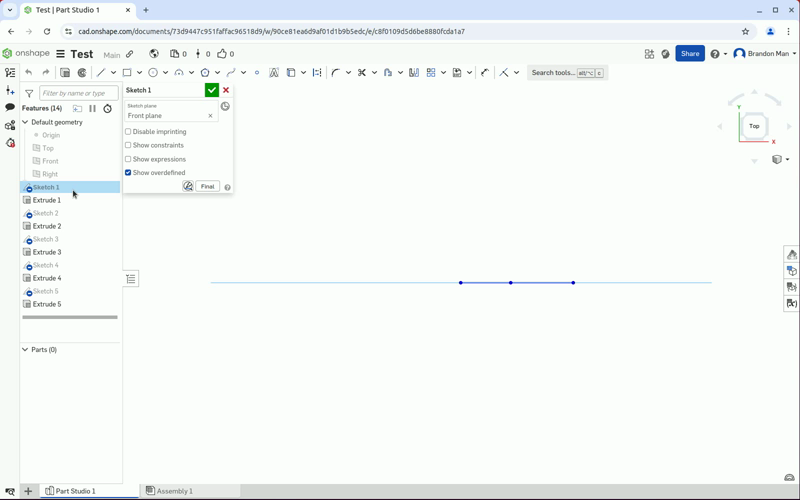
mouse_move(229, 92)
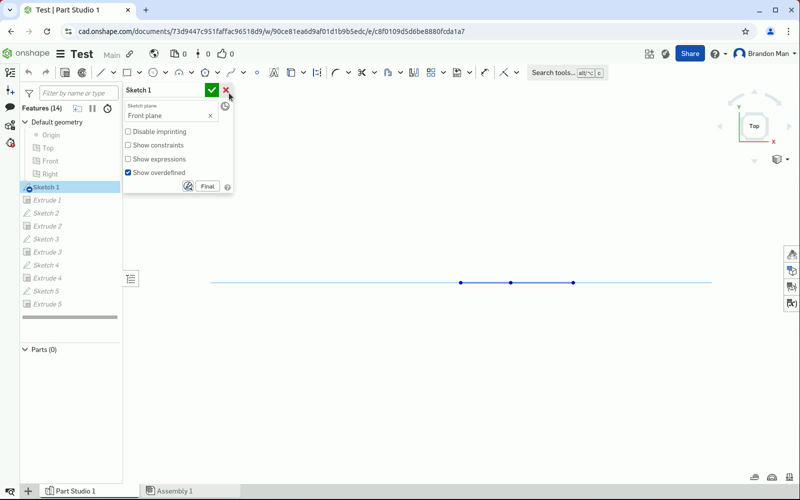
click(229, 92)
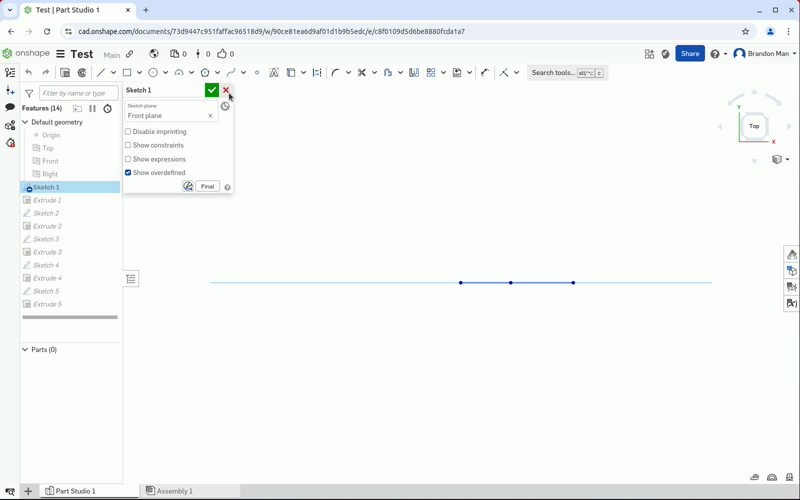
key(shift+s)
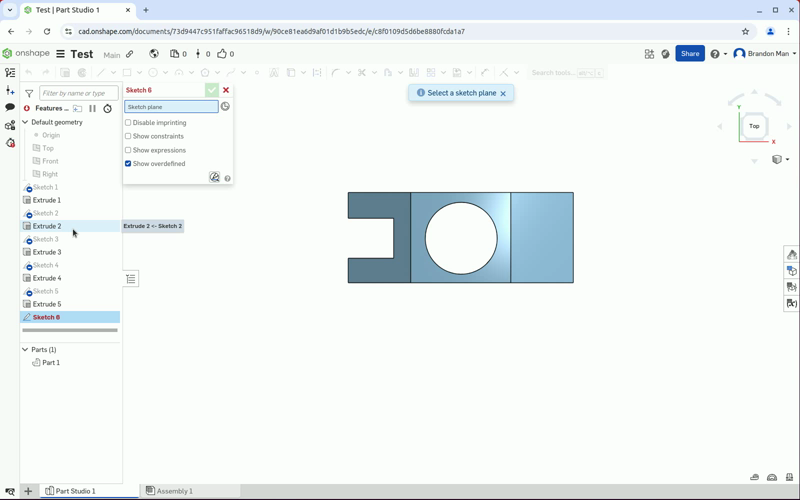
scroll(3)
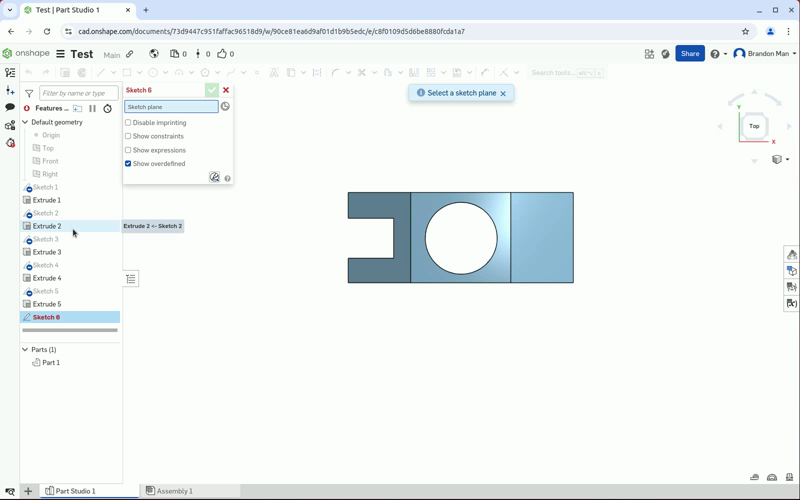
mouse_move(73, 150)
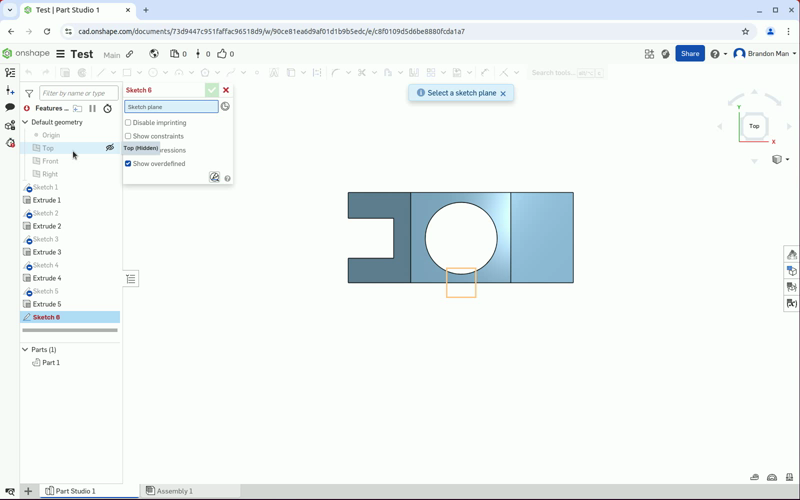
click(73, 150)
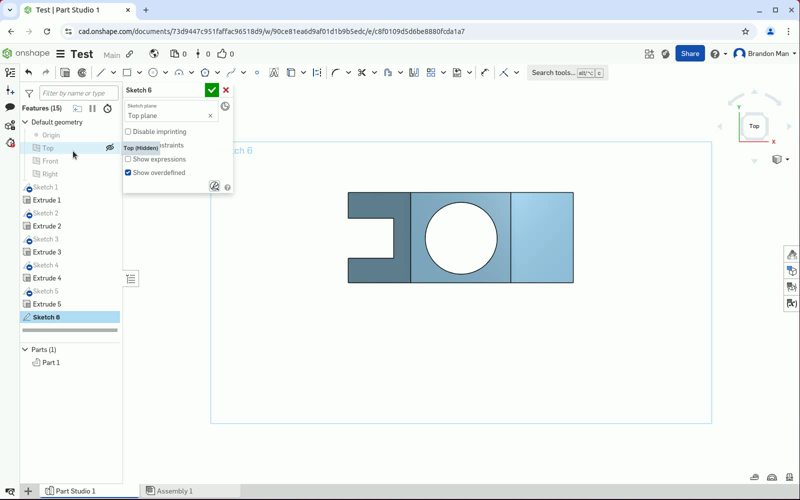
mouse_move(73, 352)
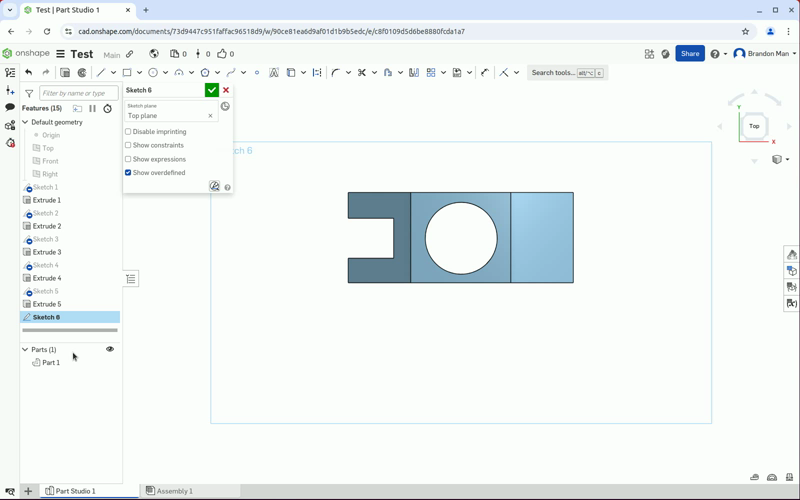
key(y)
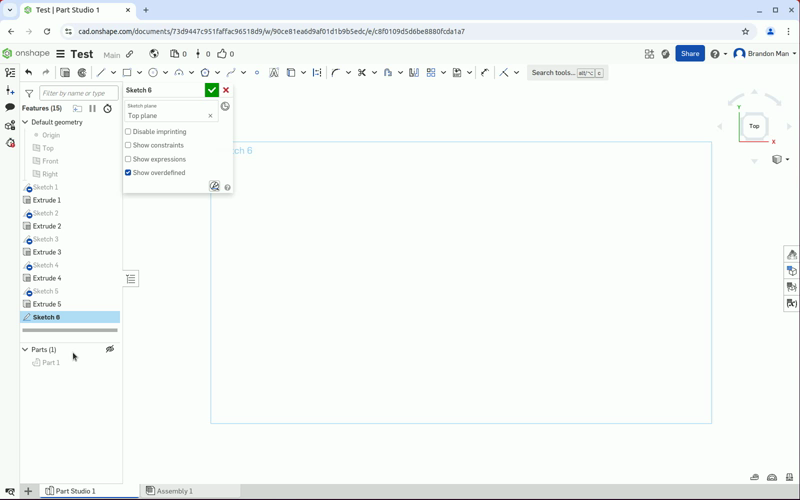
key(l)
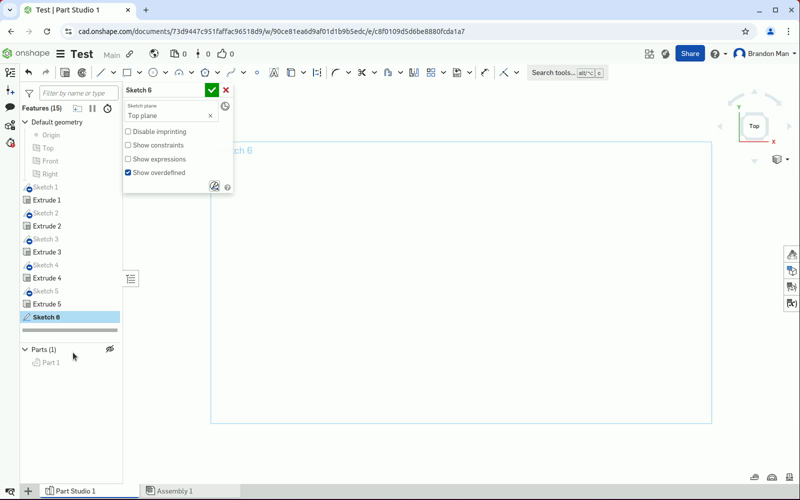
key_down(shift)
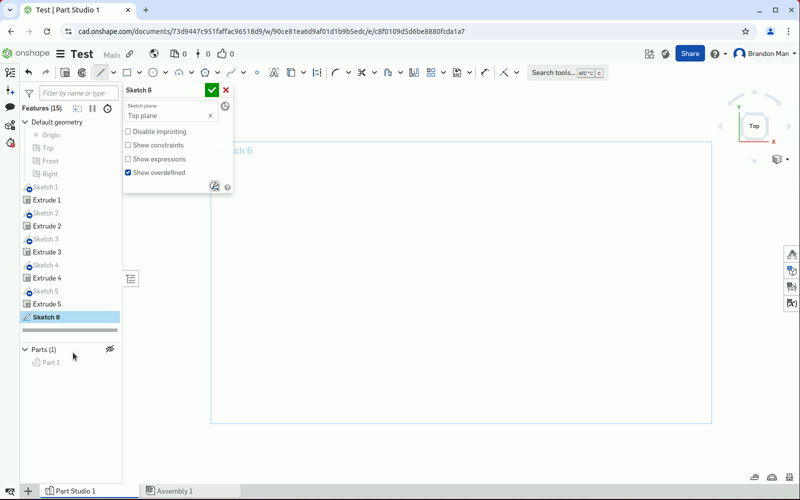
mouse_move(528, 258)
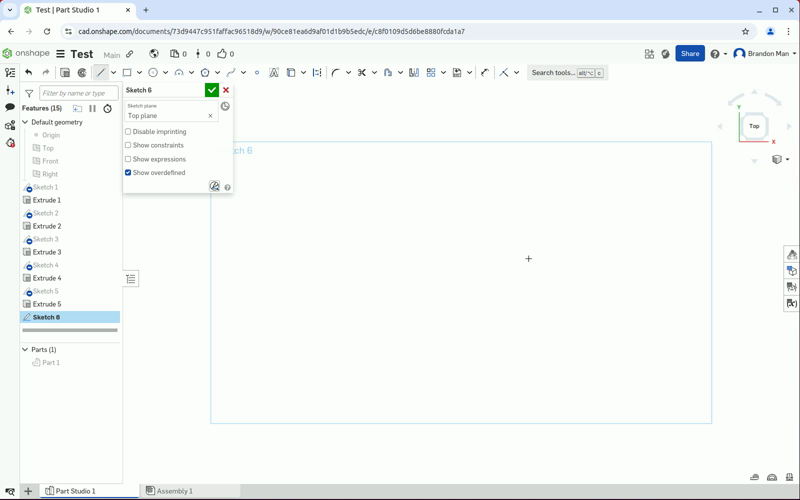
click(528, 258)
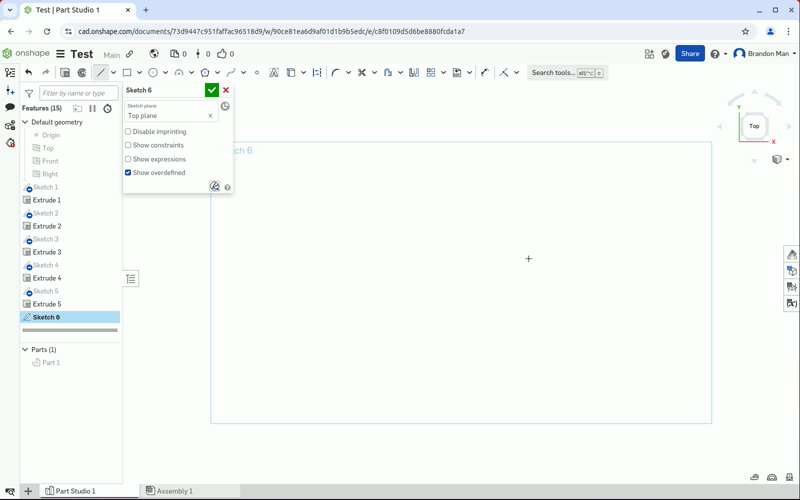
key_up(shift)
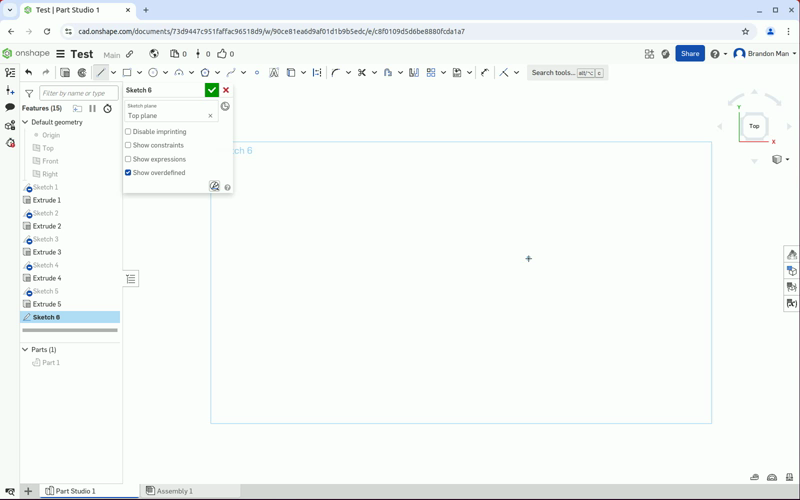
key_down(shift)
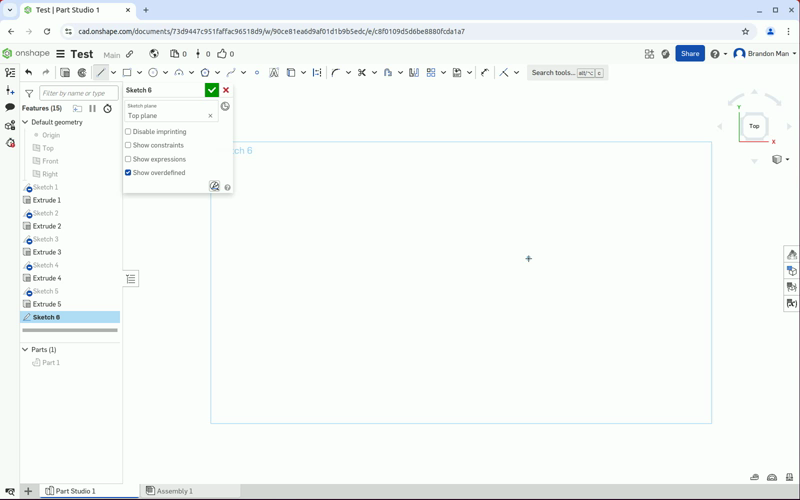
mouse_move(558, 258)
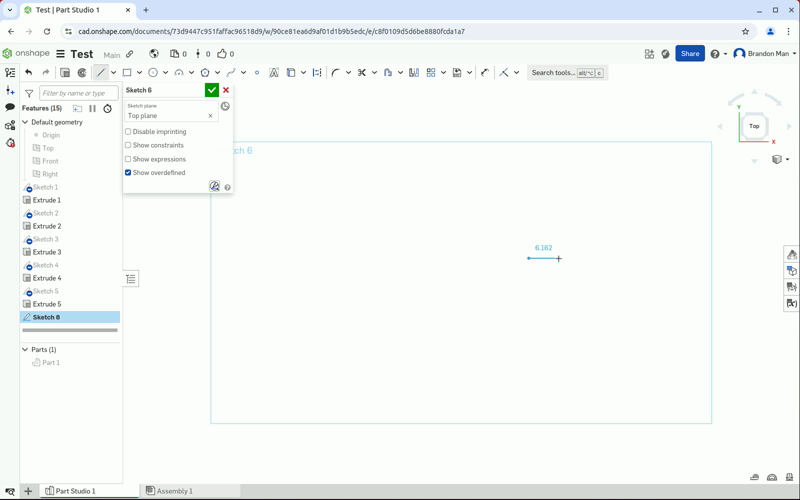
mouse_move(573, 258)
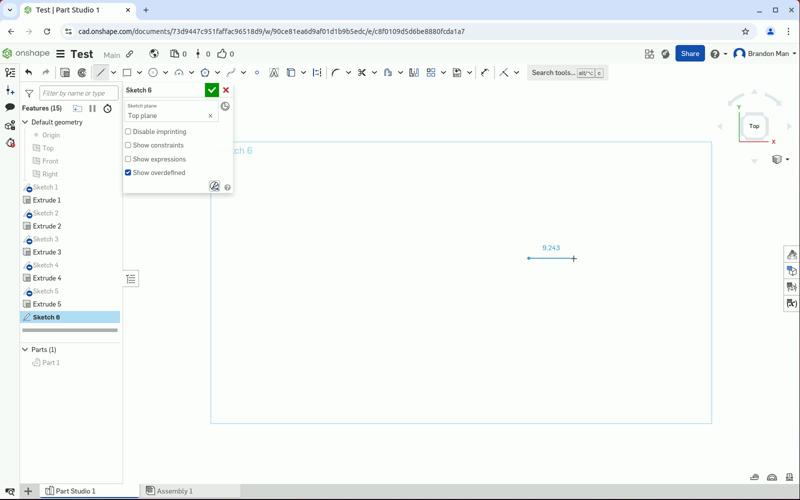
click(573, 258)
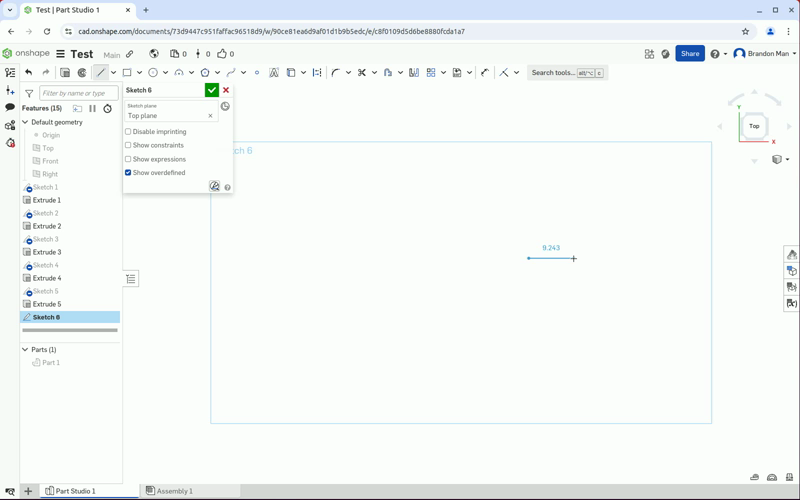
key_up(shift)
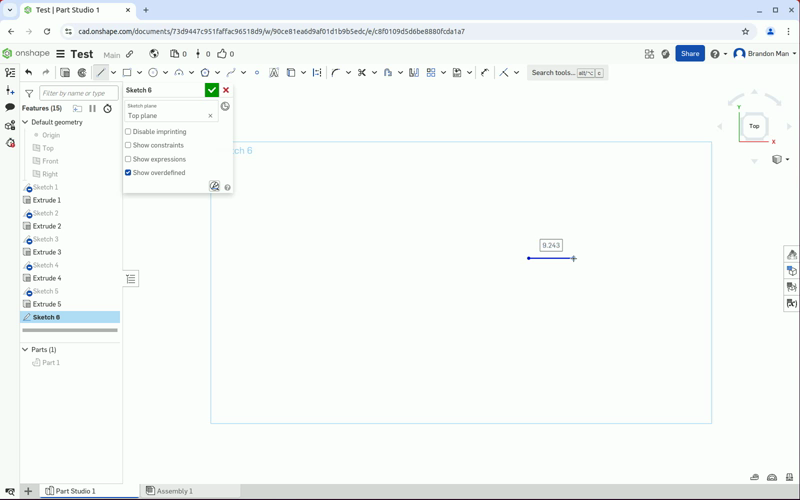
key_down(shift)
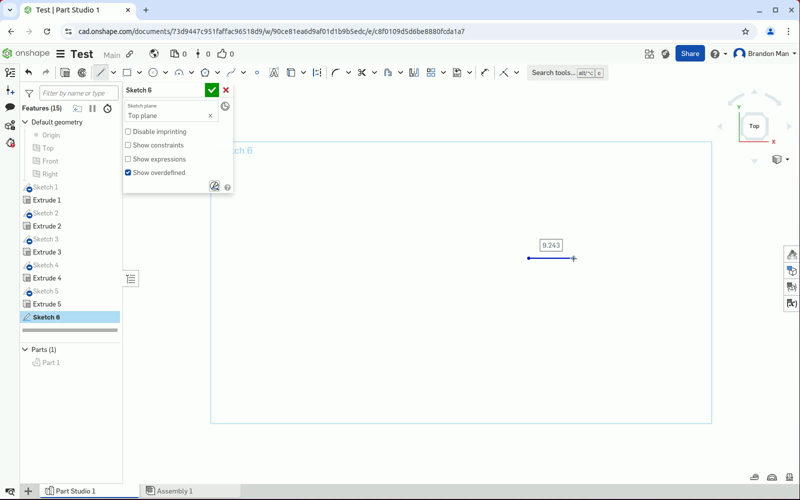
mouse_move(589, 258)
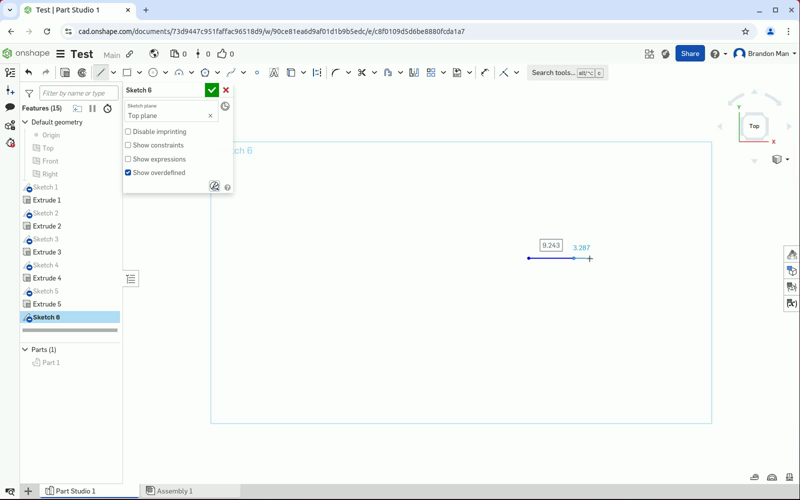
mouse_move(573, 218)
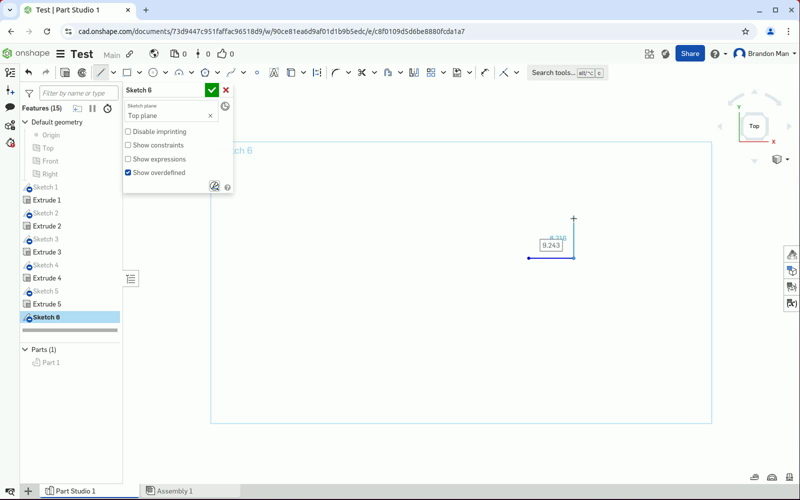
click(573, 218)
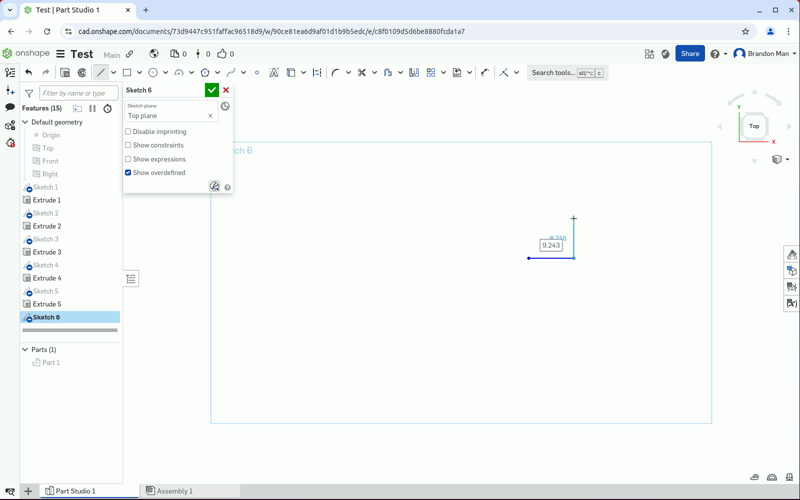
key_up(shift)
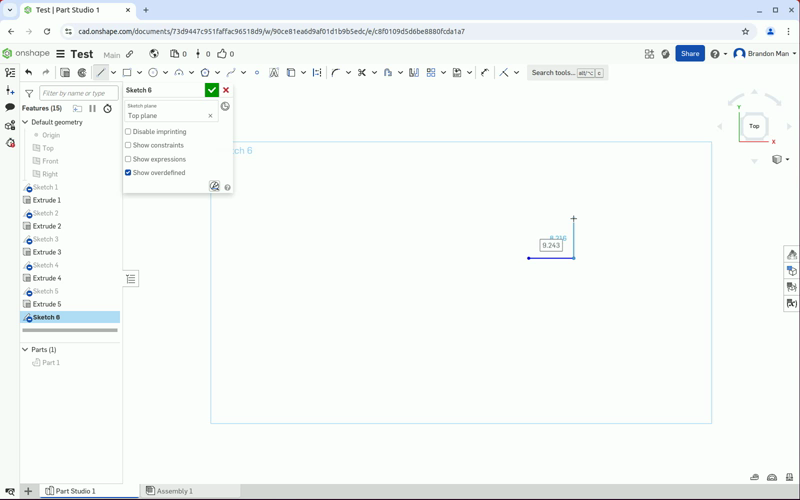
key_down(shift)
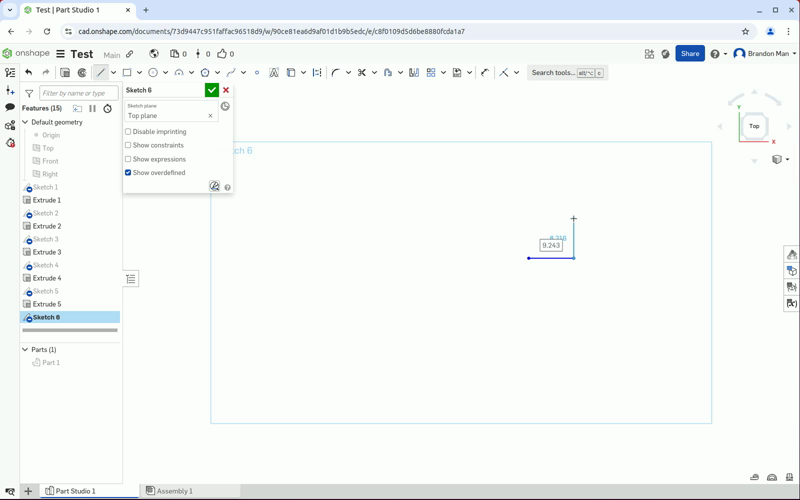
mouse_move(589, 218)
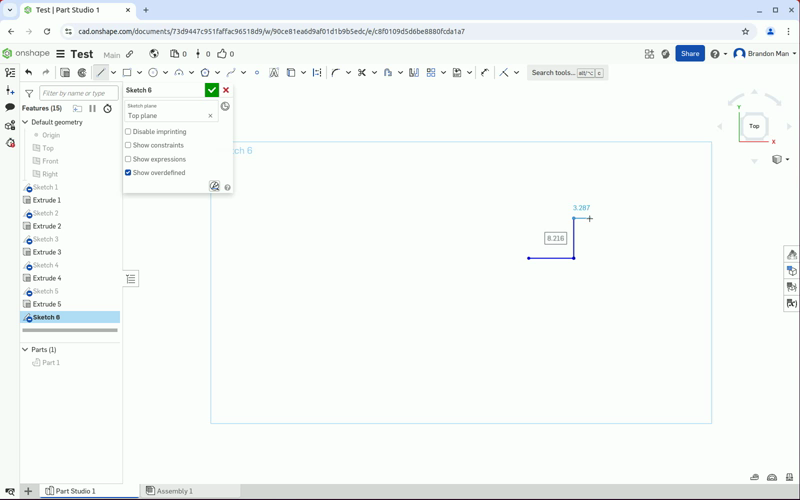
mouse_move(528, 218)
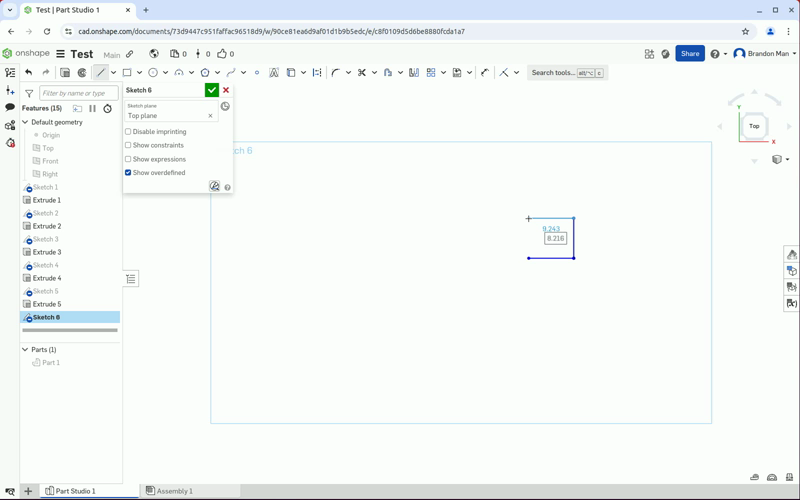
click(528, 218)
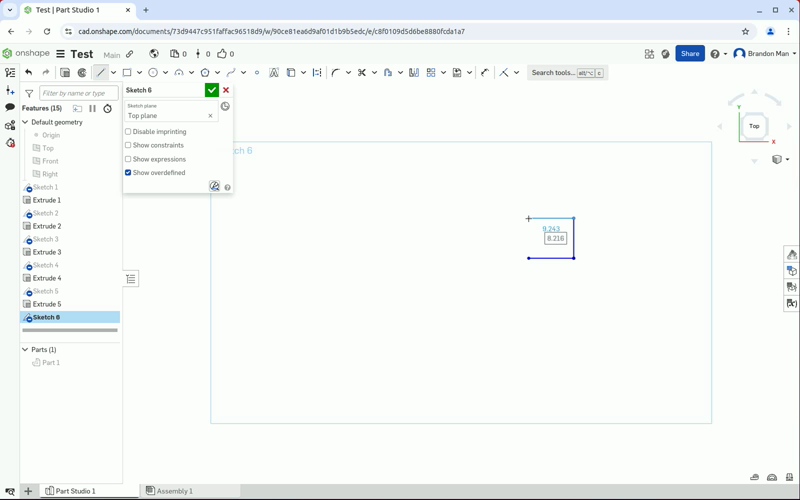
key_up(shift)
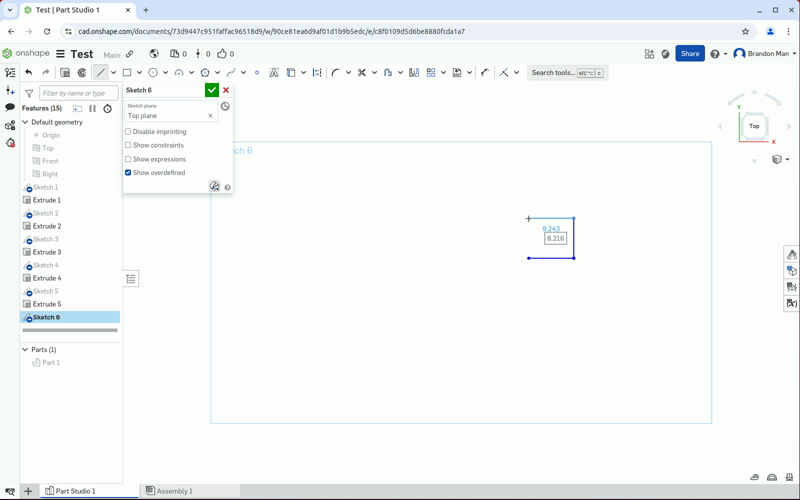
mouse_move(558, 218)
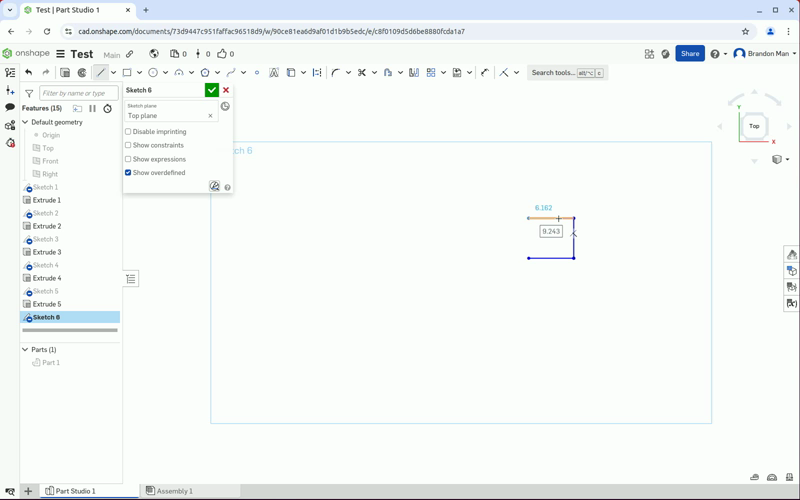
key_down(shift)
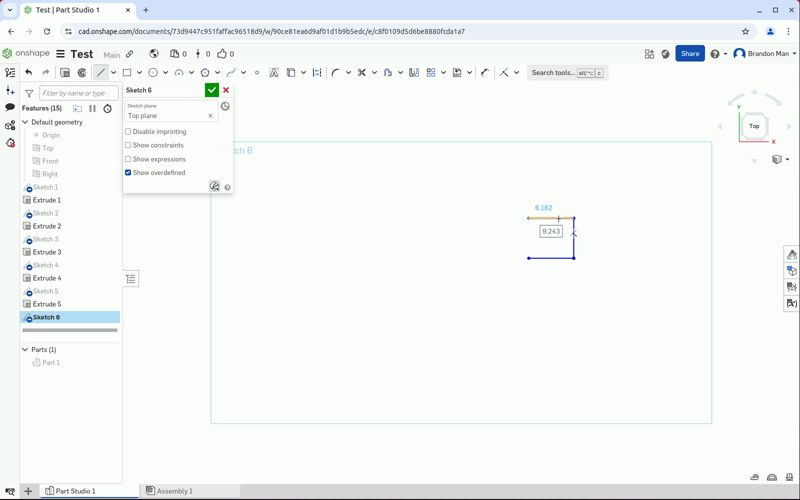
mouse_move(528, 258)
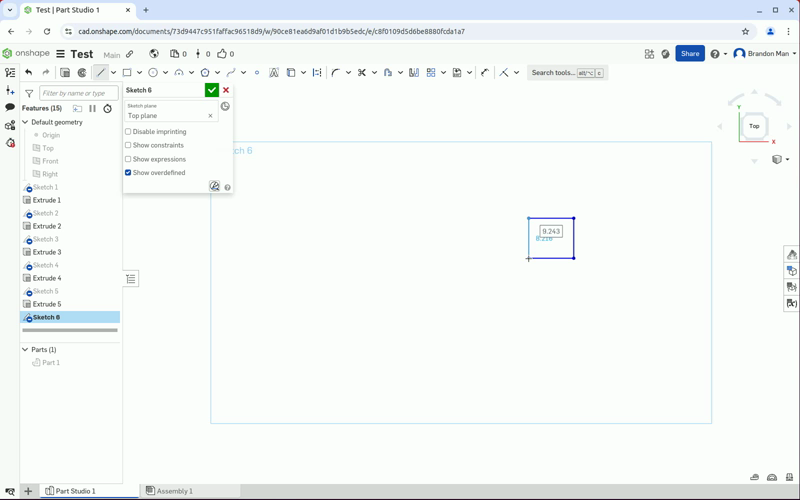
key_up(shift)
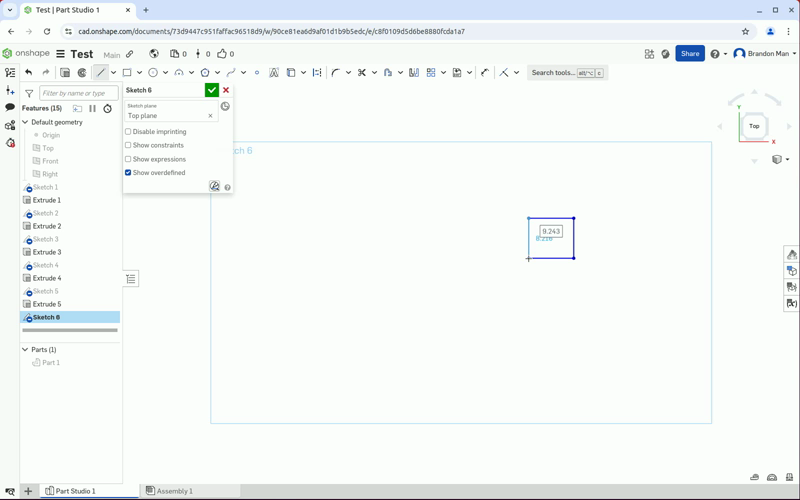
click(528, 258)
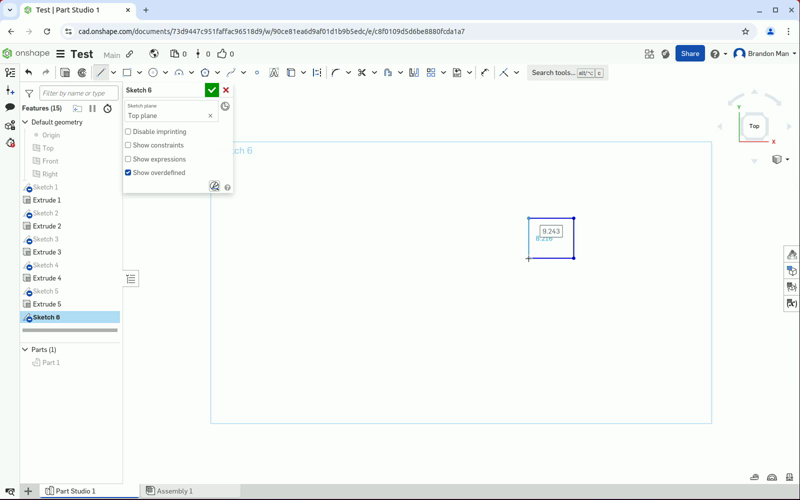
key(esc)
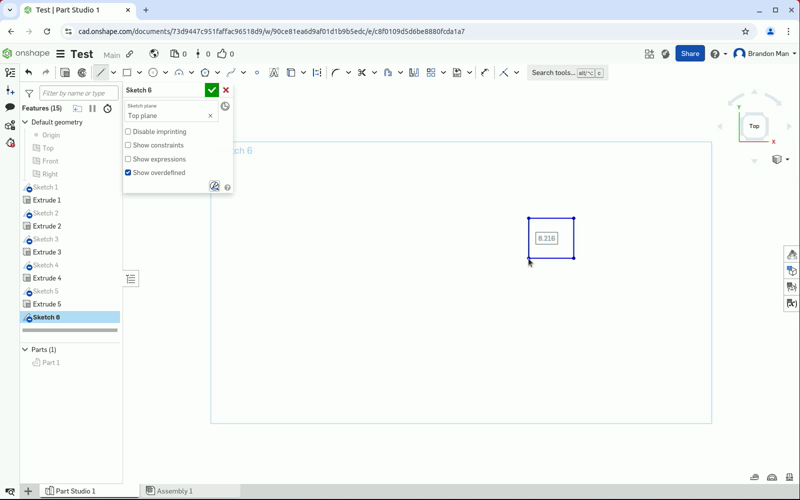
mouse_move(548, 248)
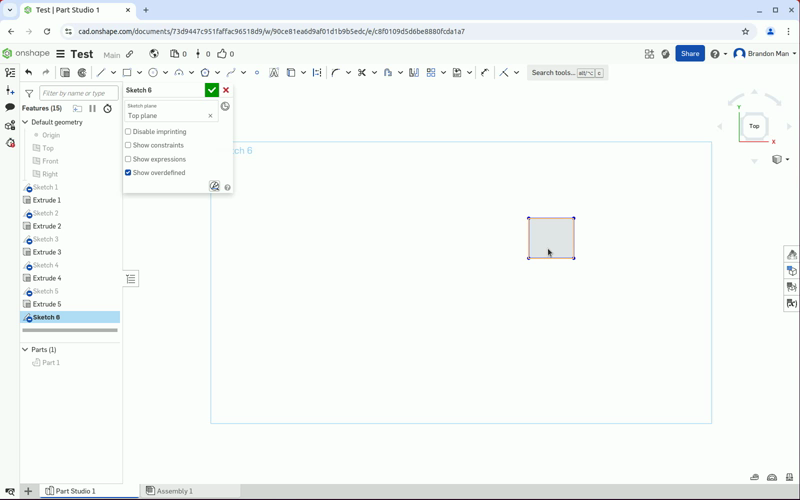
click(548, 248)
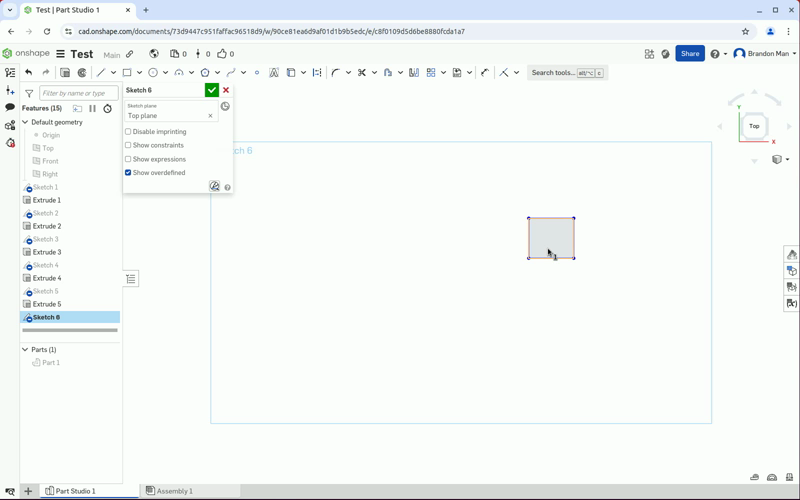
mouse_move(73, 352)
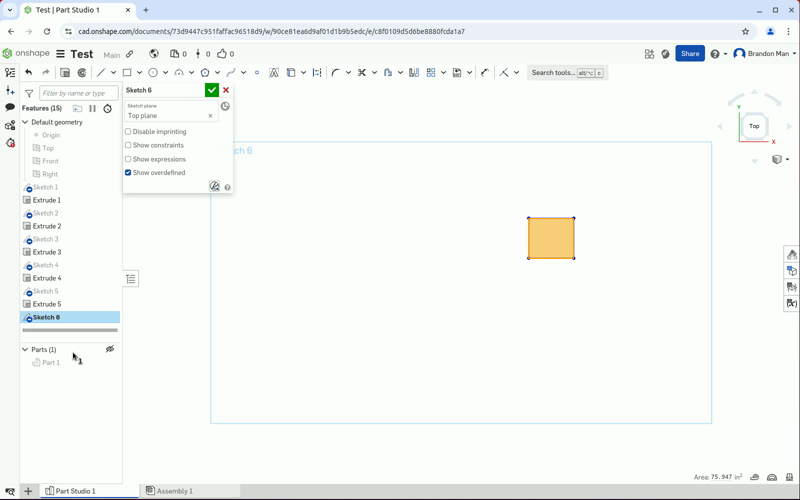
key(shift+y)
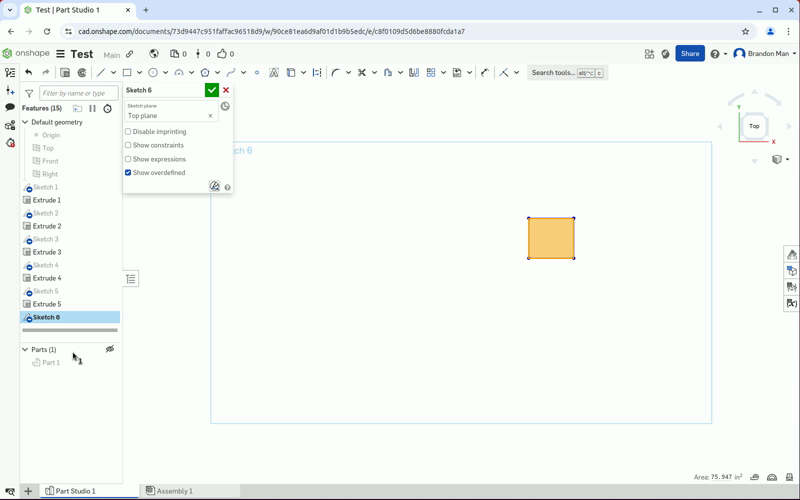
key(shift+e)
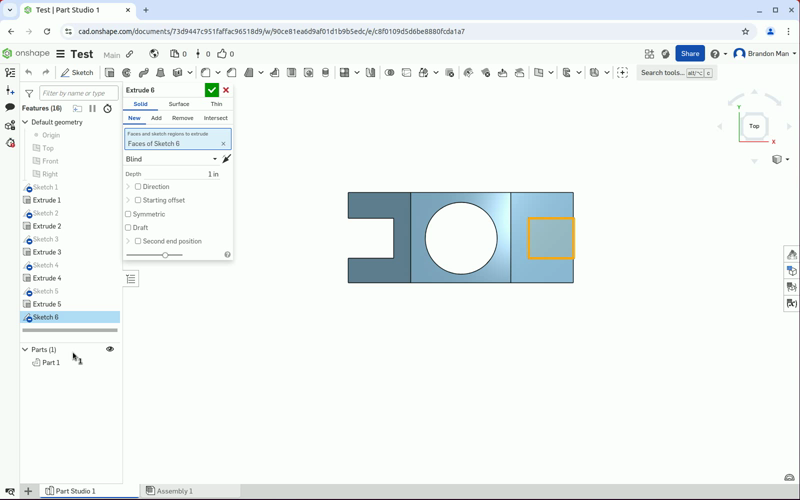
mouse_move(143, 106)
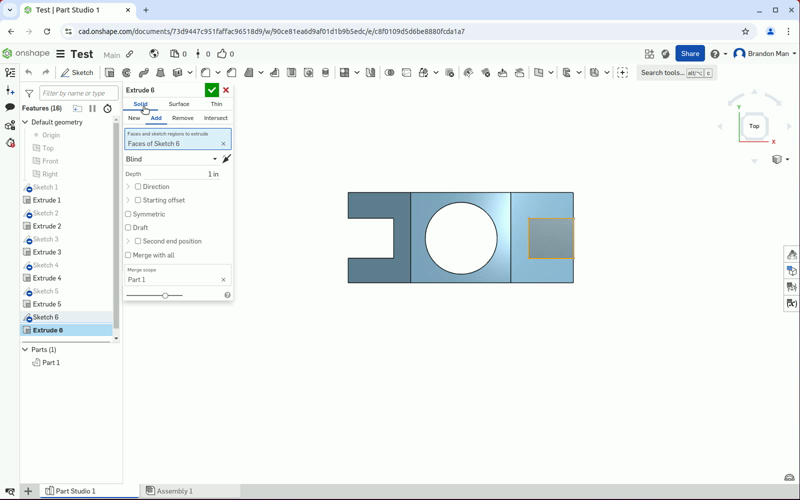
click(143, 106)
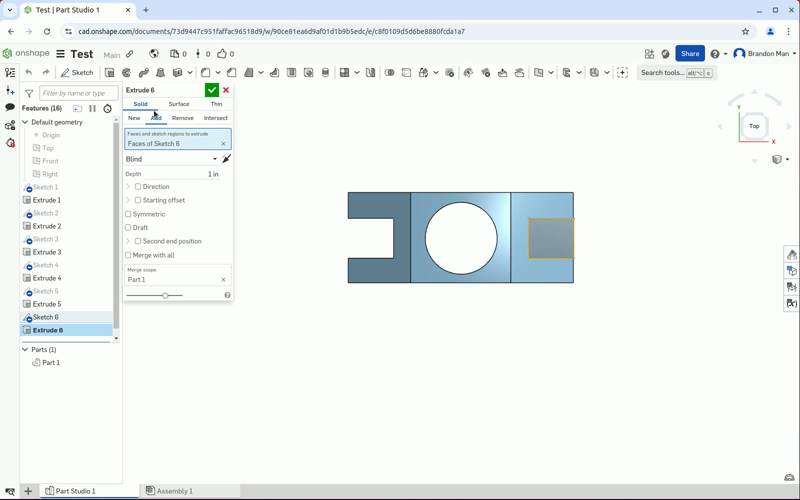
mouse_move(186, 120)
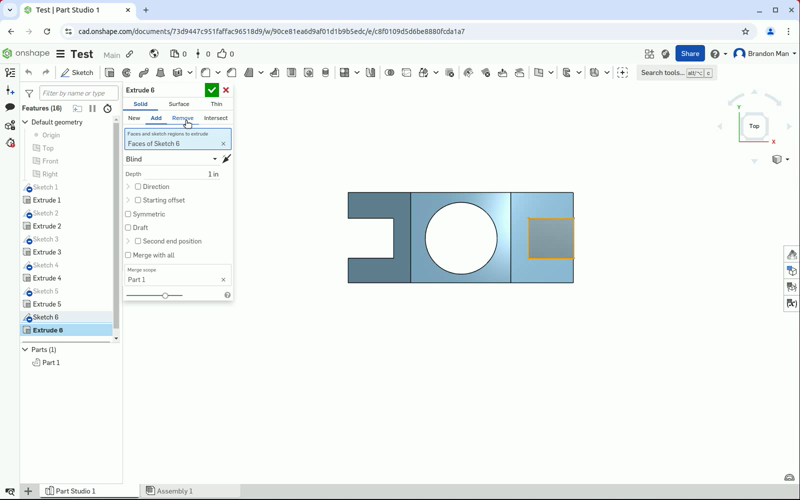
click(186, 120)
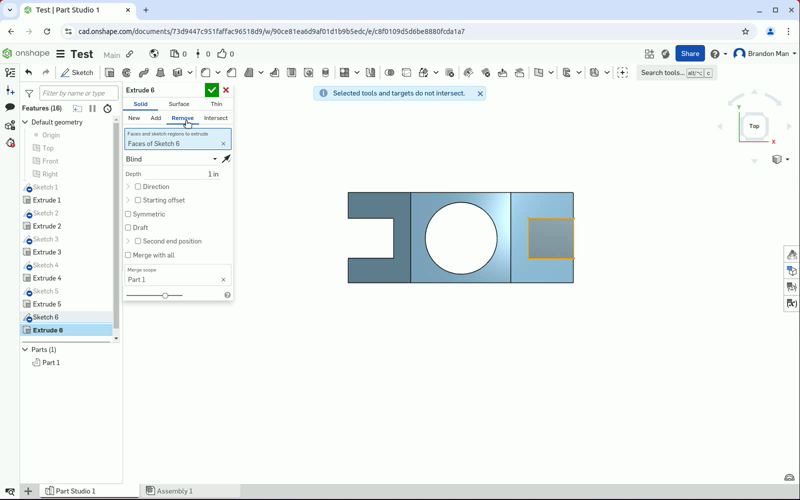
key(tab, 4)
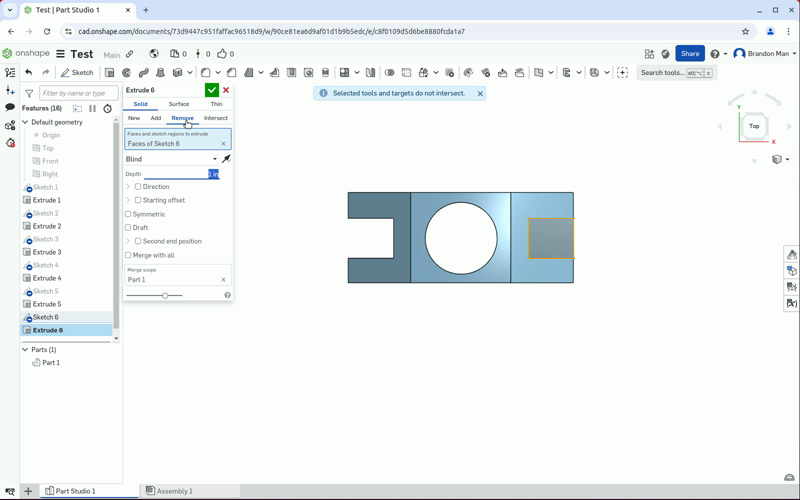
text(-22.627)
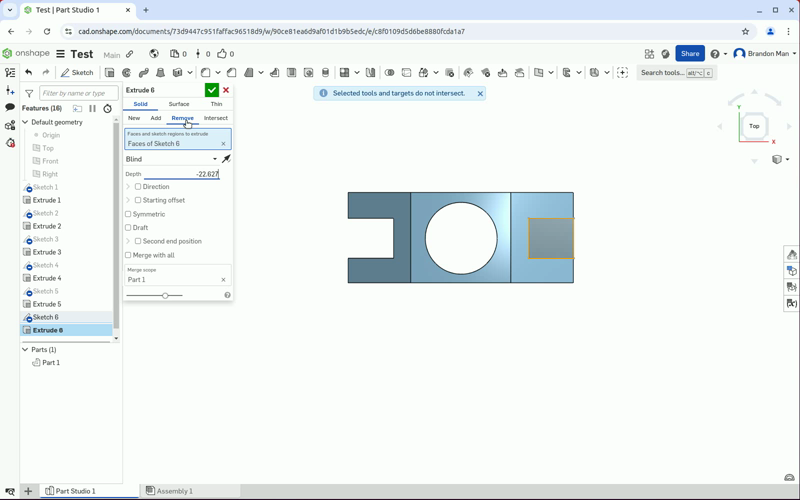
key(tab, 6)
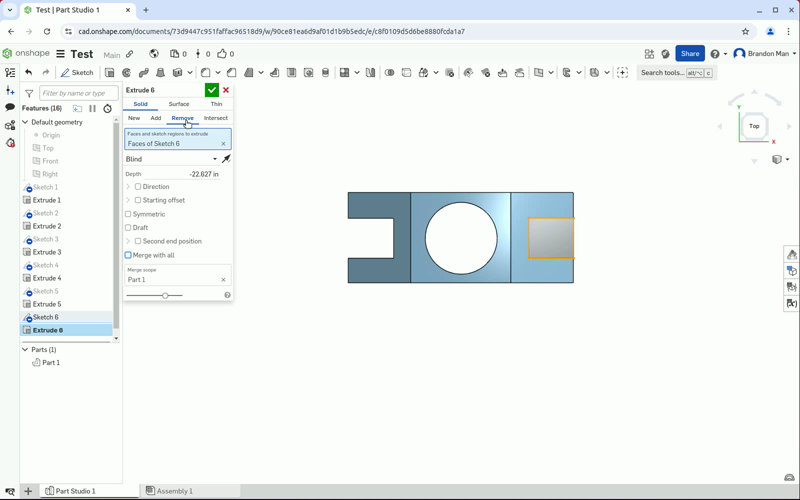
key(space)
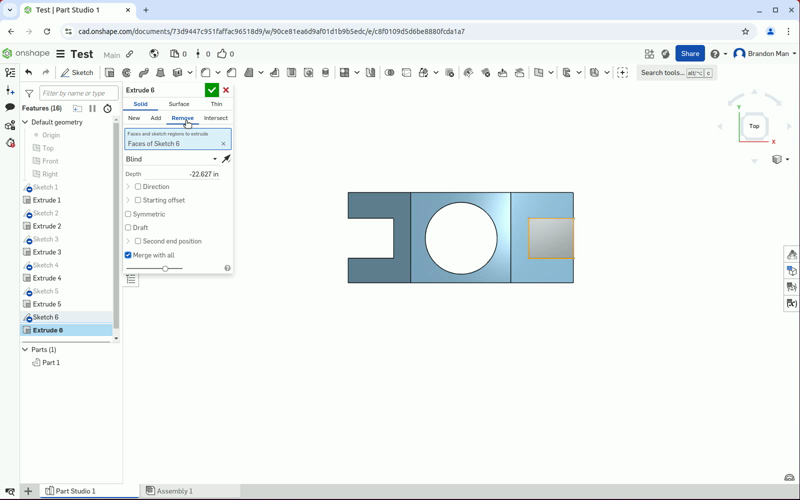
key(enter)
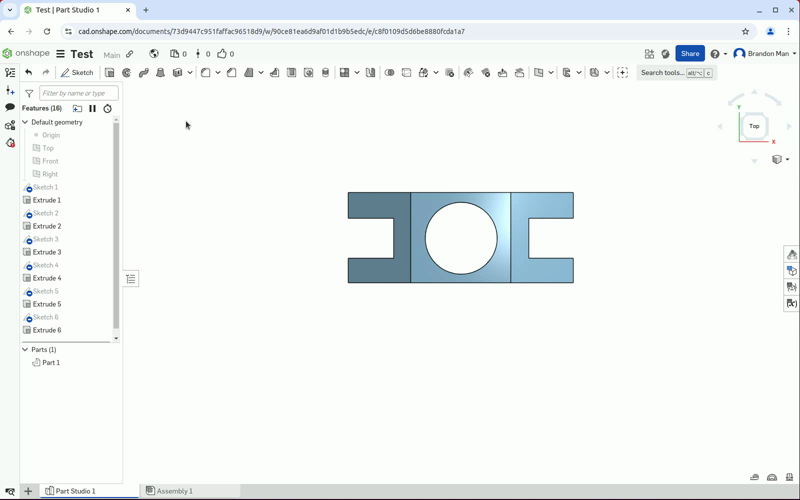
key(shift+h)
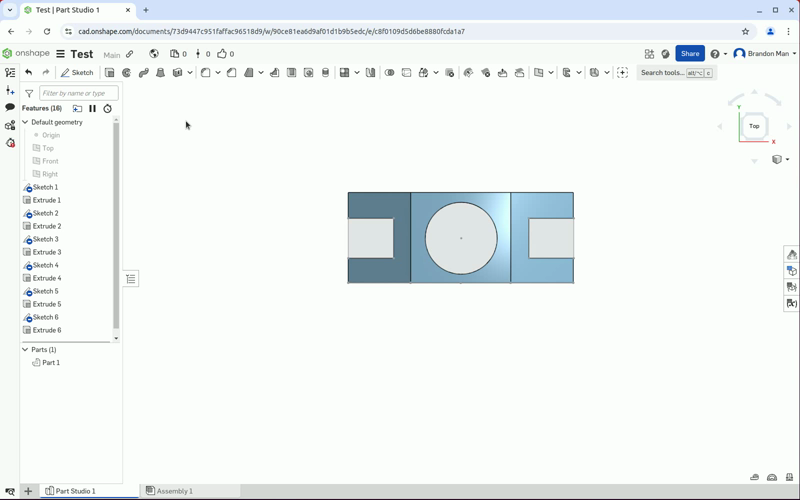
key(shift+h)
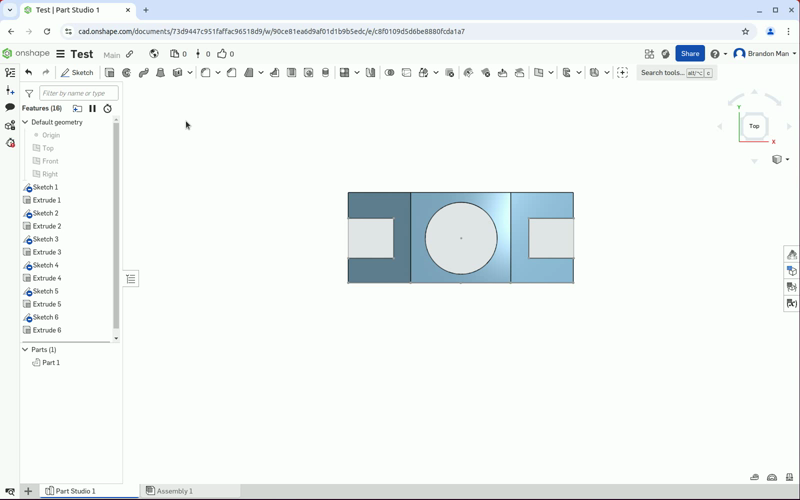
key(shift+7)
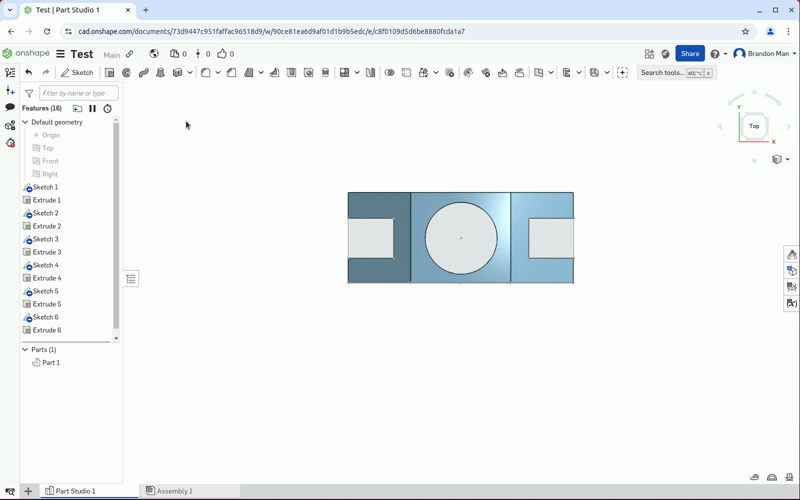
key(up, 3)
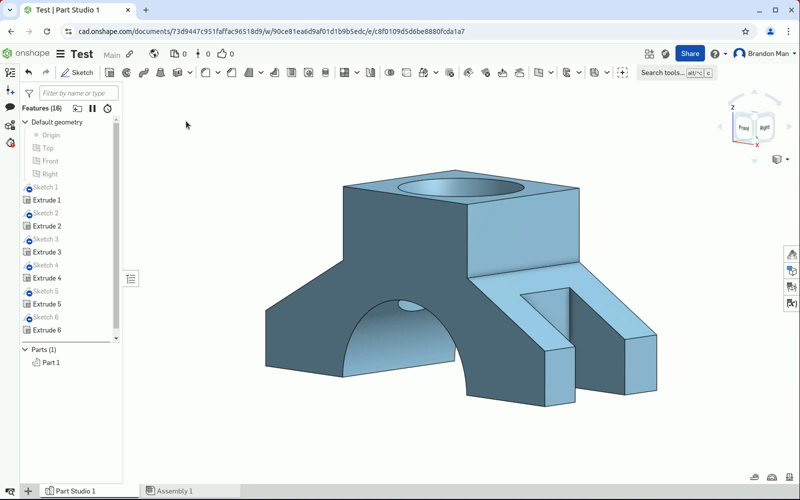
key(left, 3)
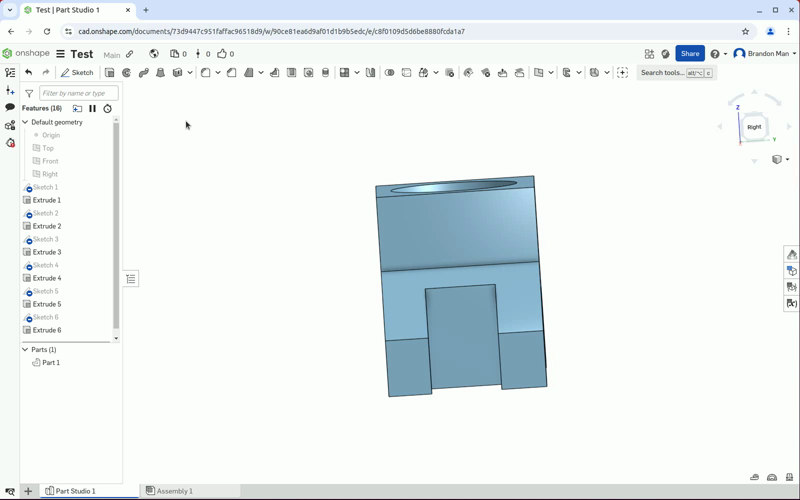
key(right, 3)
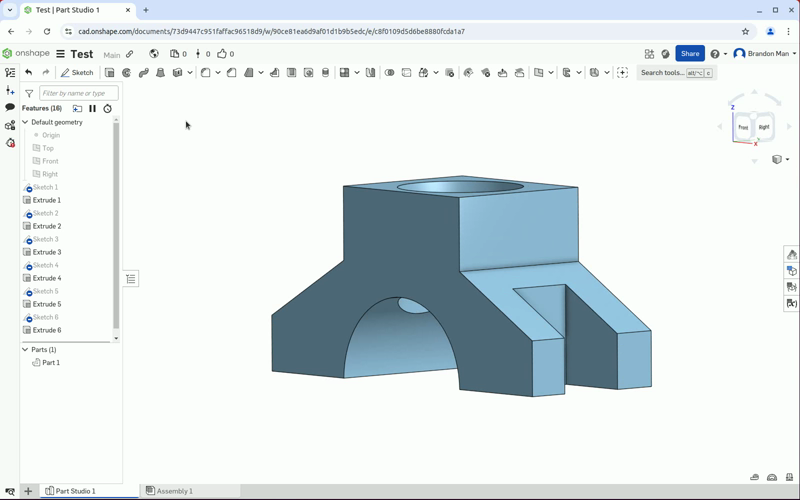
key(down, 3)
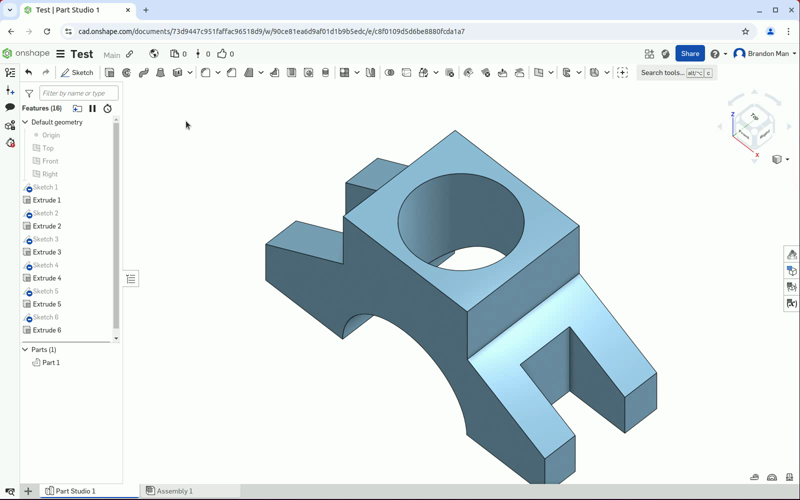
mouse_move(69, 189)
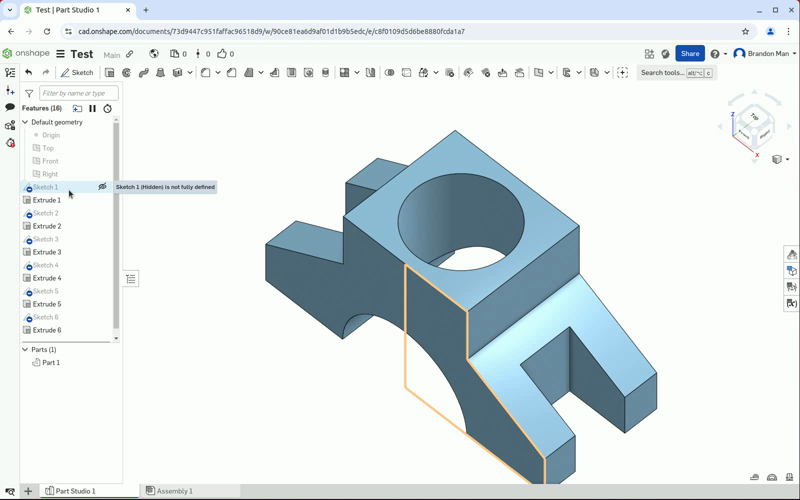
click(69, 189)